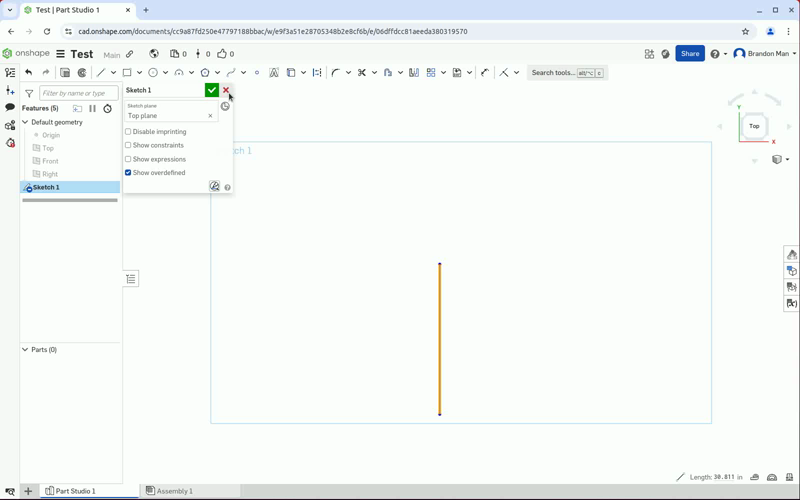
key(shift+h)
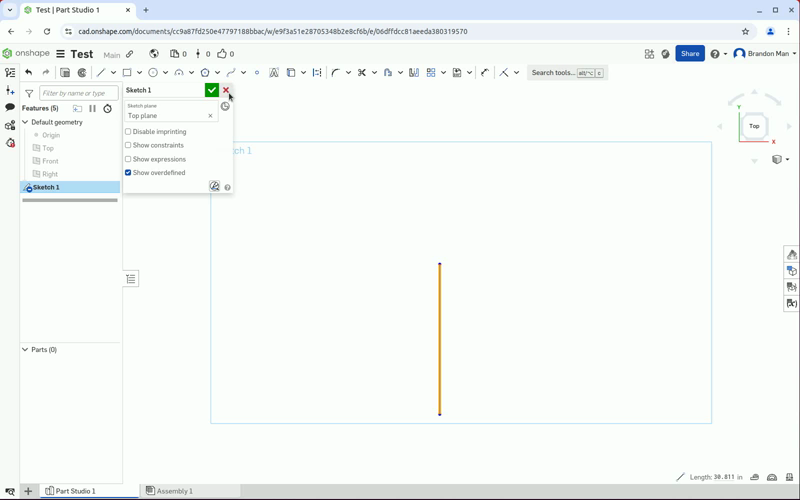
key(shift+s)
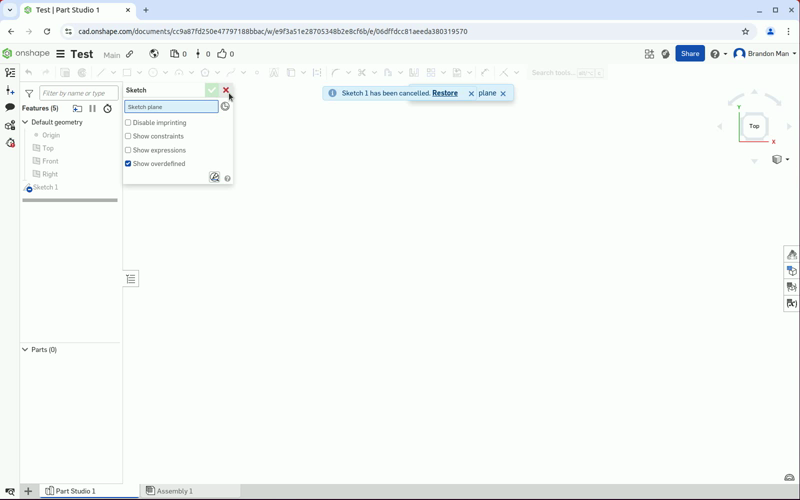
mouse_move(73, 150)
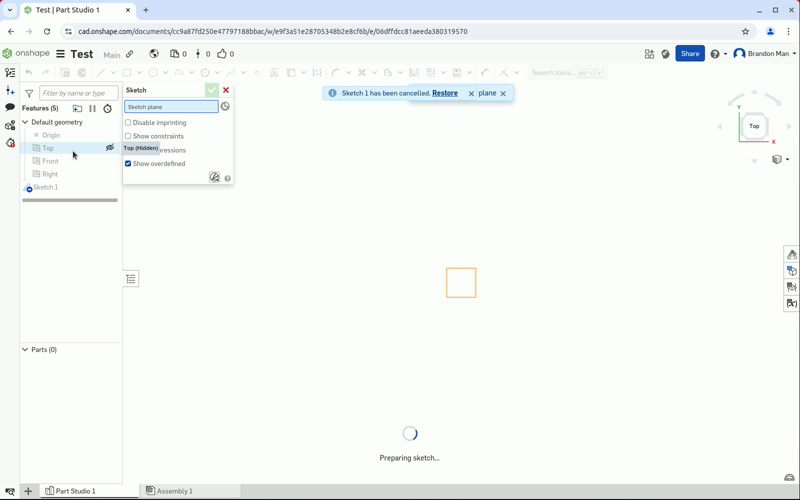
click(73, 150)
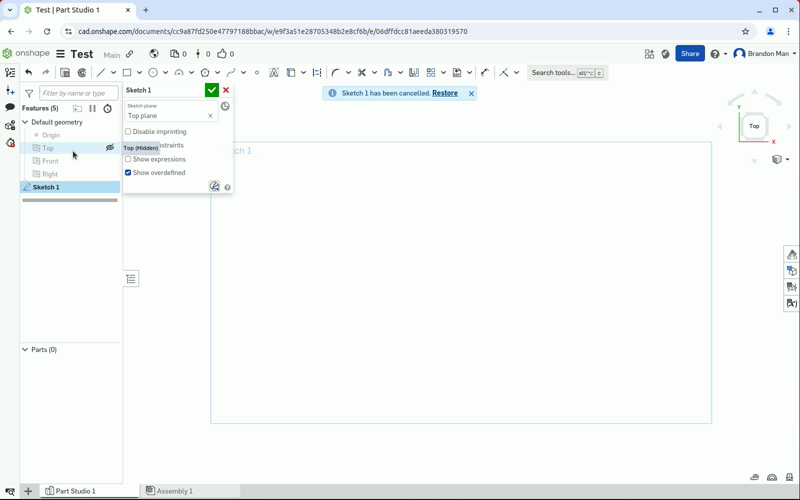
mouse_move(73, 352)
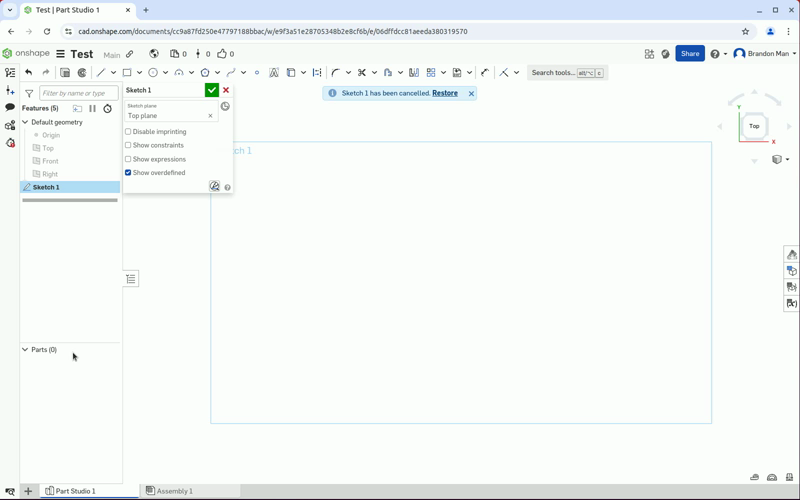
key(y)
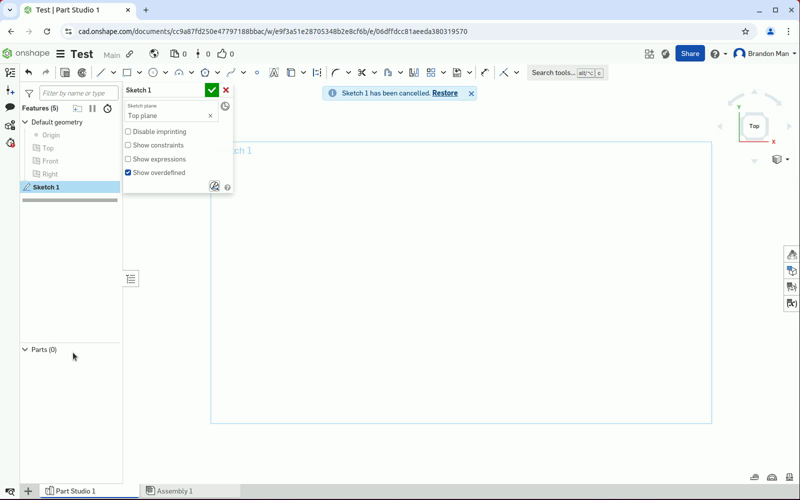
key(l)
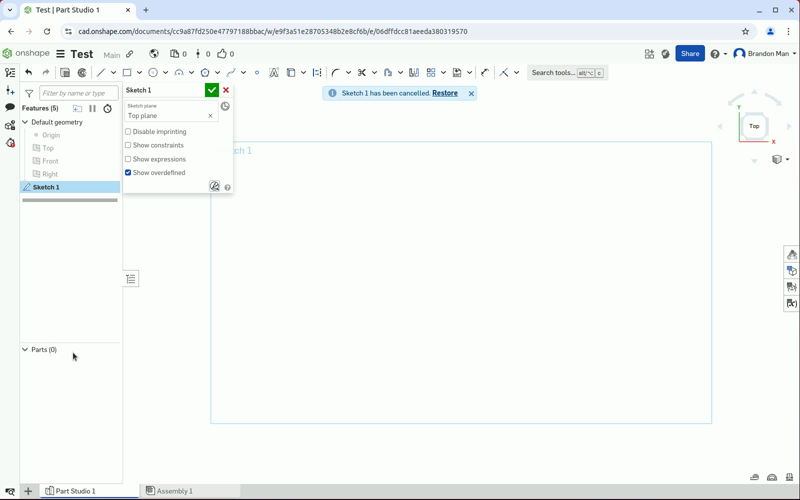
key_down(shift)
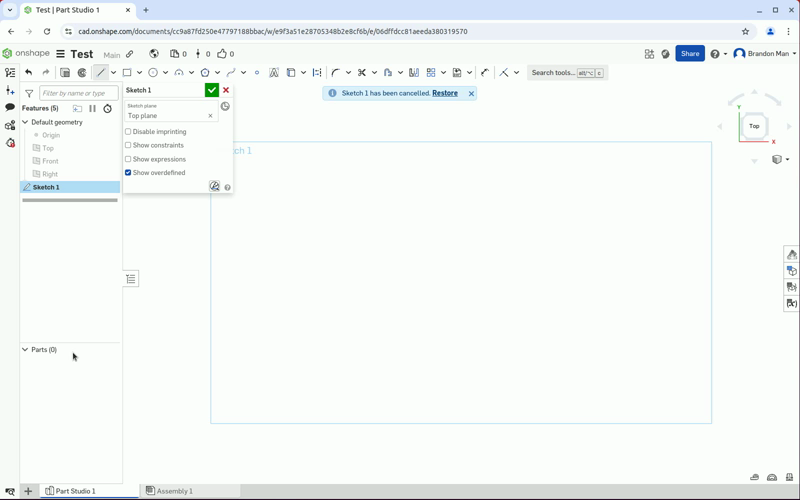
mouse_move(348, 339)
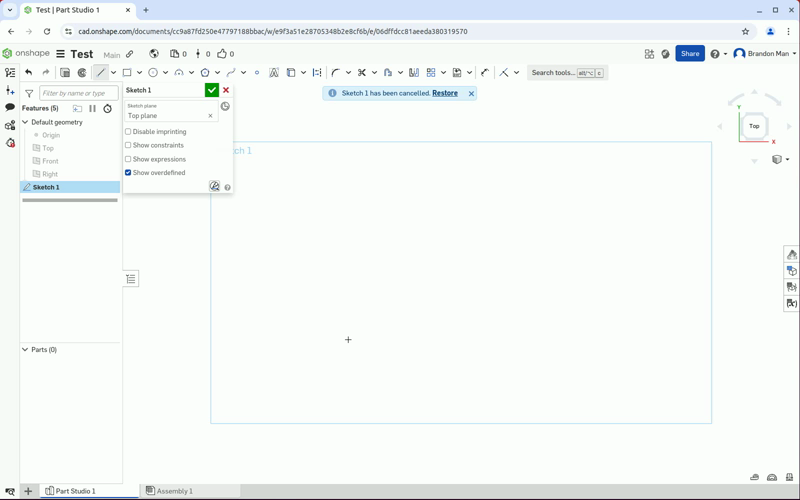
click(348, 339)
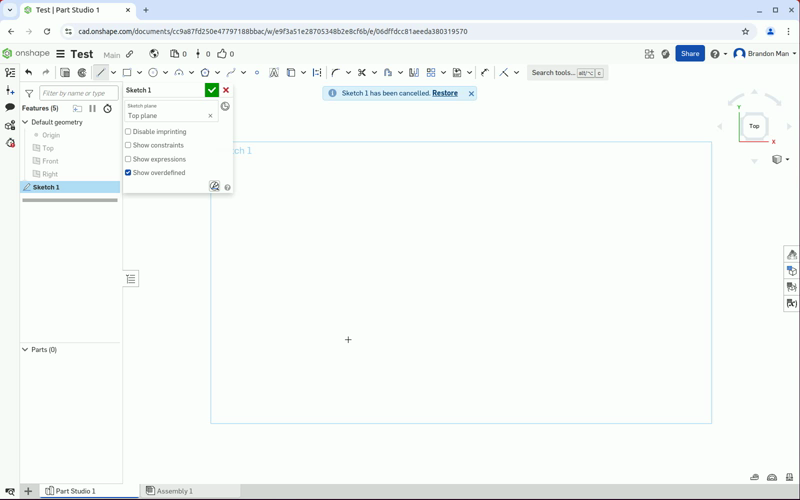
key_up(shift)
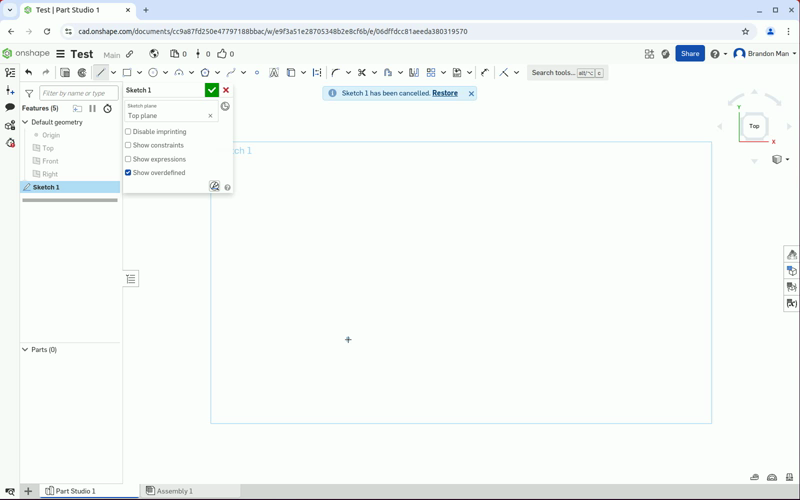
key_down(shift)
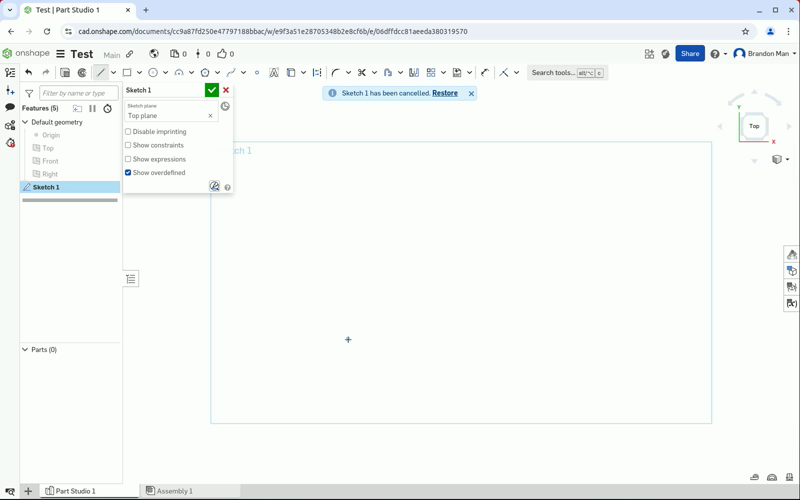
mouse_move(572, 339)
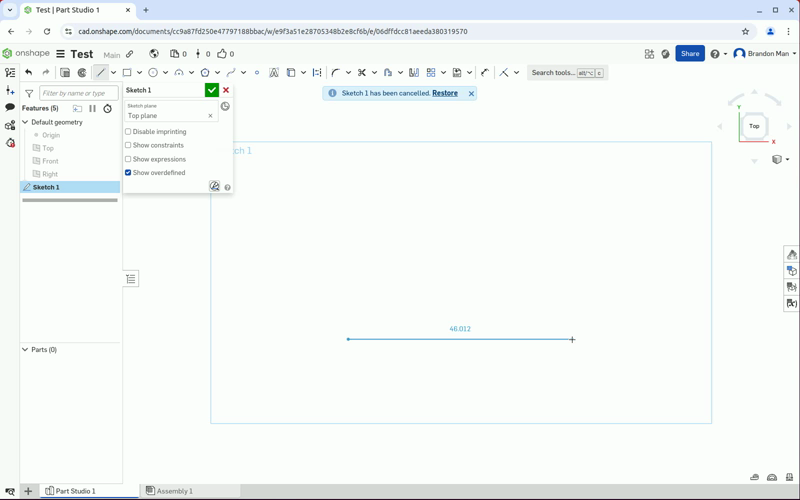
click(572, 339)
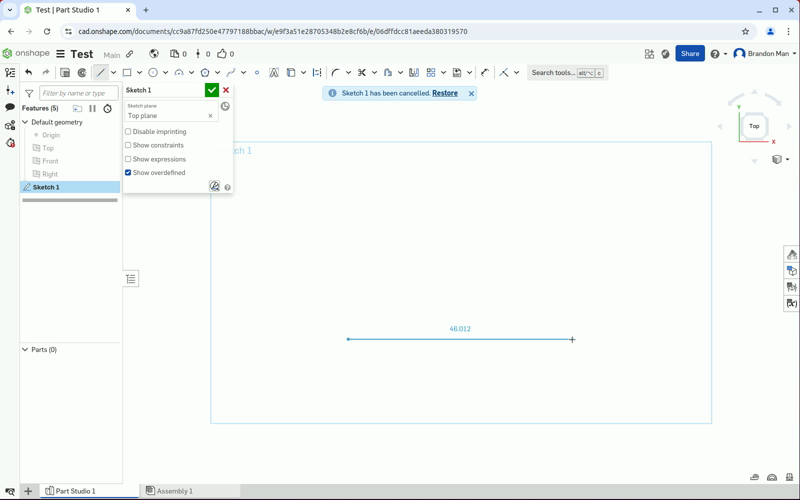
key_up(shift)
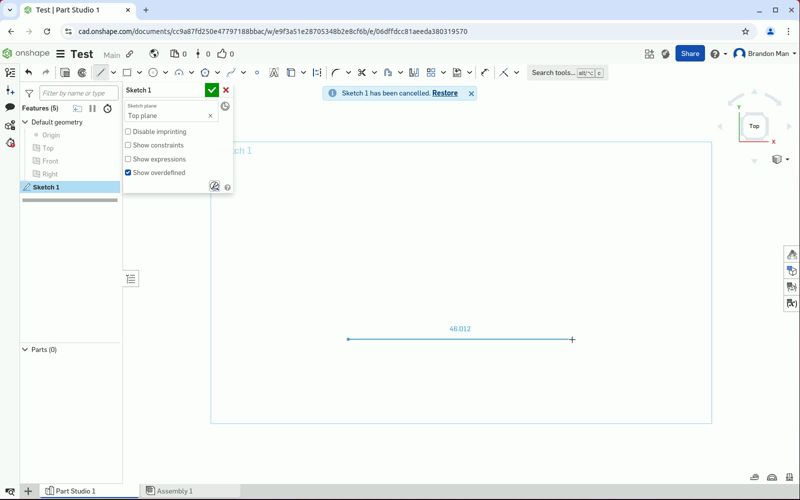
key_down(shift)
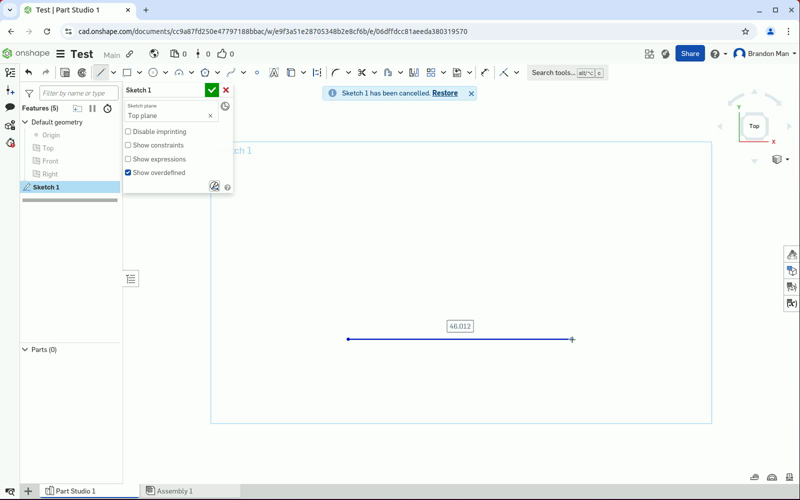
mouse_move(572, 171)
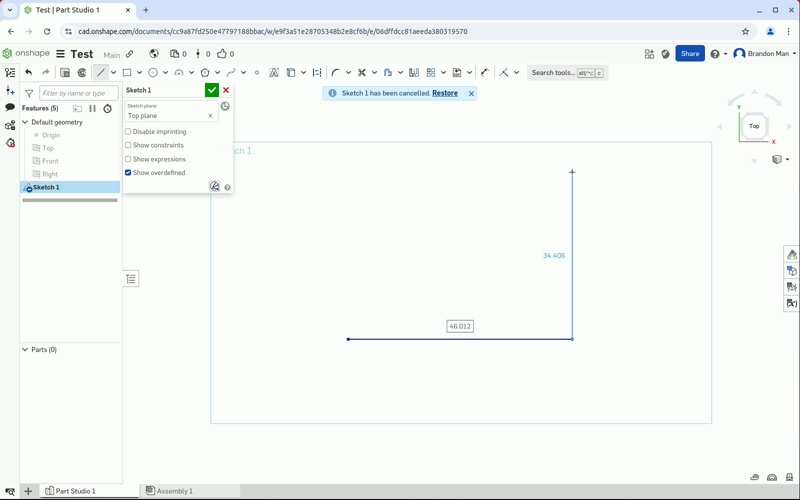
click(572, 171)
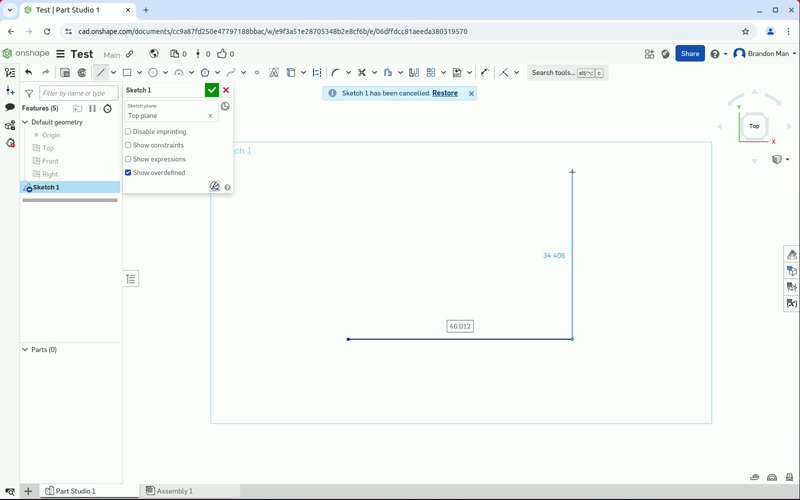
key_up(shift)
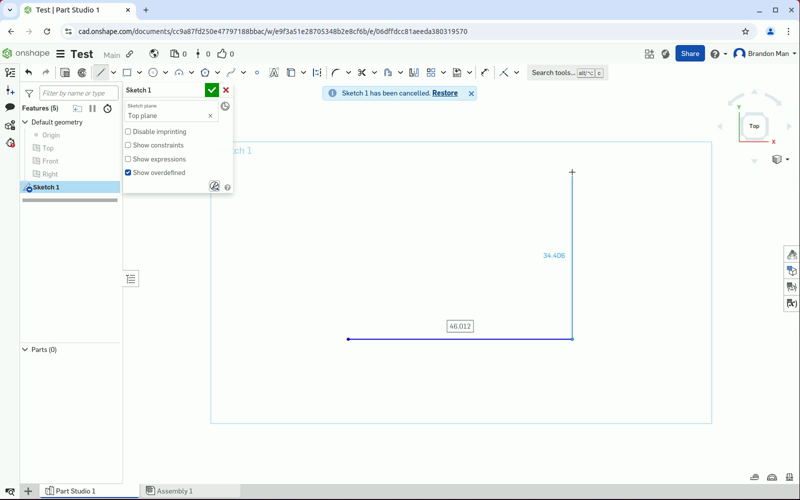
key_down(shift)
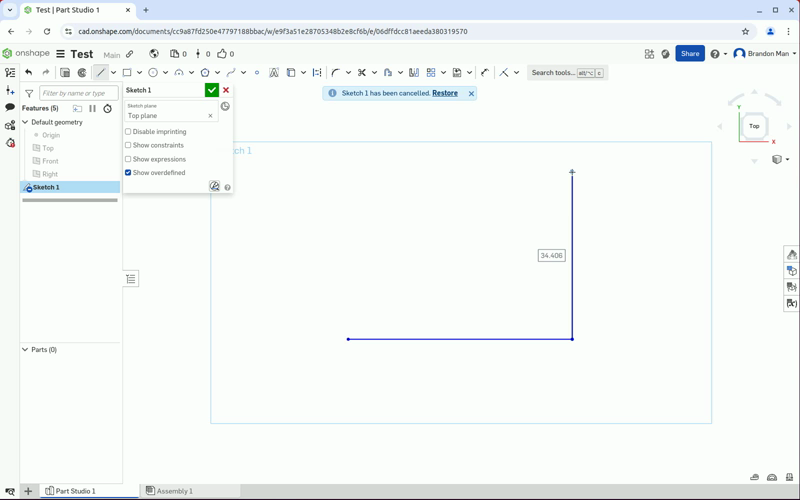
mouse_move(348, 171)
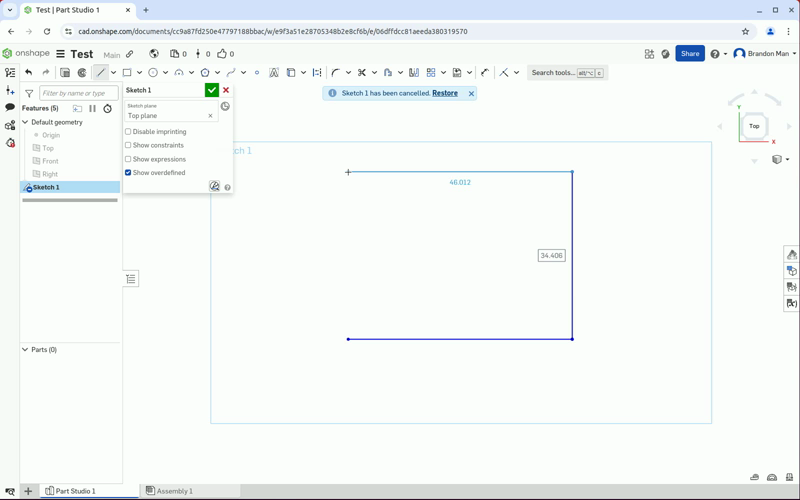
click(348, 171)
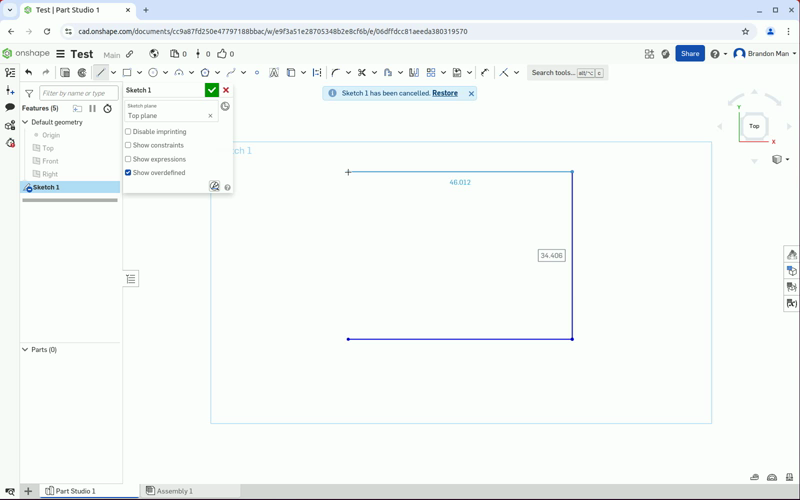
key_up(shift)
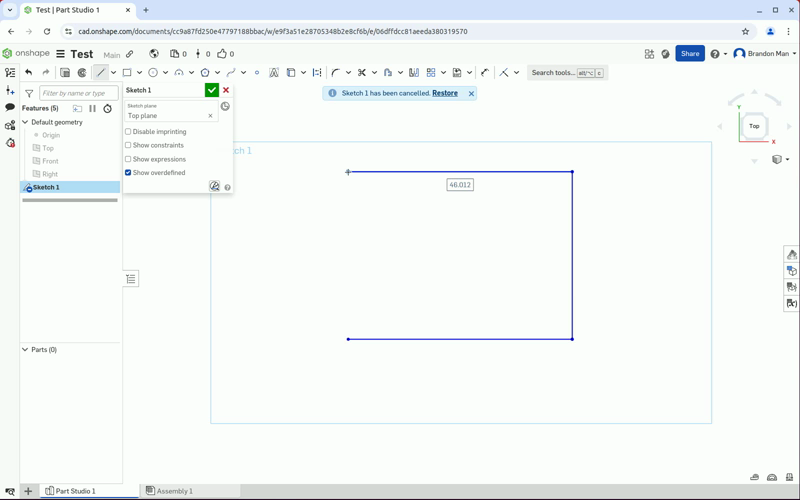
key_down(shift)
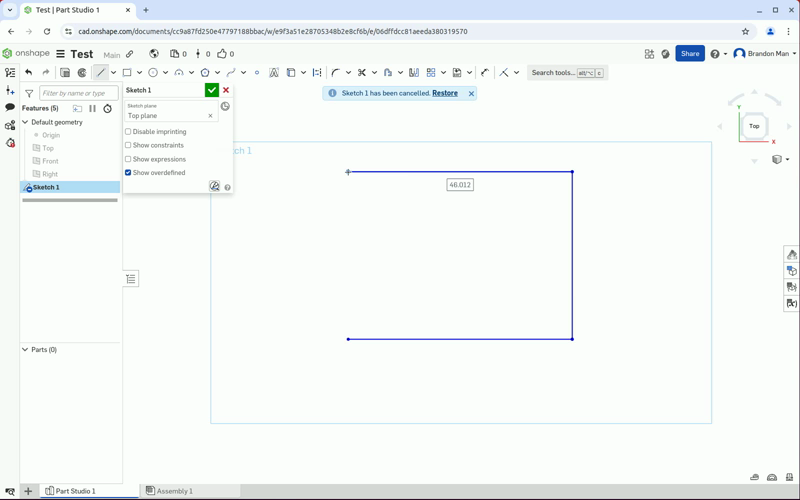
mouse_move(348, 339)
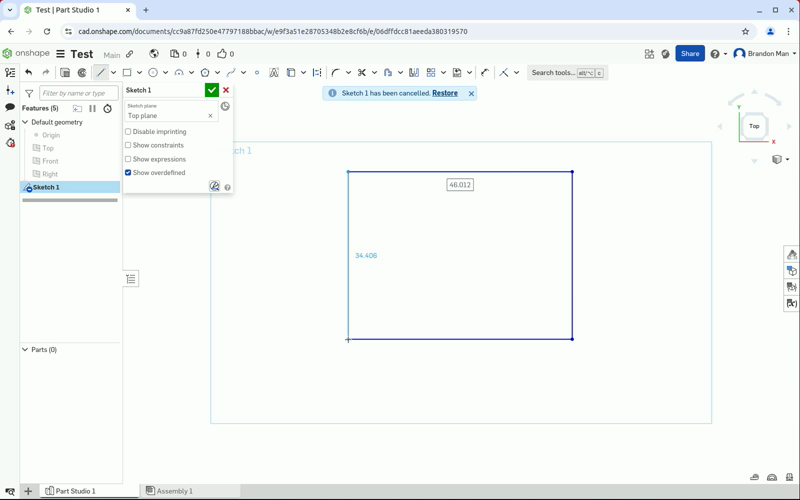
key_up(shift)
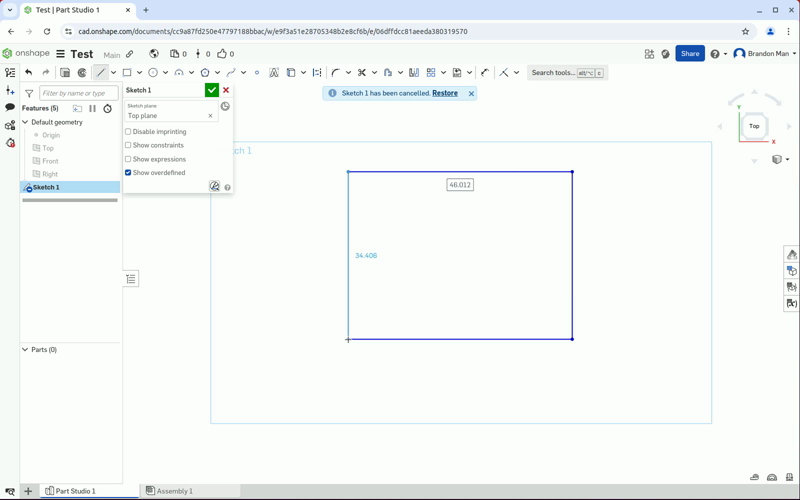
click(348, 339)
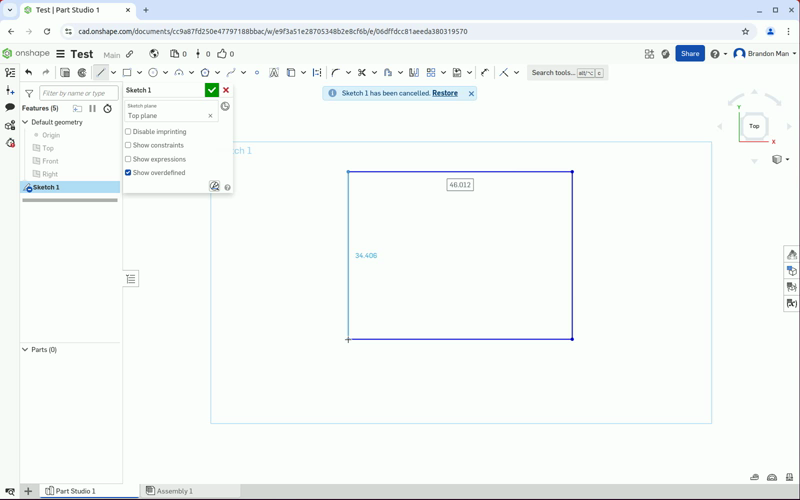
key(esc)
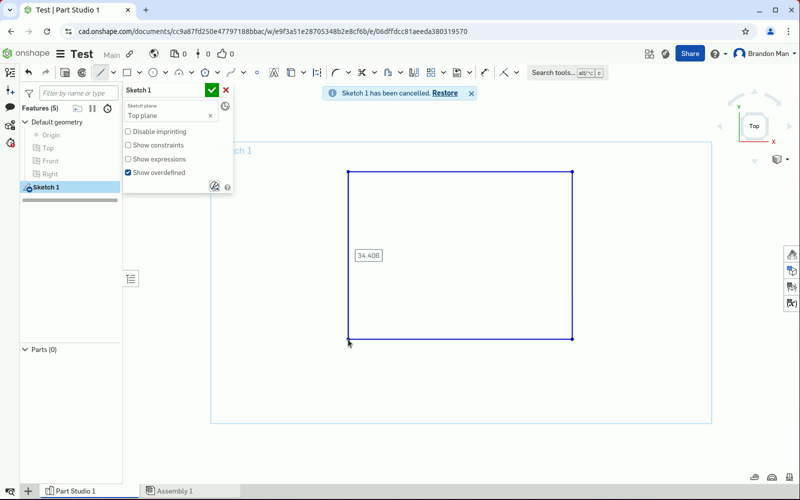
mouse_move(404, 214)
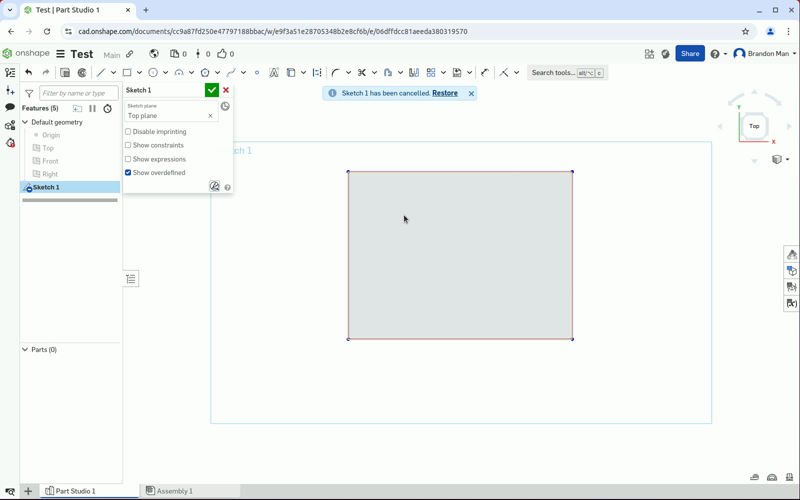
click(404, 214)
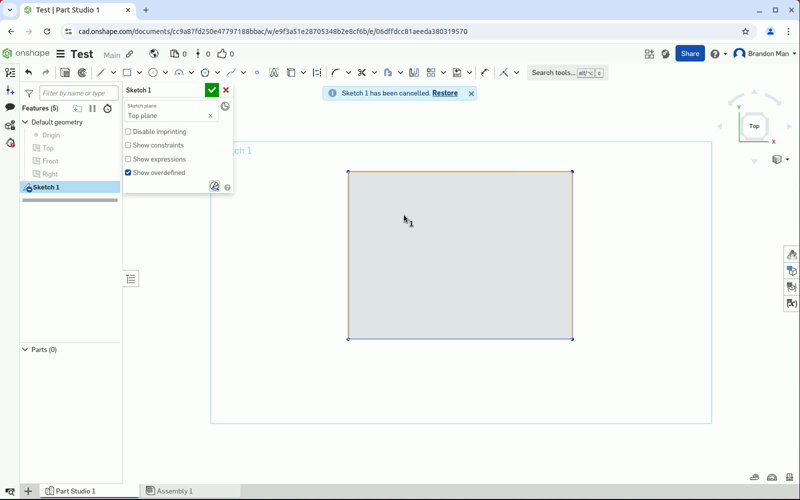
mouse_move(73, 352)
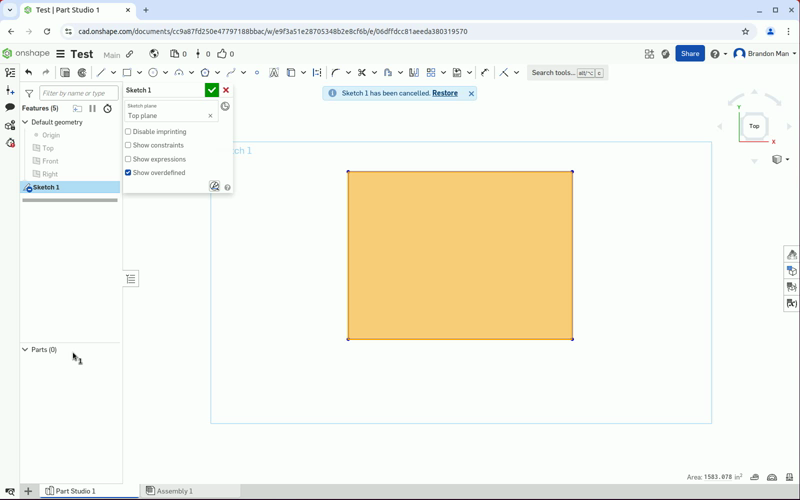
key(shift+y)
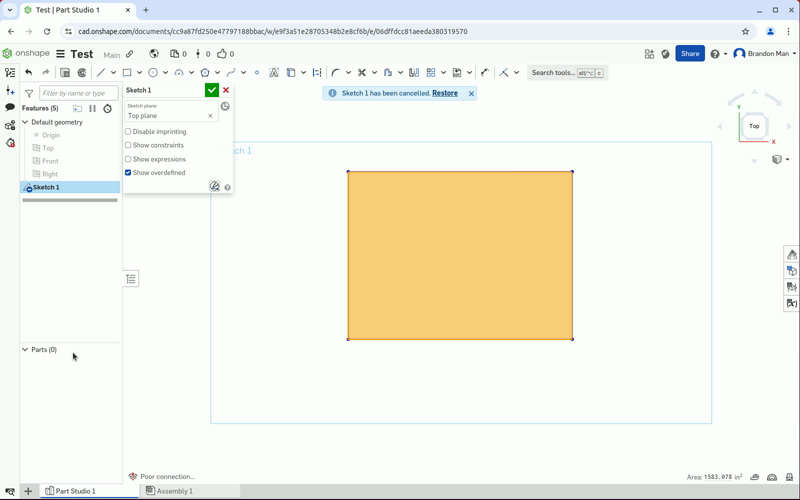
key(shift+e)
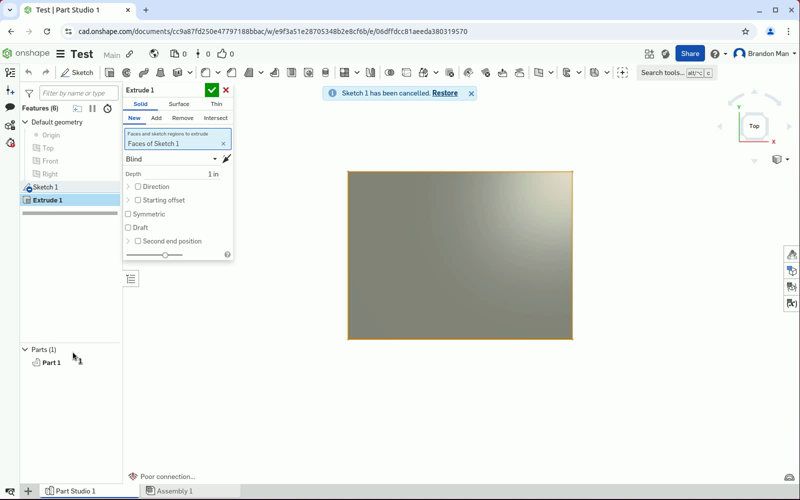
mouse_move(143, 106)
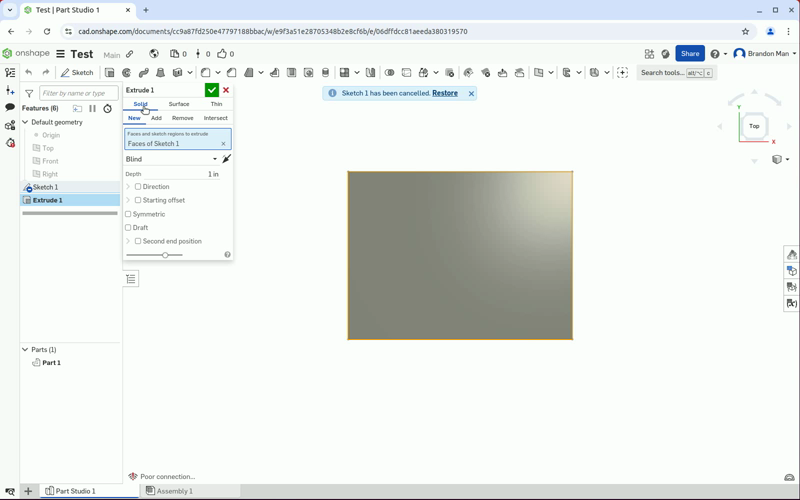
click(143, 106)
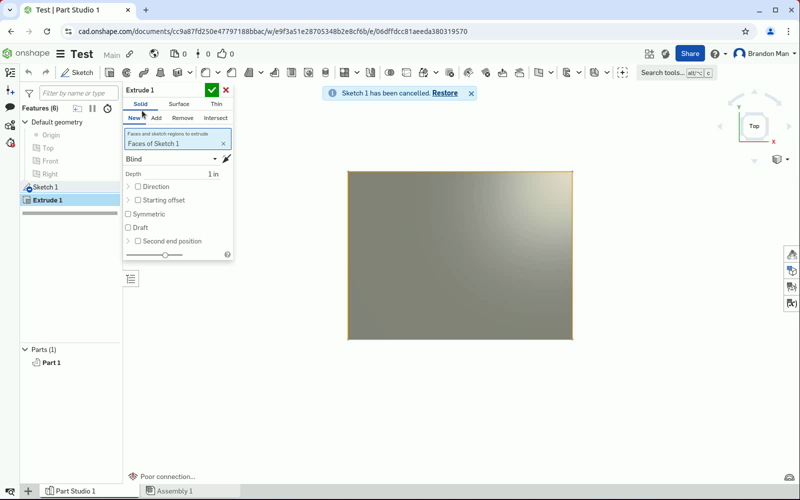
mouse_move(137, 120)
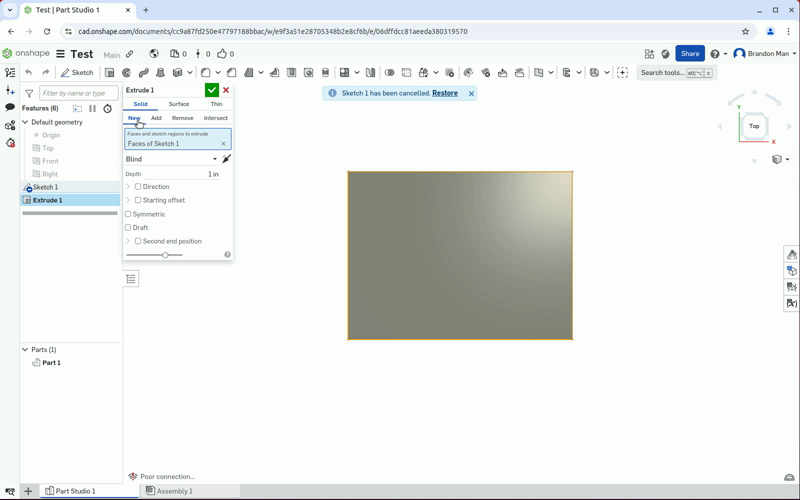
click(137, 120)
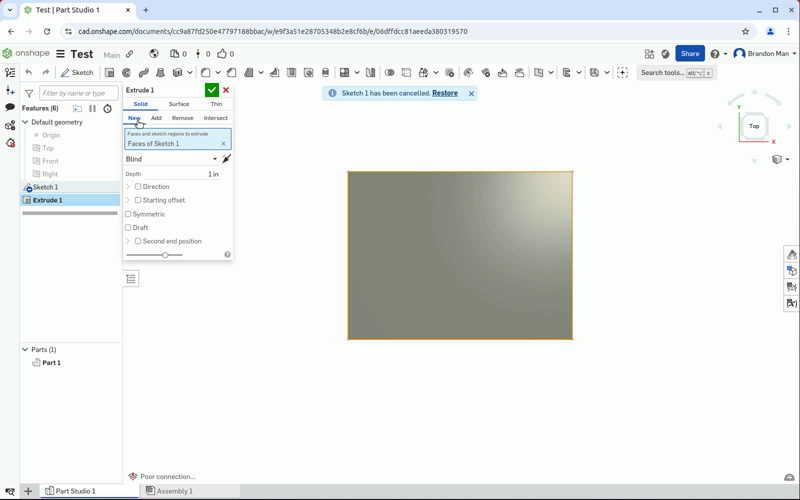
key(tab, 4)
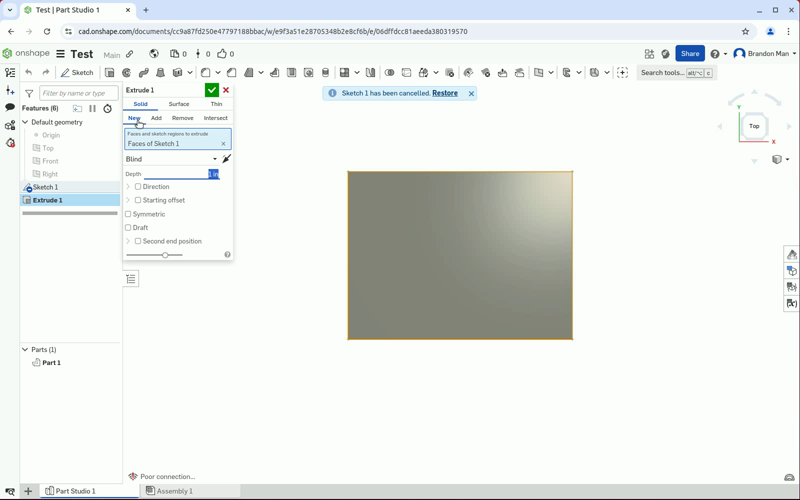
text(16.368)
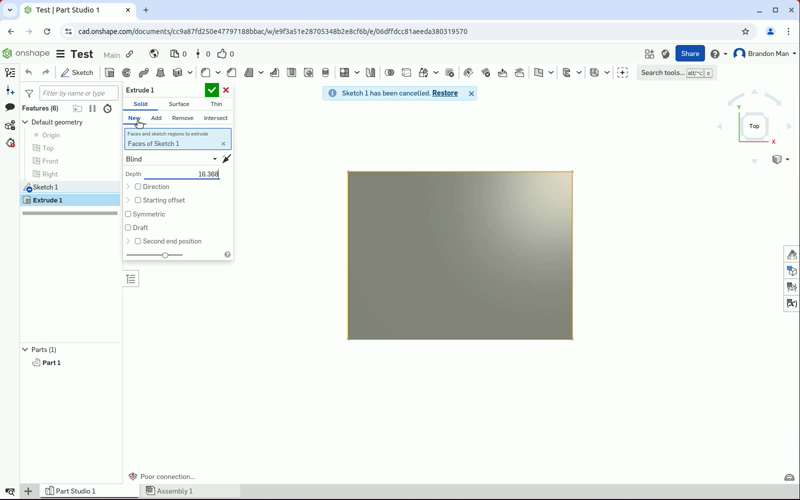
key(enter)
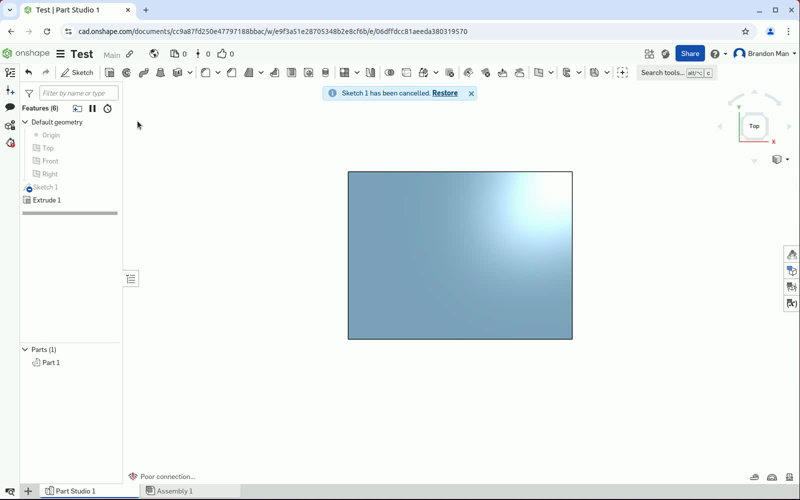
key(shift+h)
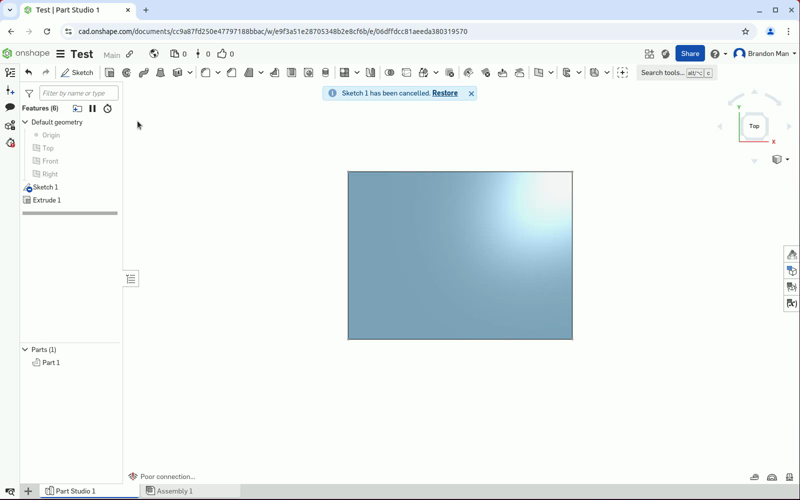
key(shift+h)
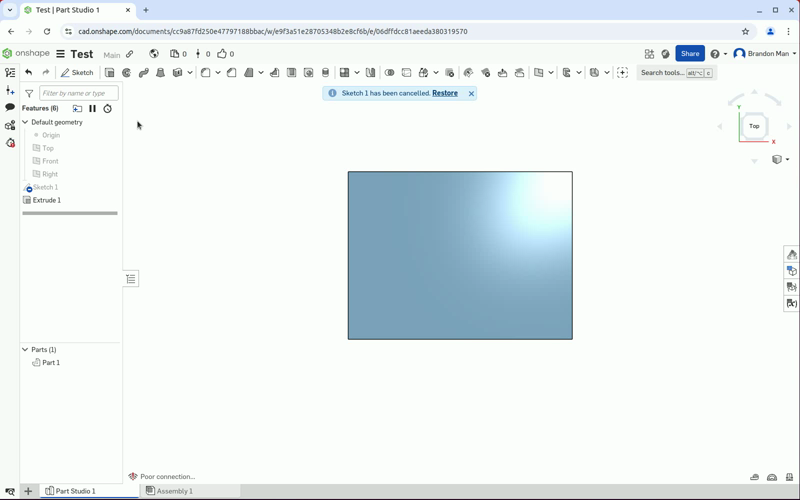
mouse_move(73, 189)
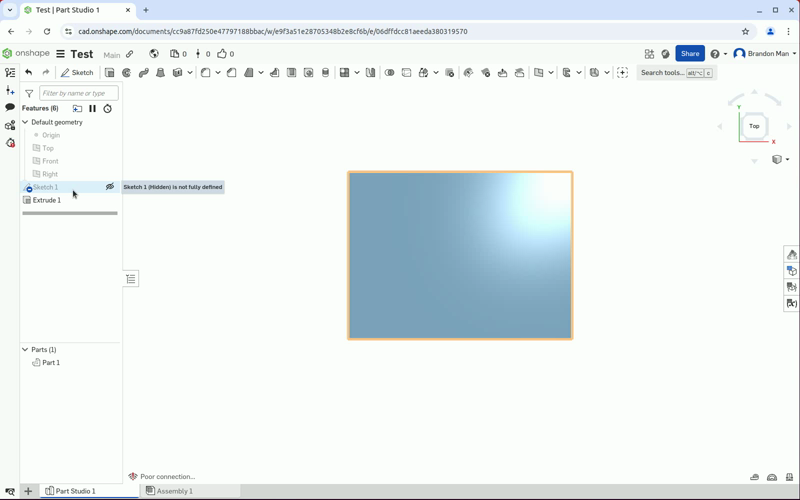
click(73, 189)
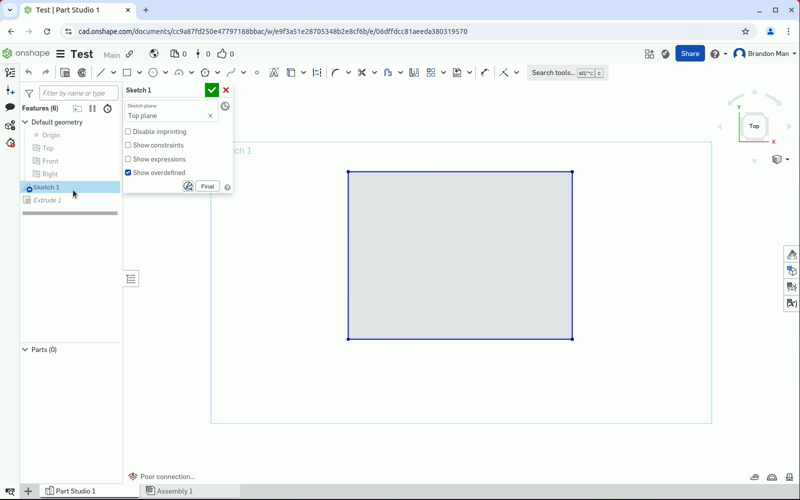
mouse_move(229, 92)
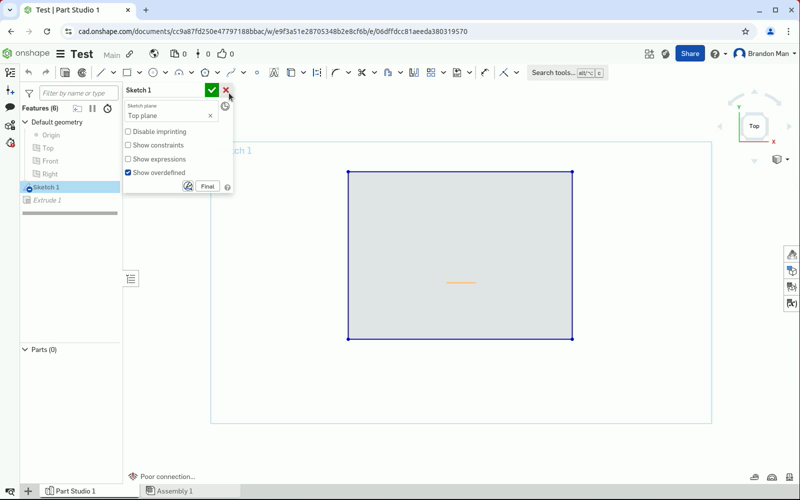
click(229, 92)
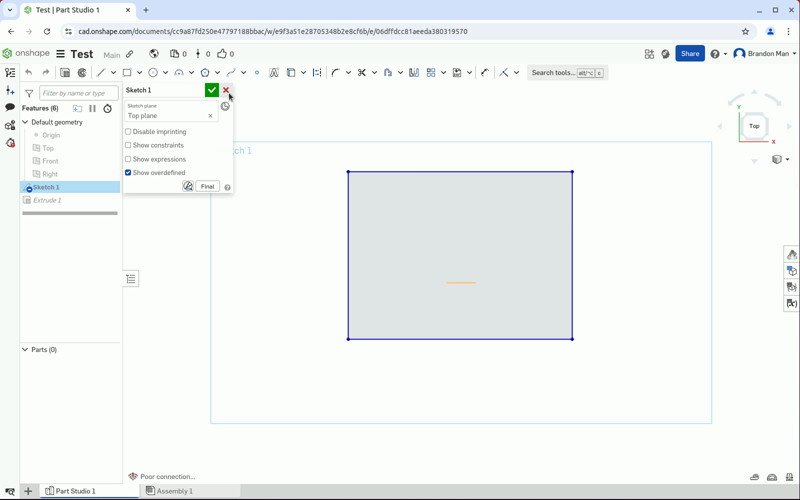
key(shift+s)
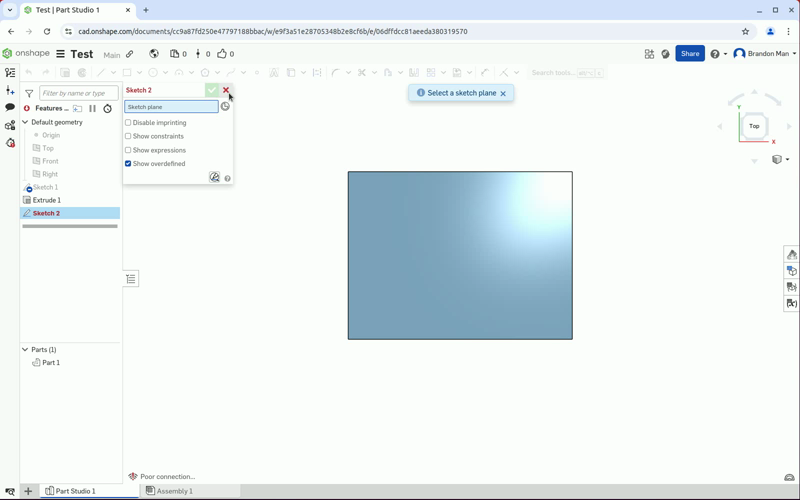
mouse_move(73, 150)
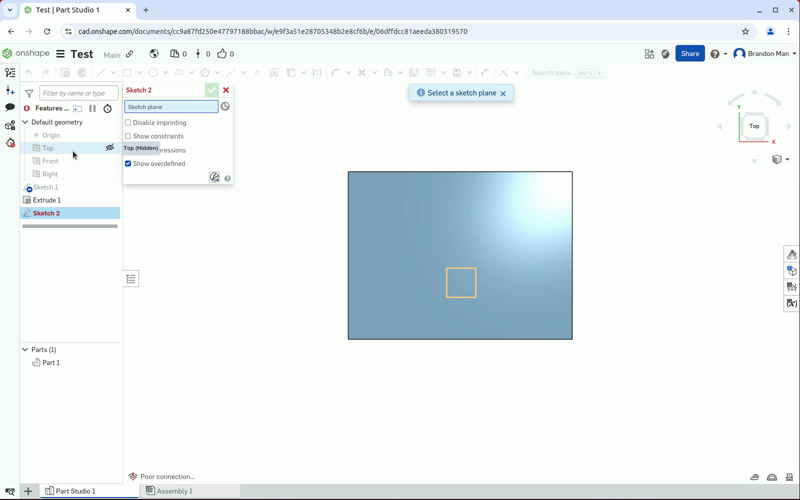
click(73, 150)
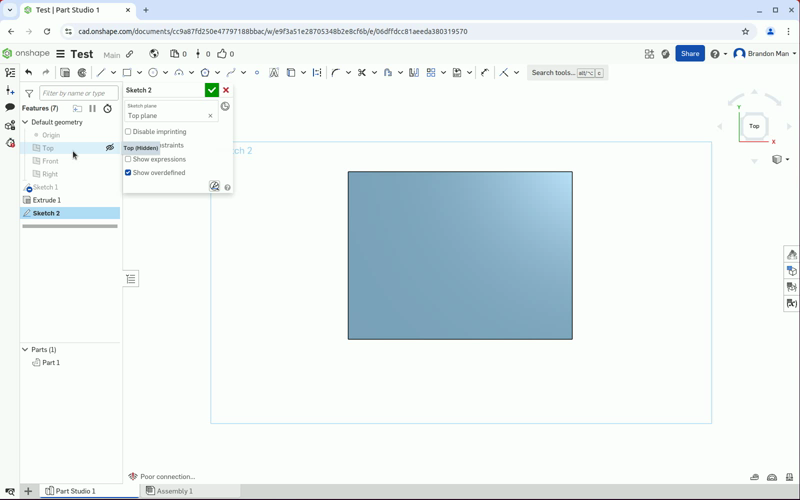
mouse_move(73, 352)
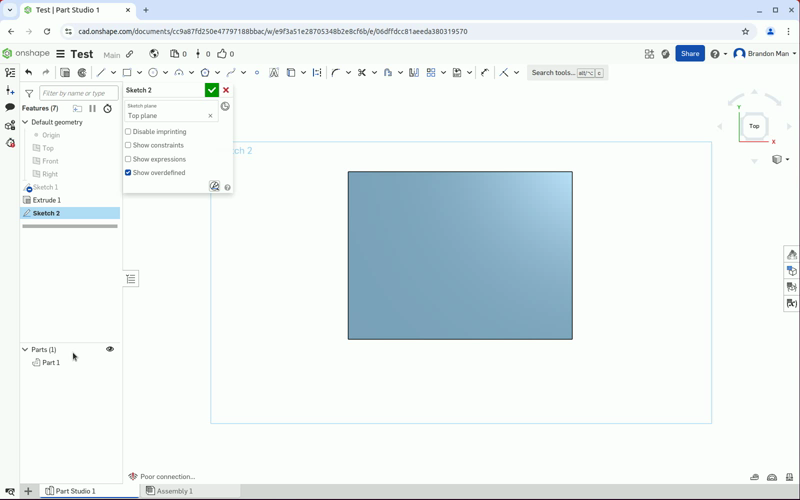
key(y)
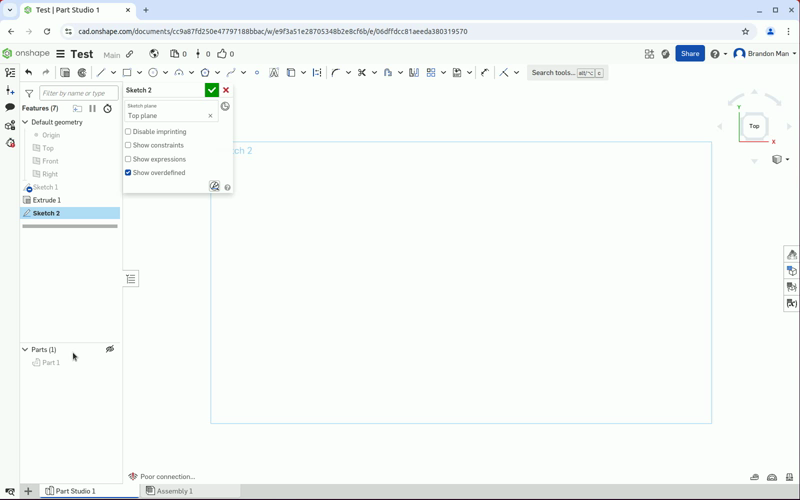
key(l)
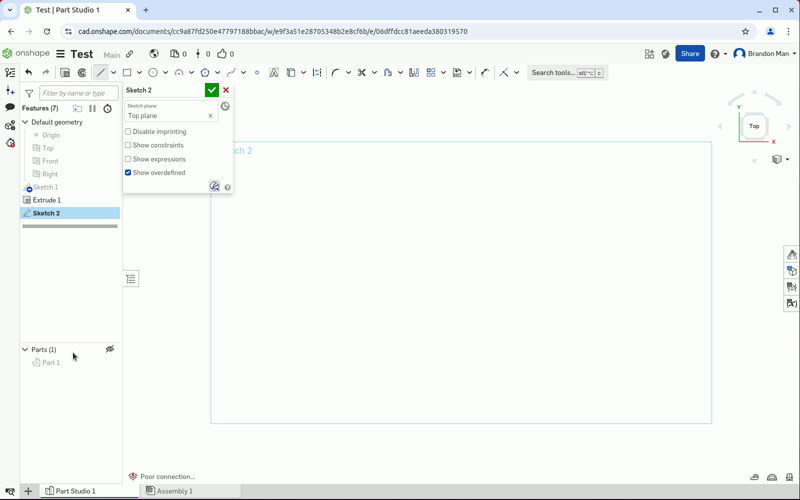
key_down(shift)
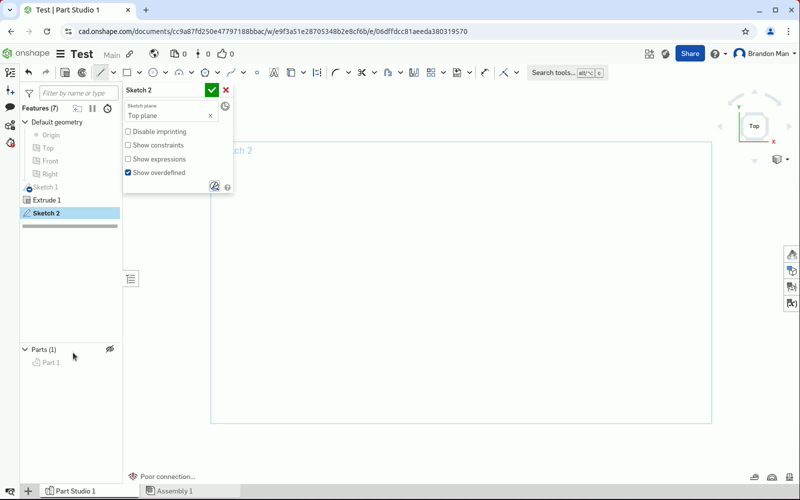
mouse_move(366, 339)
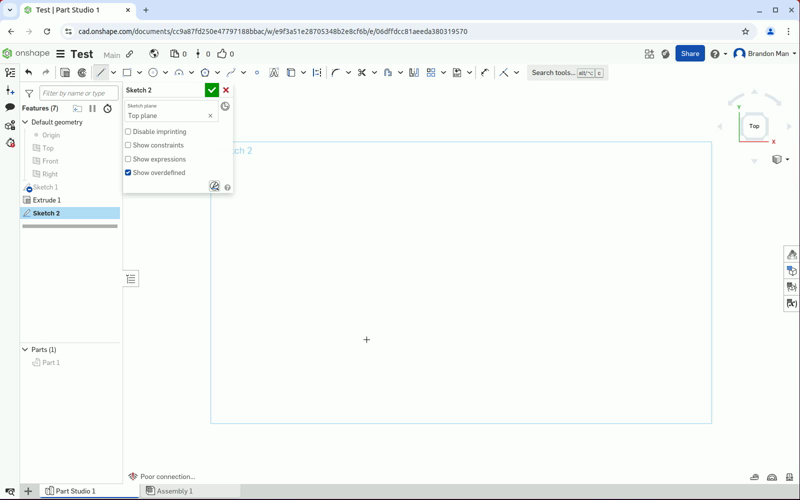
click(366, 339)
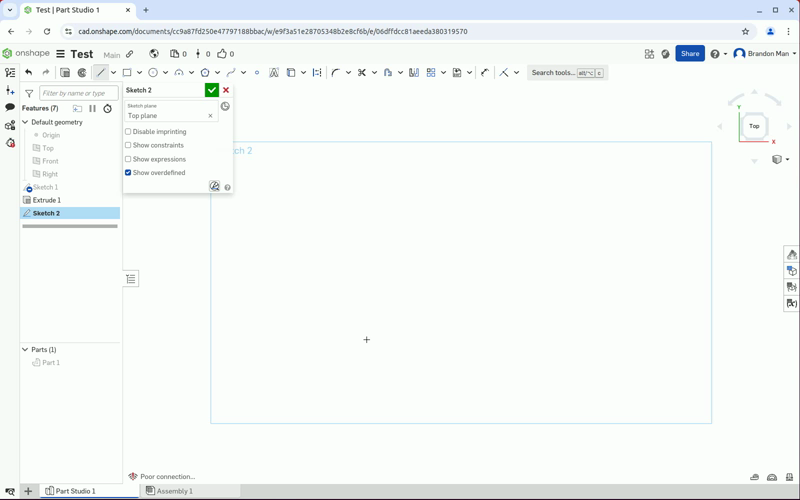
key_up(shift)
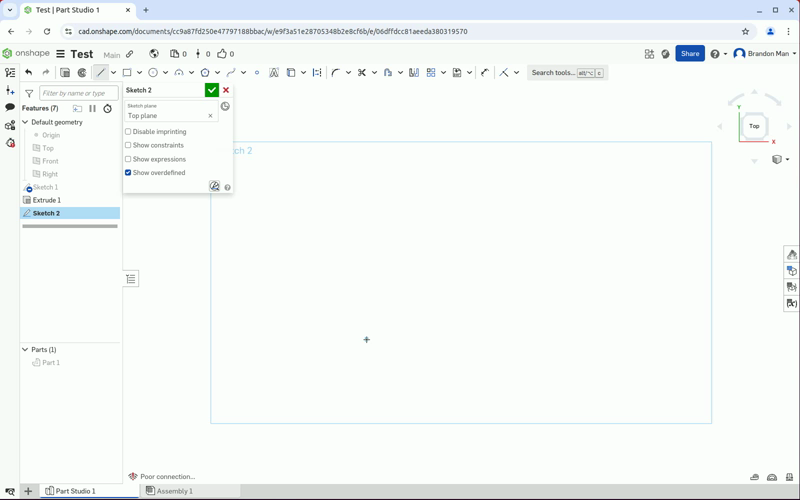
key_down(shift)
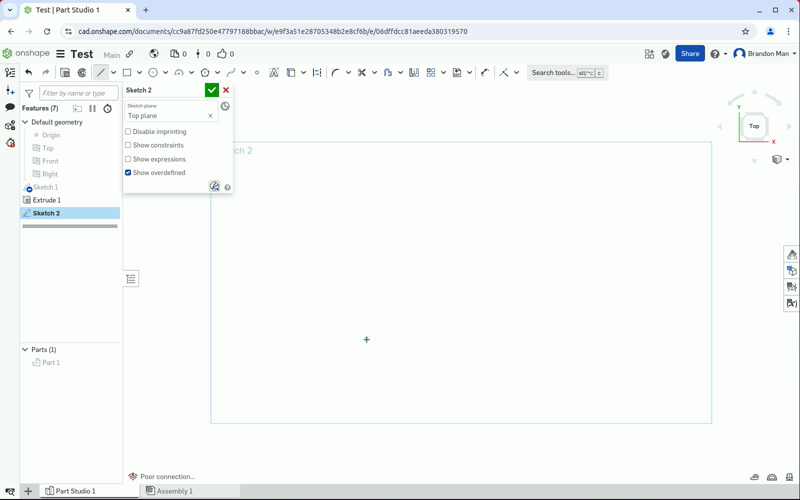
mouse_move(553, 339)
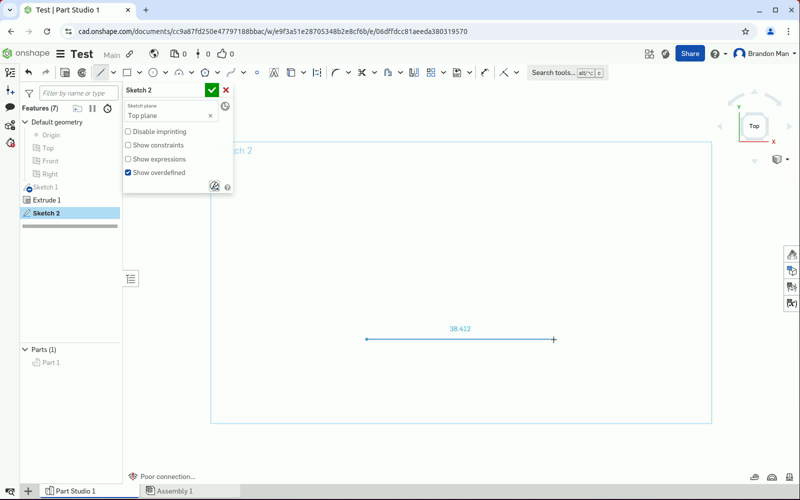
click(553, 339)
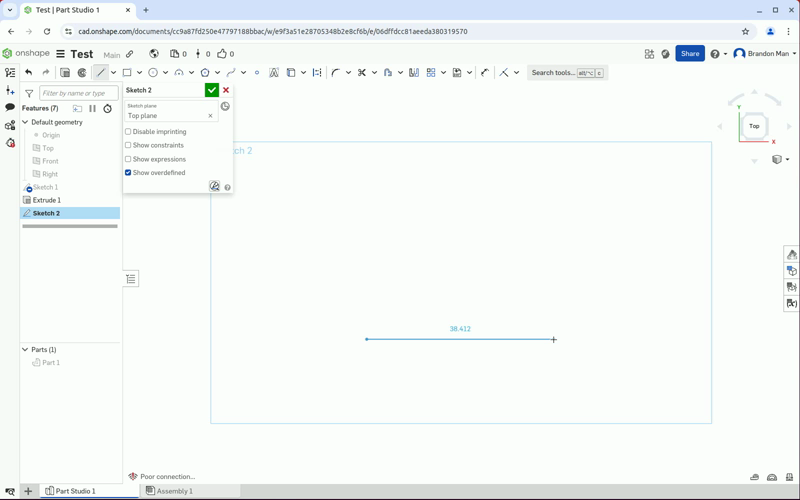
key_up(shift)
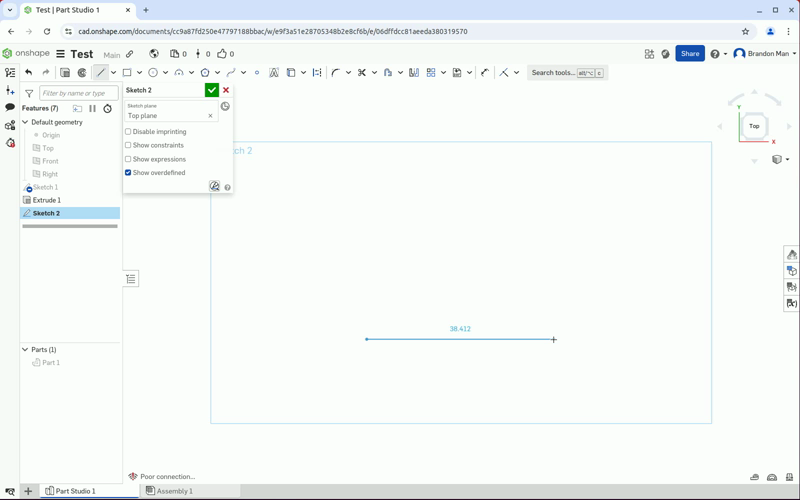
key_down(shift)
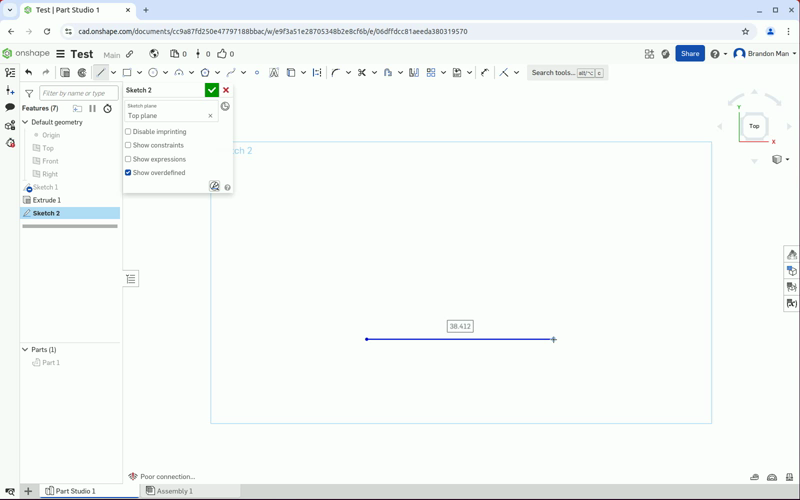
mouse_move(553, 227)
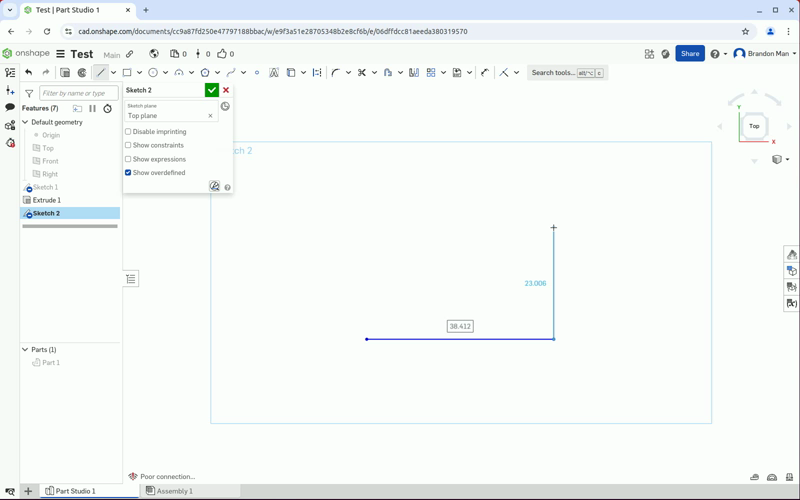
click(553, 227)
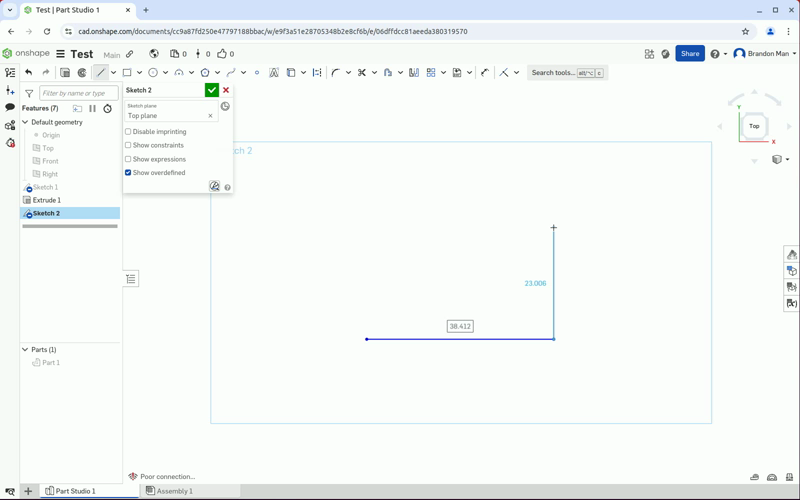
key_up(shift)
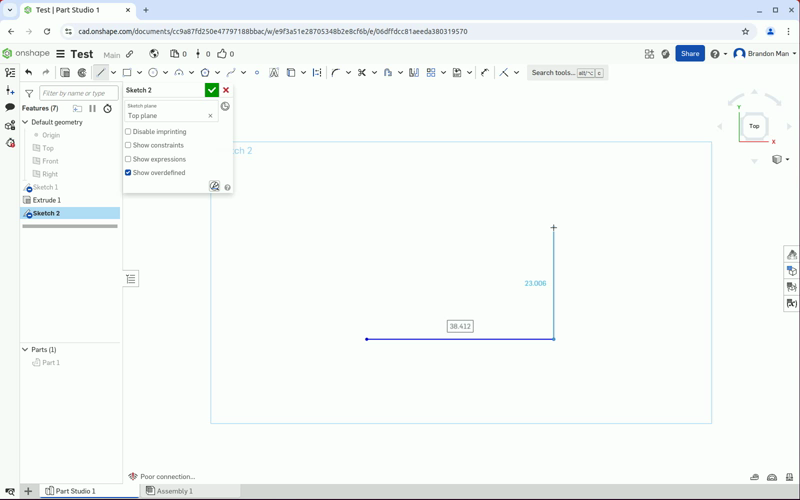
key_down(shift)
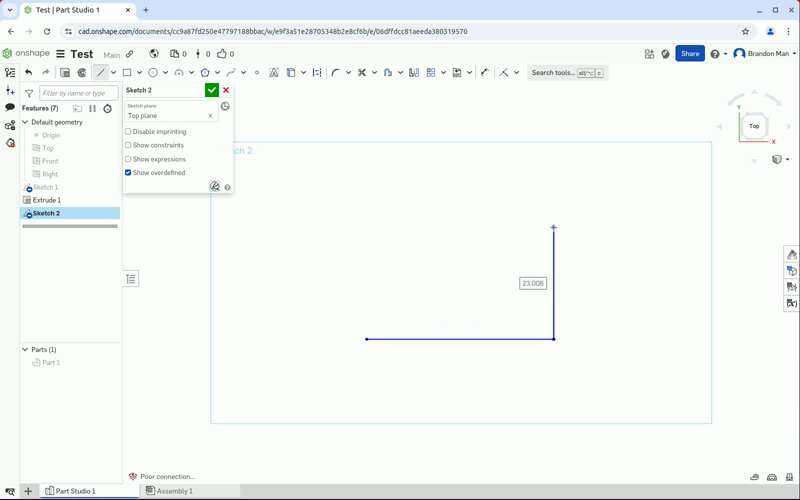
mouse_move(366, 227)
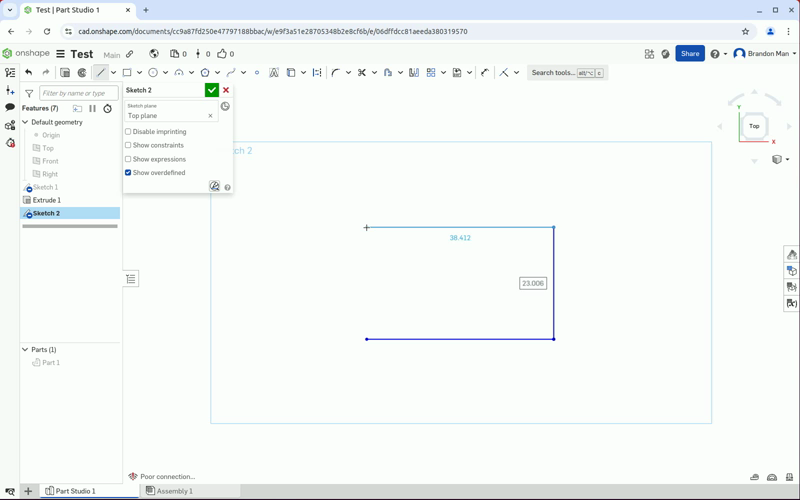
click(366, 227)
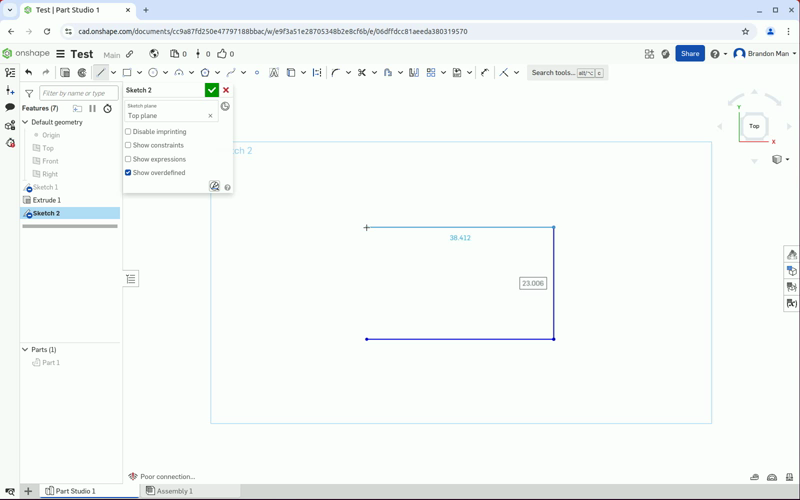
key_up(shift)
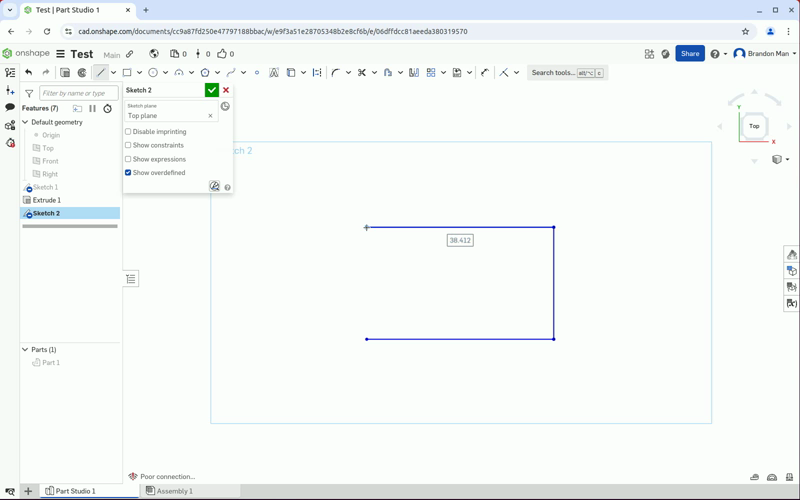
key_down(shift)
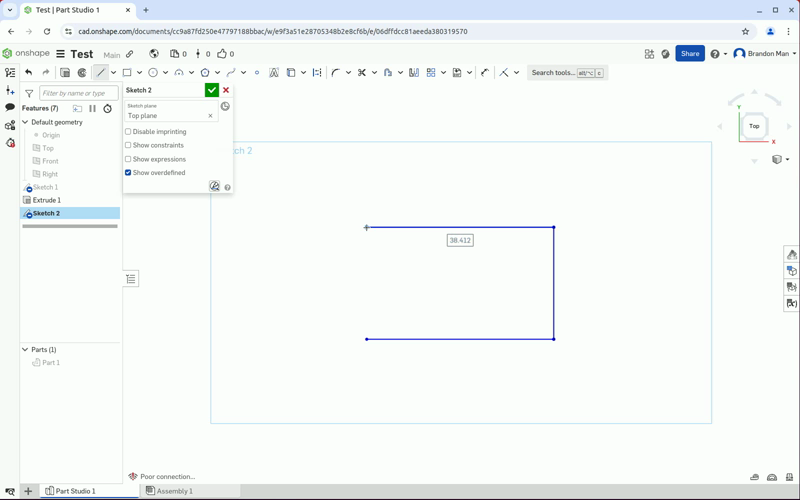
mouse_move(366, 339)
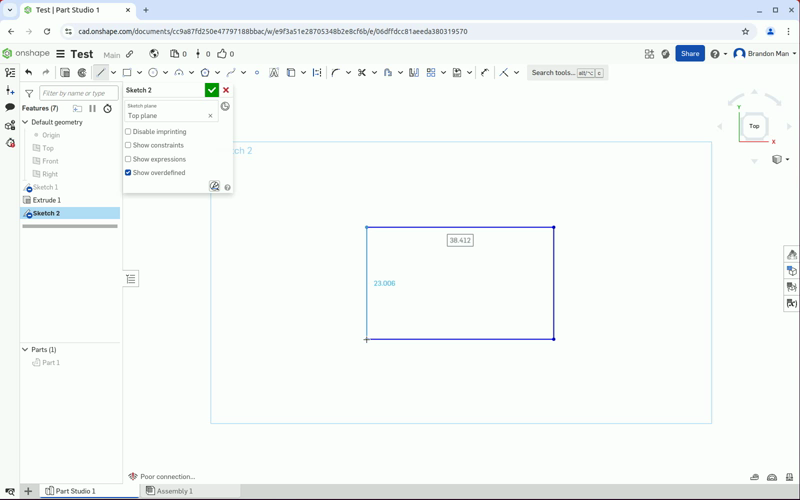
key_up(shift)
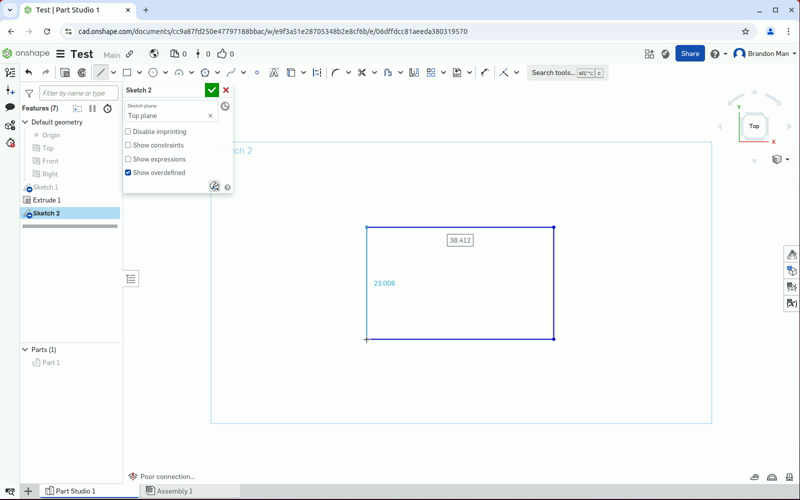
click(366, 339)
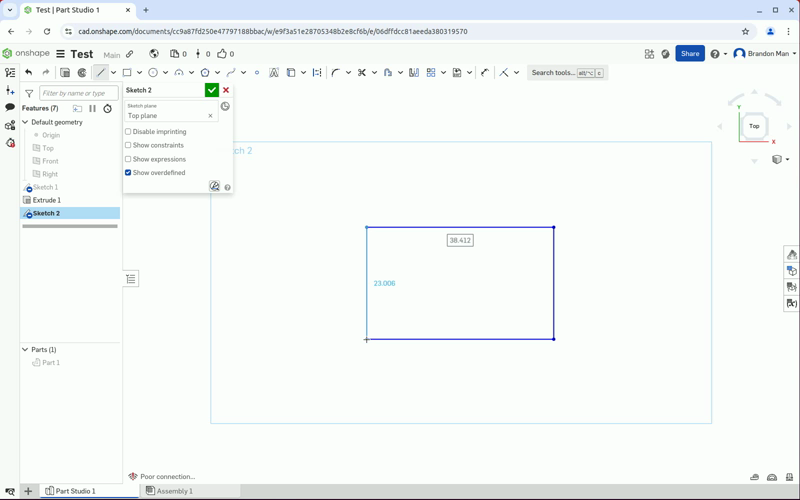
key(esc)
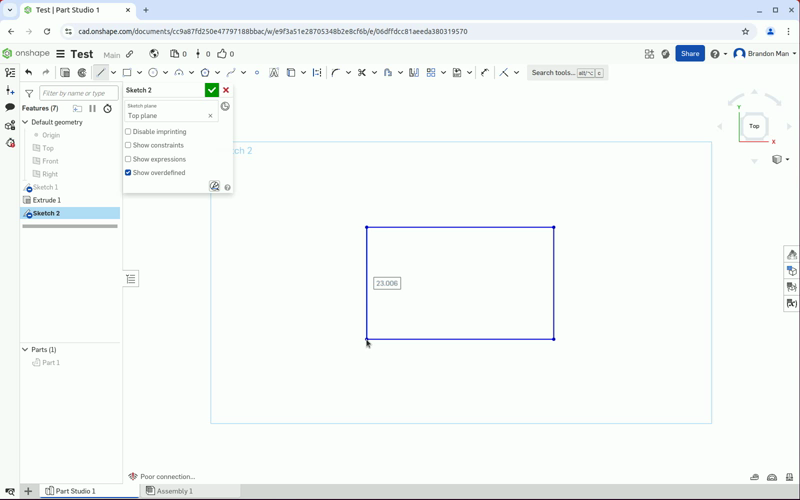
key(c)
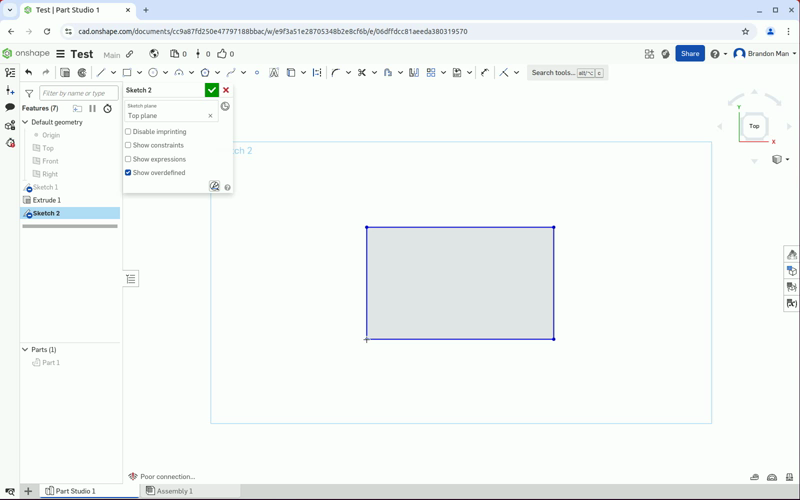
key_down(shift)
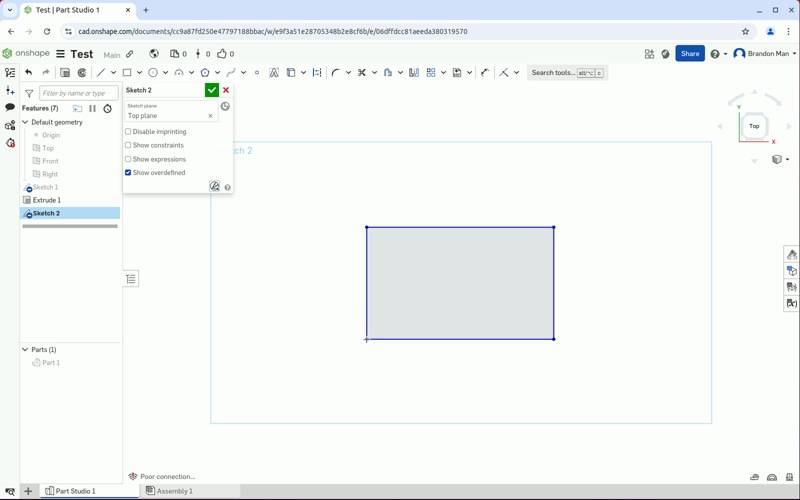
mouse_move(418, 311)
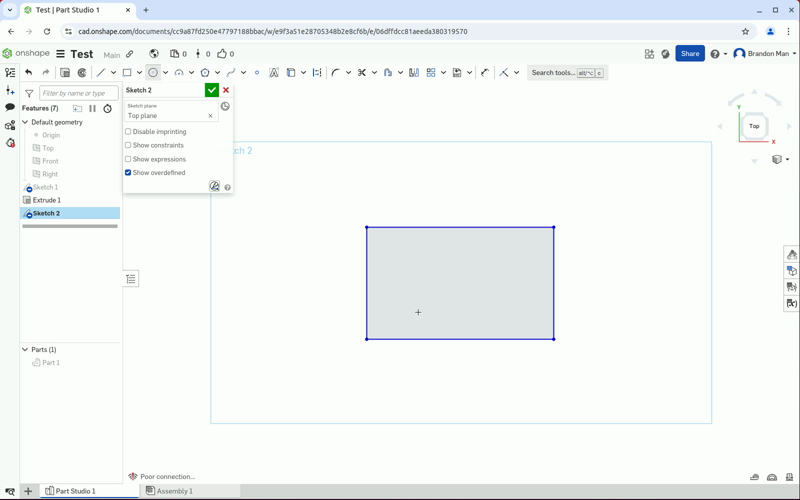
click(418, 311)
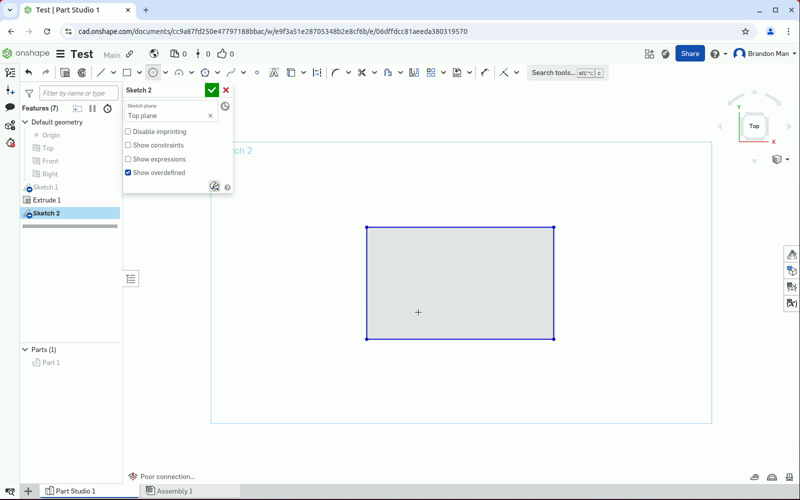
key_up(shift)
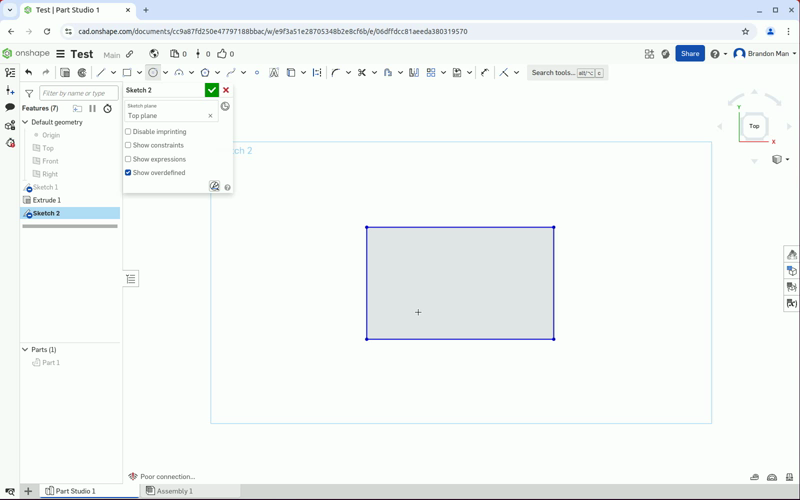
mouse_move(429, 311)
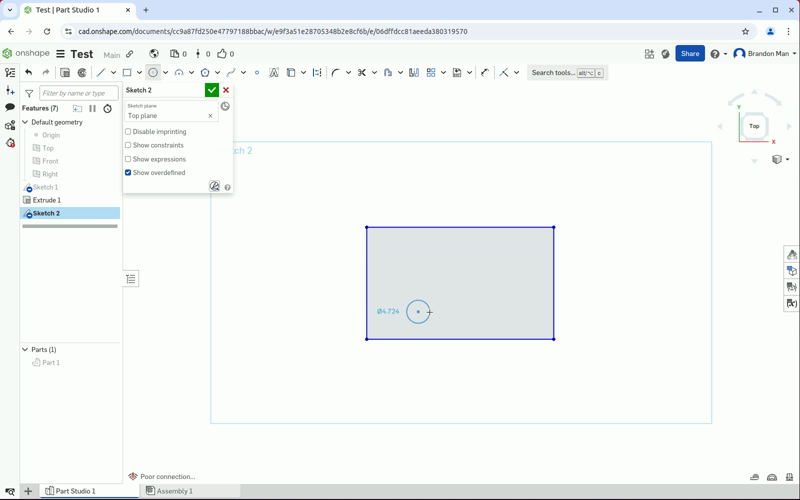
click(429, 311)
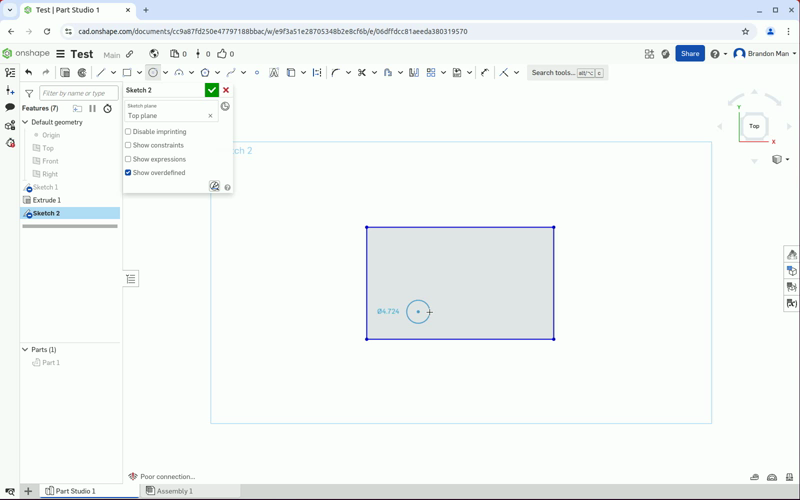
key(esc)
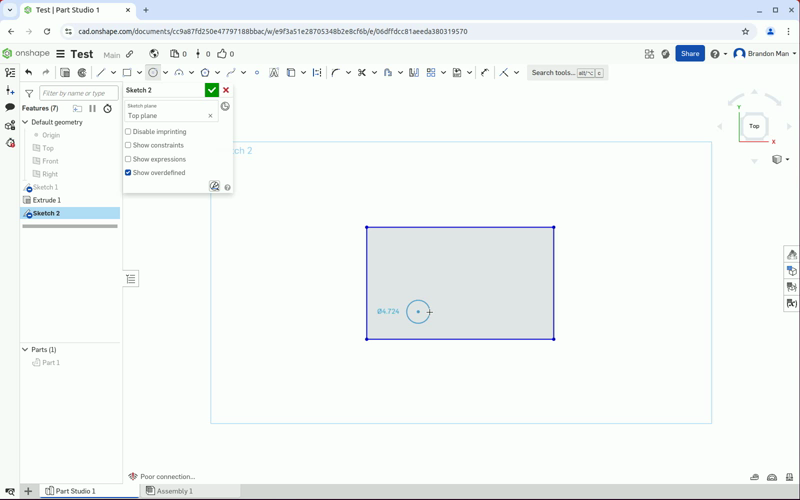
key(c)
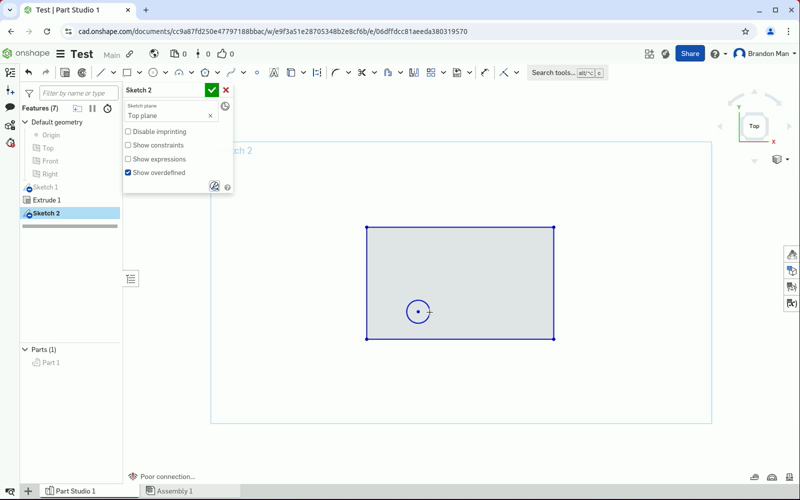
key_down(shift)
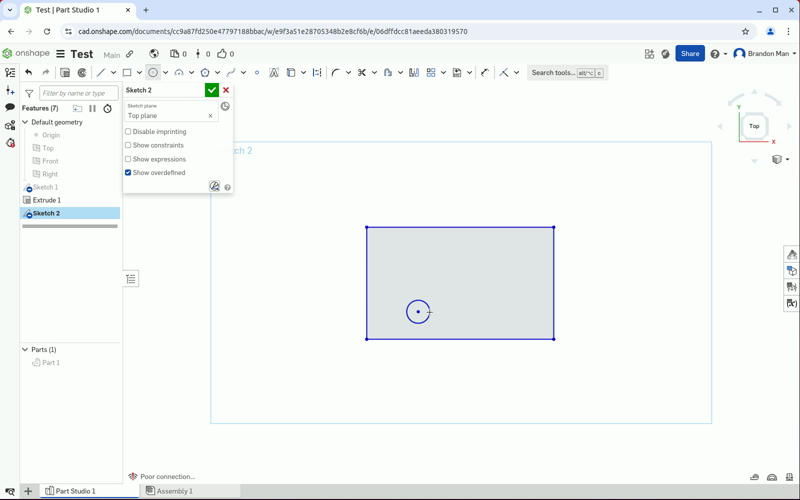
mouse_move(502, 311)
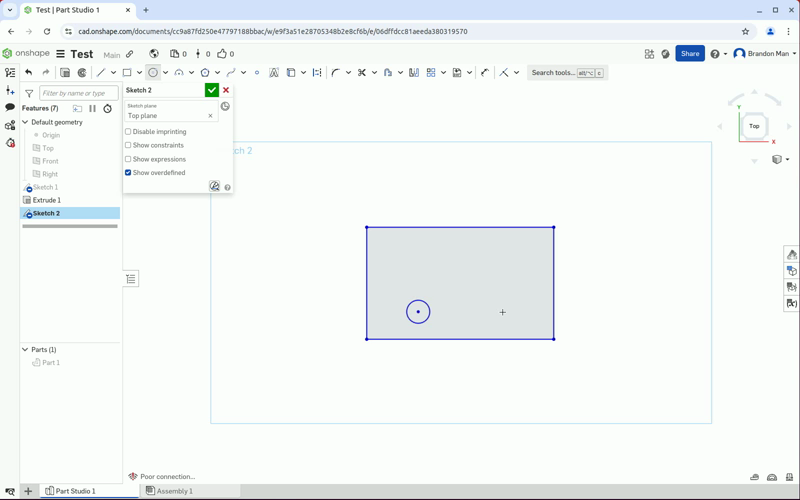
click(502, 311)
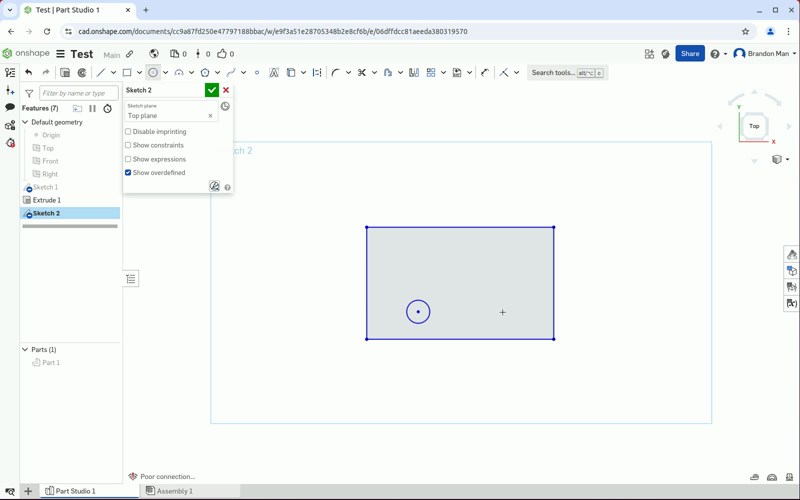
key_up(shift)
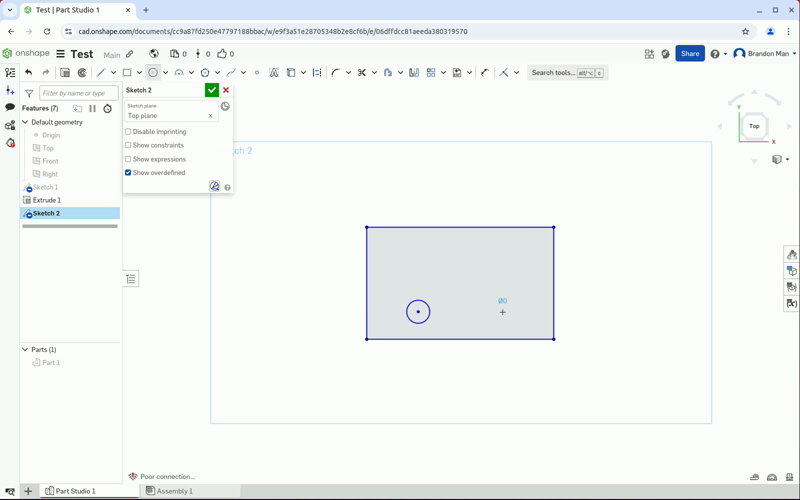
mouse_move(514, 311)
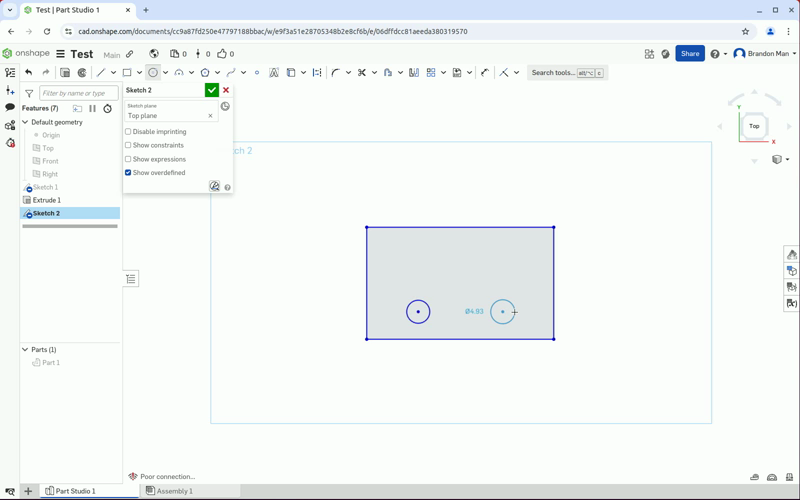
click(514, 311)
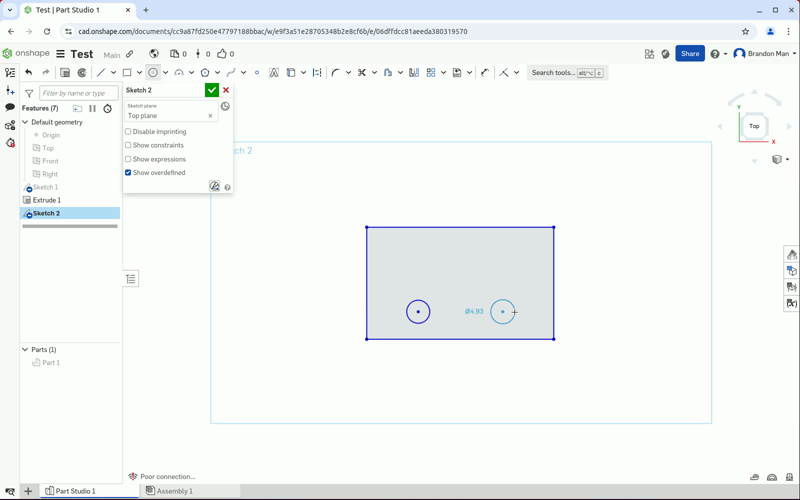
key(esc)
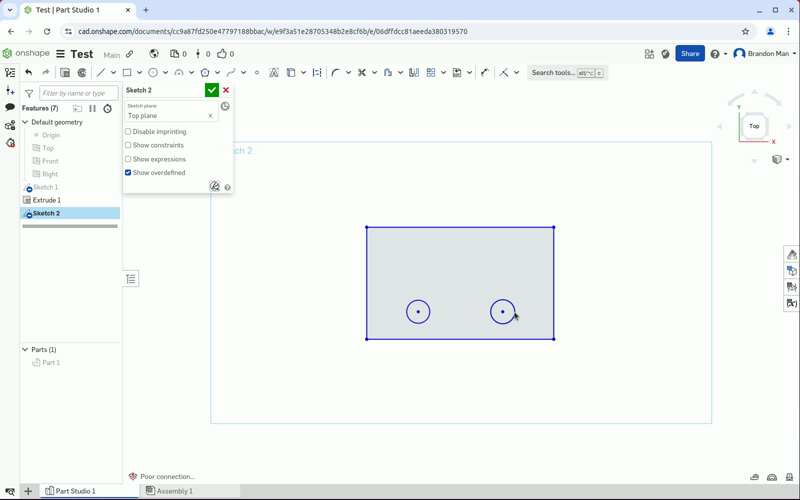
mouse_move(531, 286)
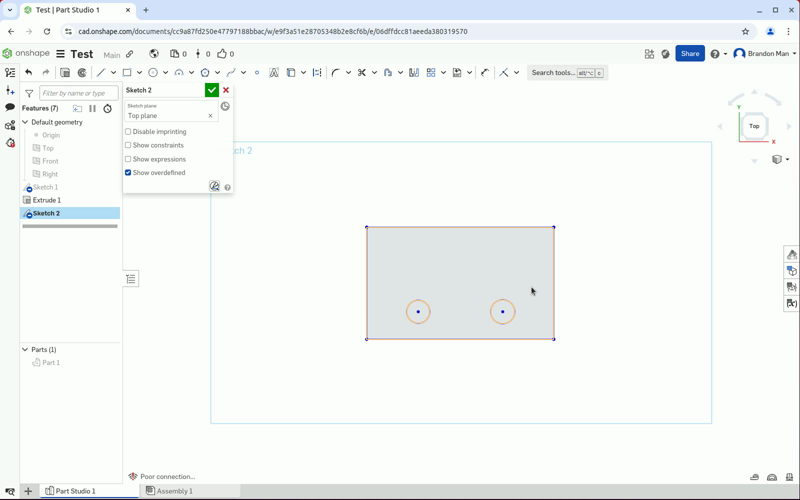
click(531, 286)
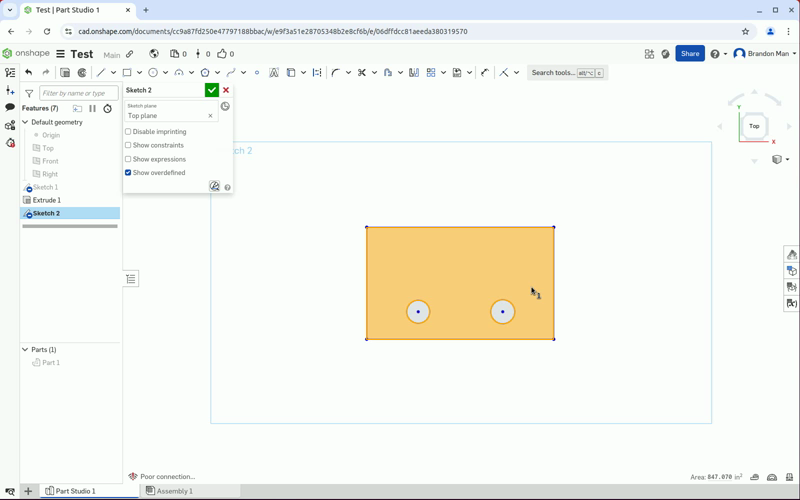
mouse_move(73, 352)
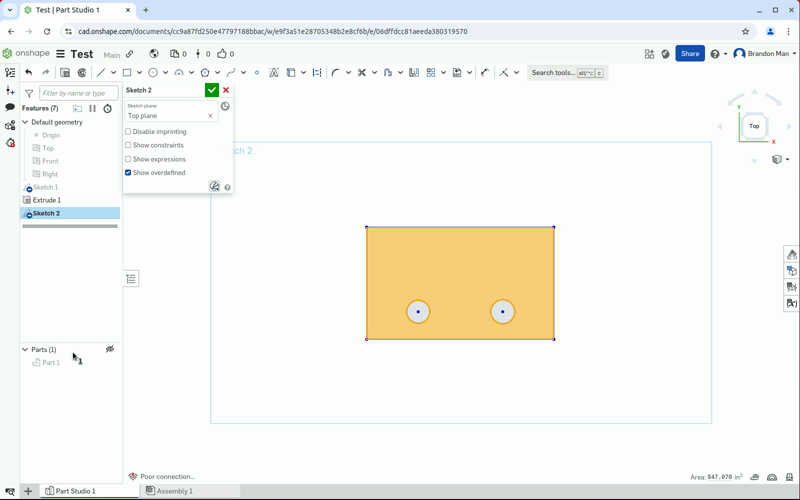
key(shift+y)
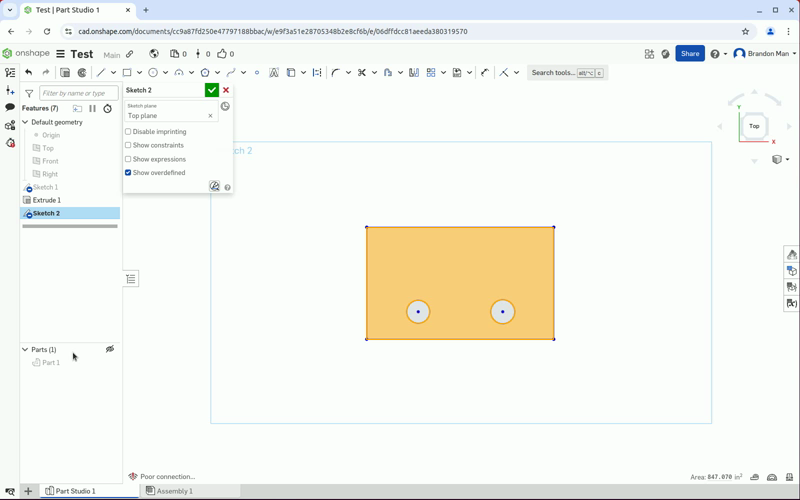
key(shift+e)
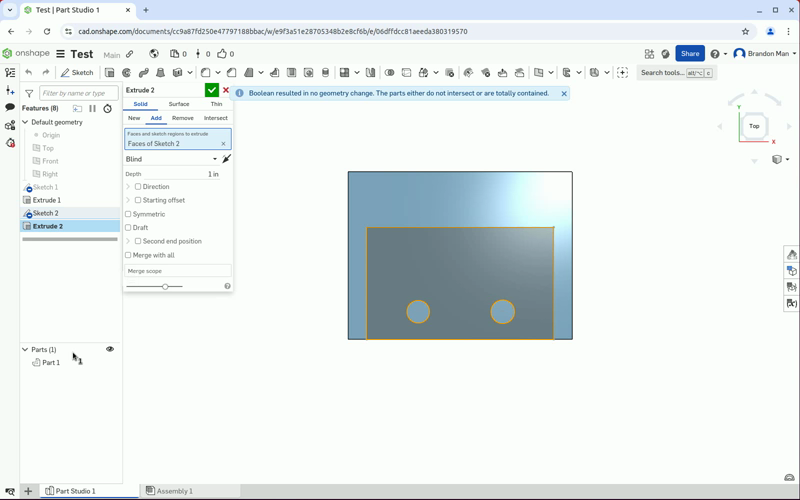
mouse_move(143, 106)
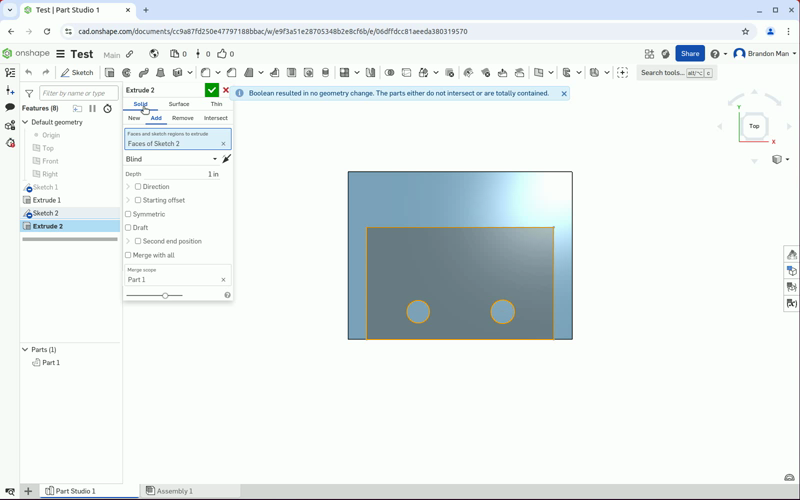
click(143, 106)
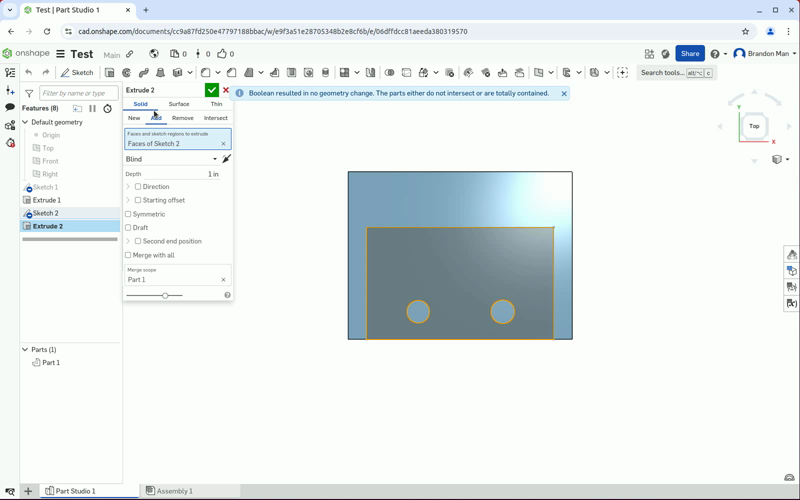
mouse_move(186, 120)
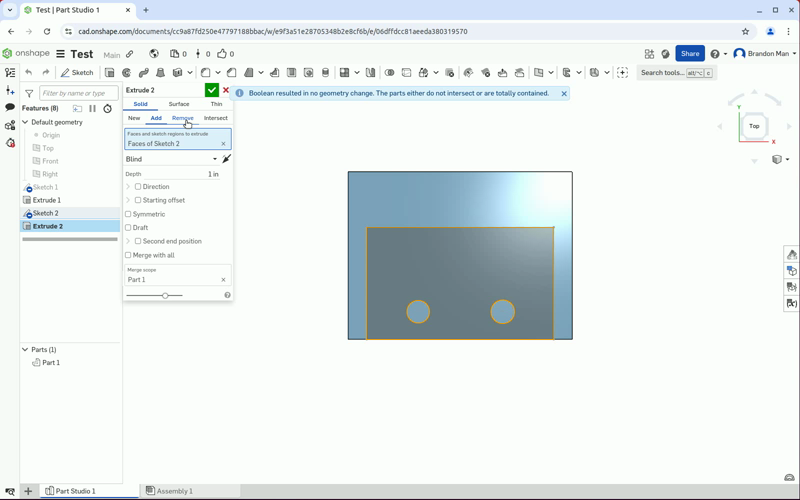
click(186, 120)
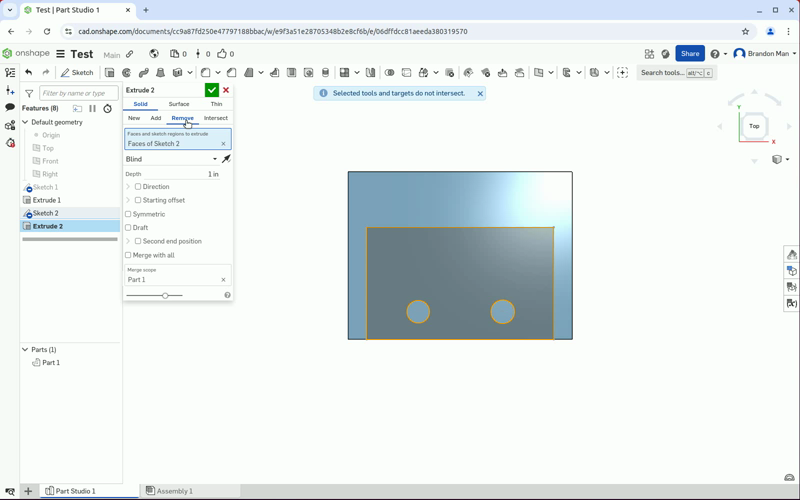
key(tab, 4)
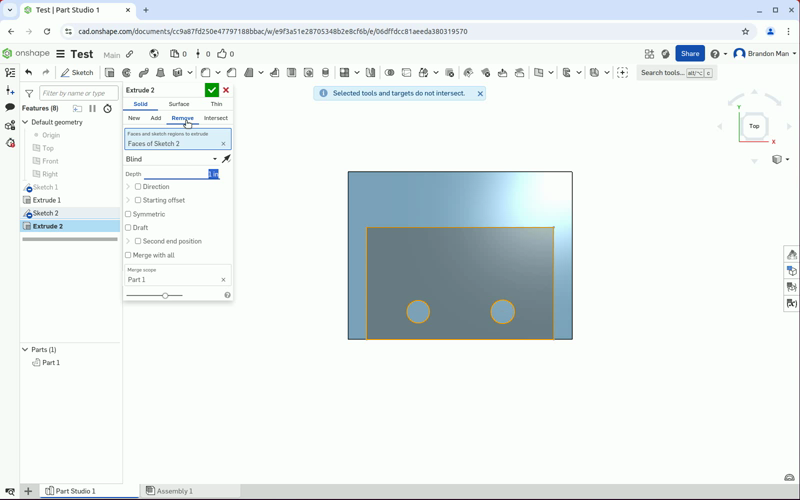
text(-12.517)
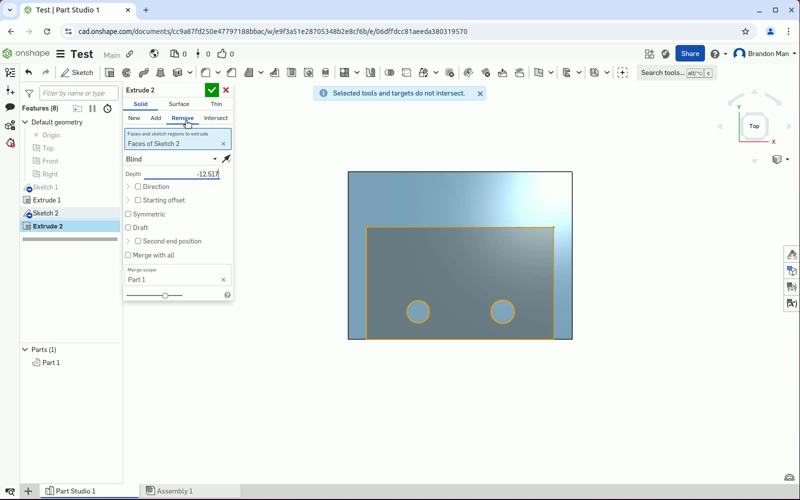
key(tab, 6)
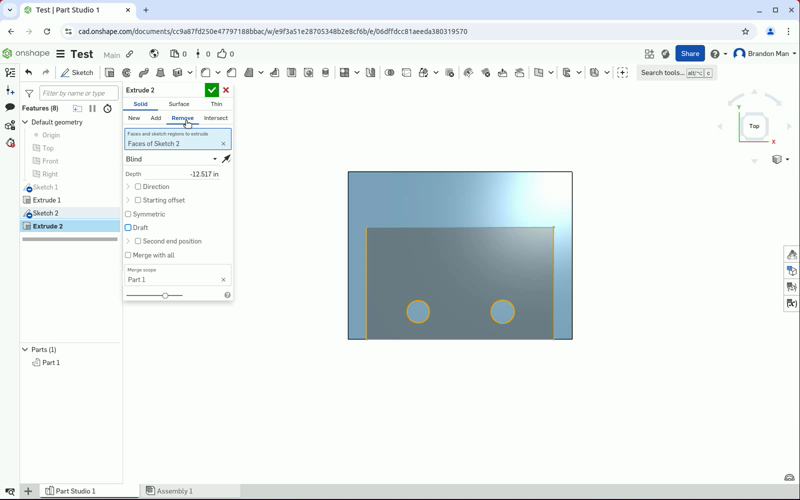
key(space)
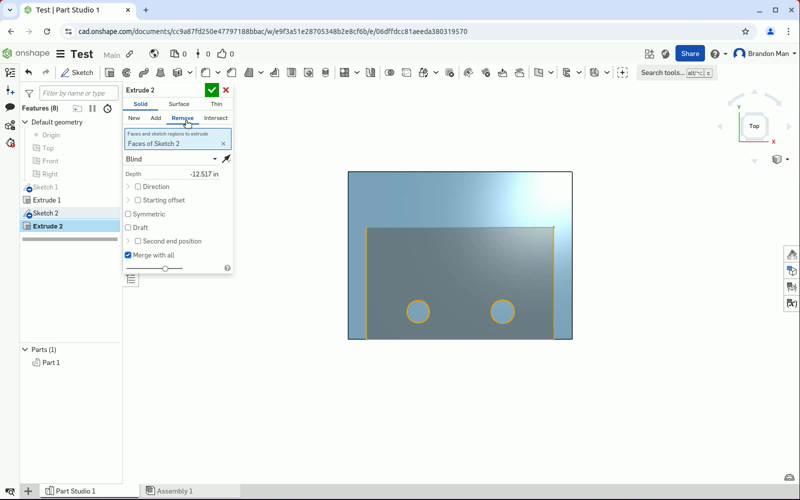
key(enter)
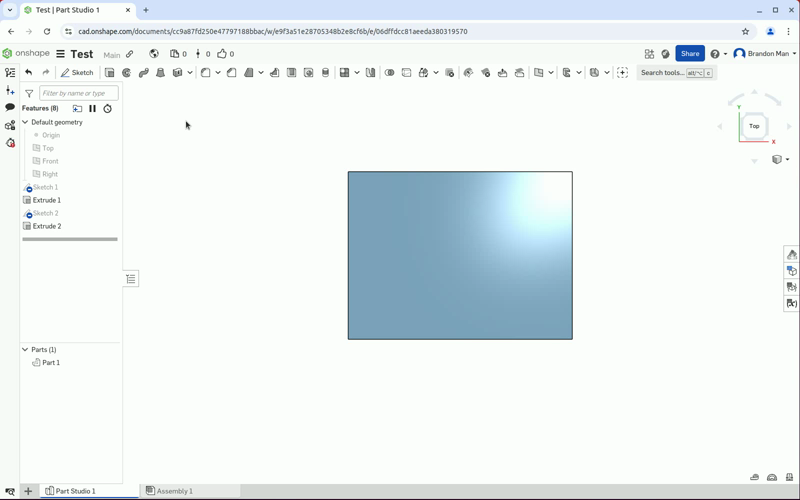
key(shift+h)
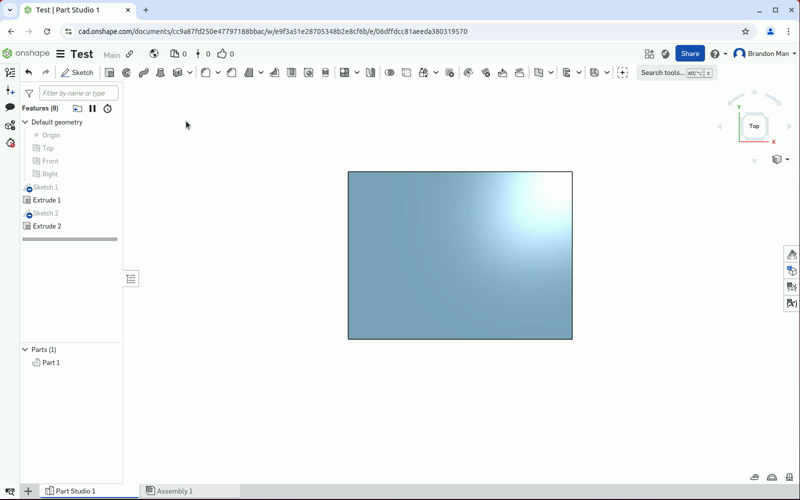
key(shift+h)
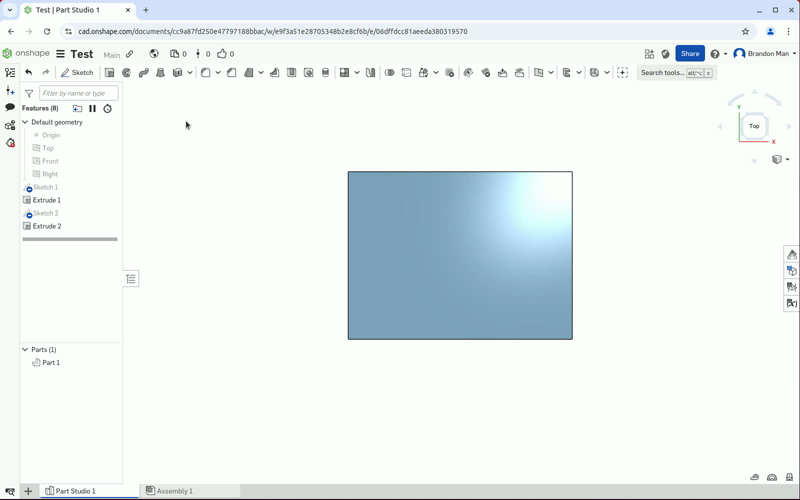
mouse_move(73, 189)
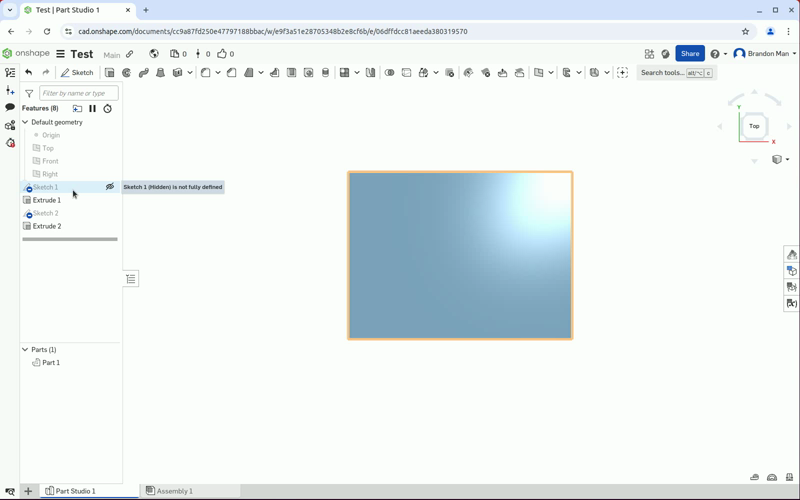
click(73, 189)
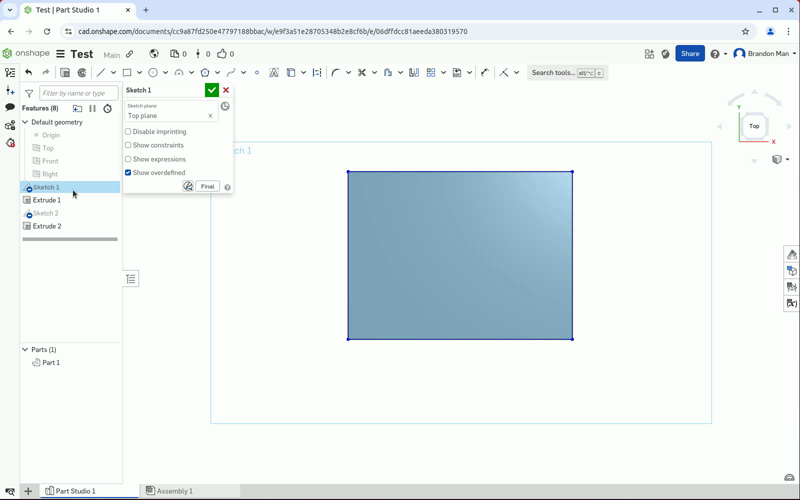
mouse_move(229, 92)
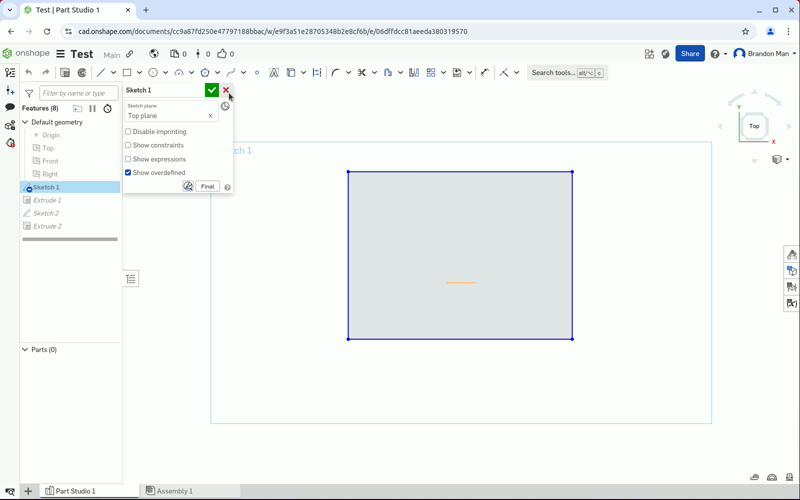
click(229, 92)
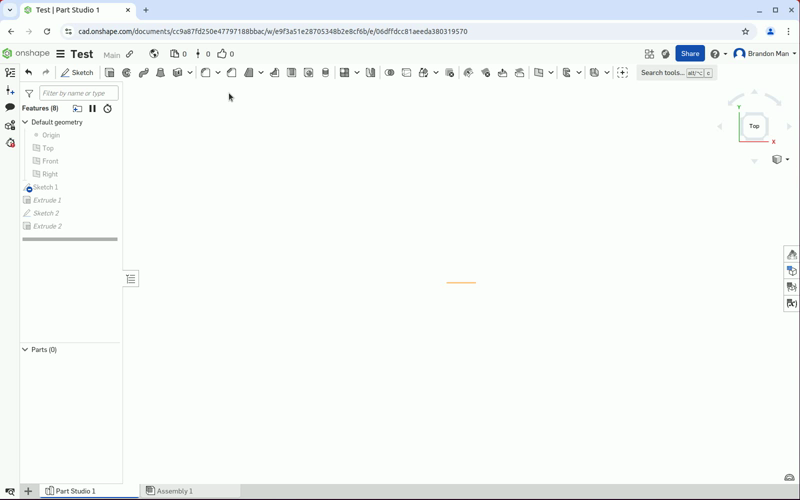
mouse_move(73, 352)
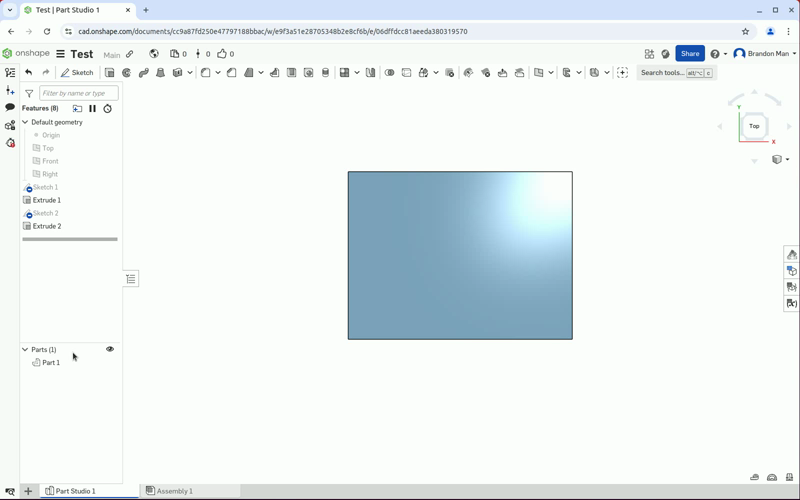
key(y)
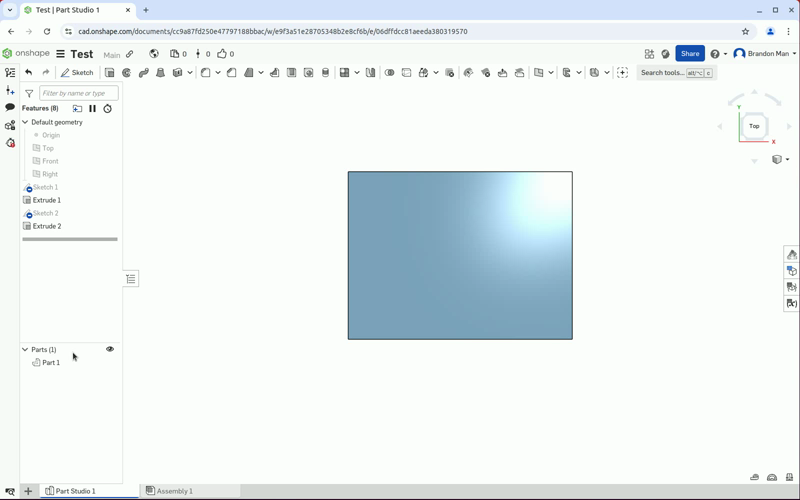
key(shift+p)
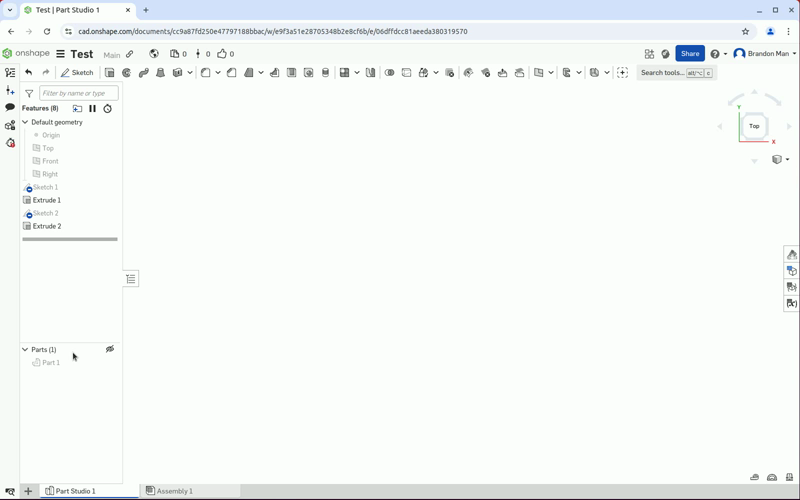
key(space)
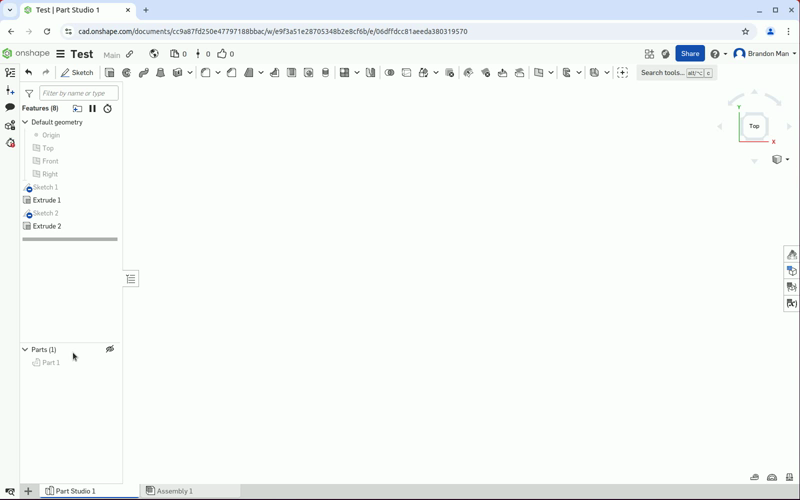
key_down(shift)
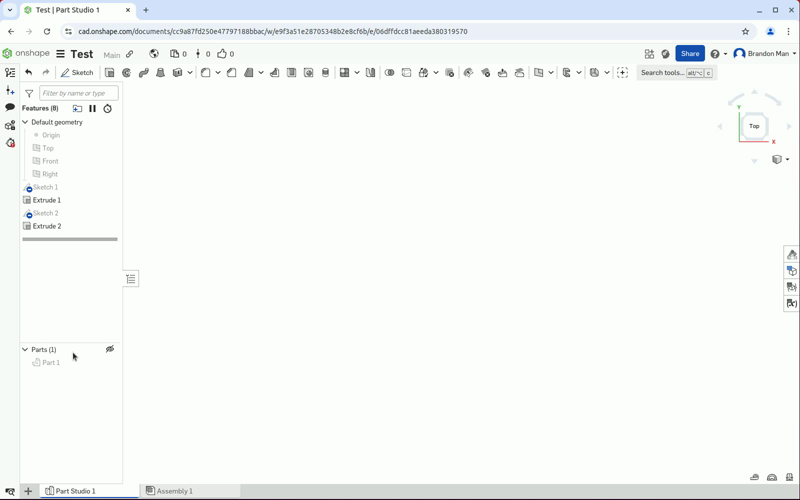
key(up)
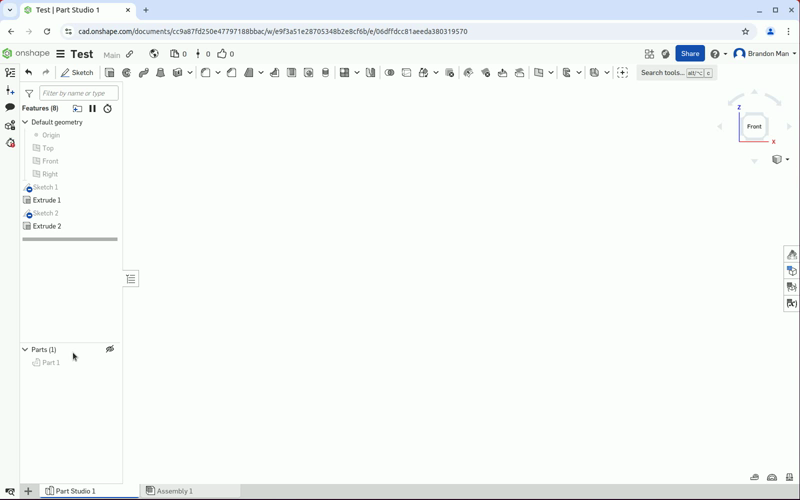
key_up(shift)
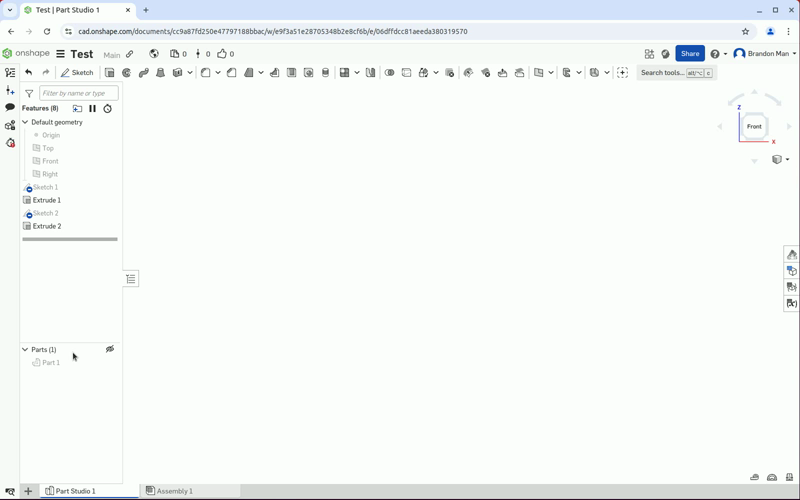
key(space)
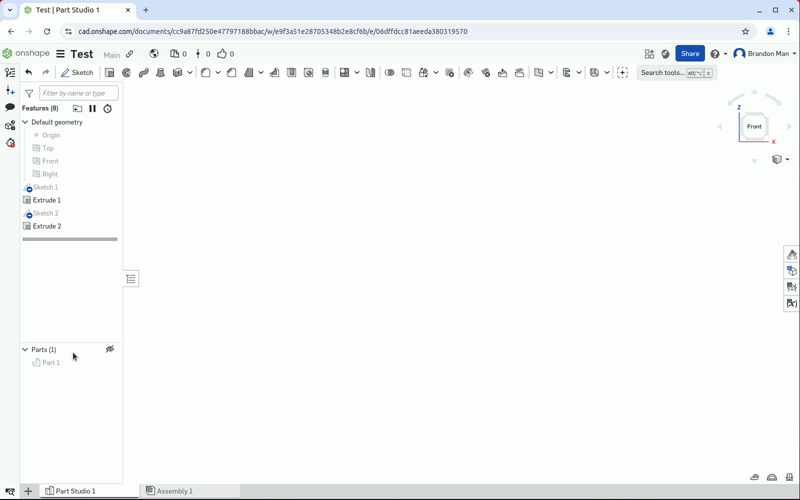
key_down(shift)
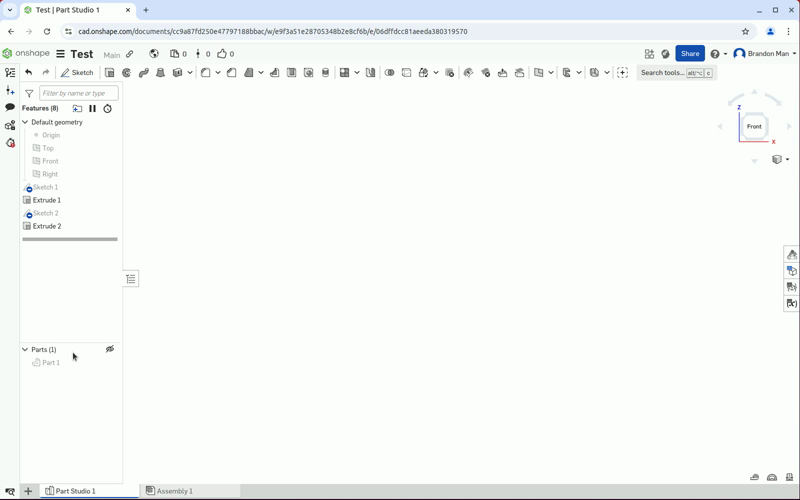
key(left)
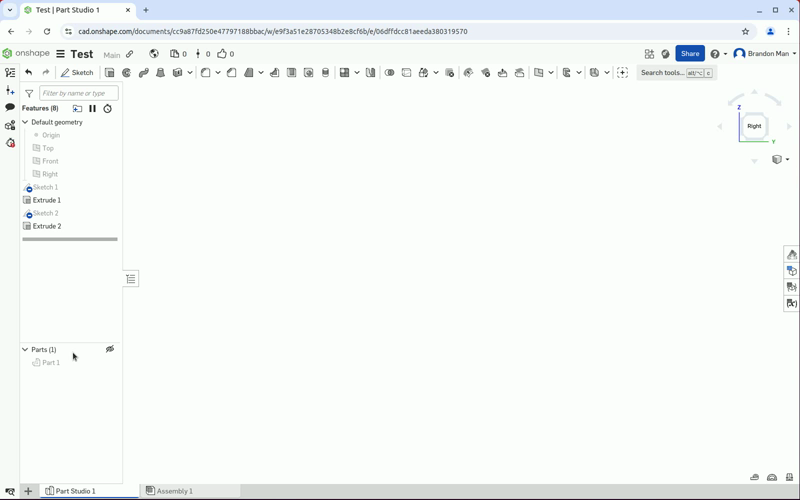
key_up(shift)
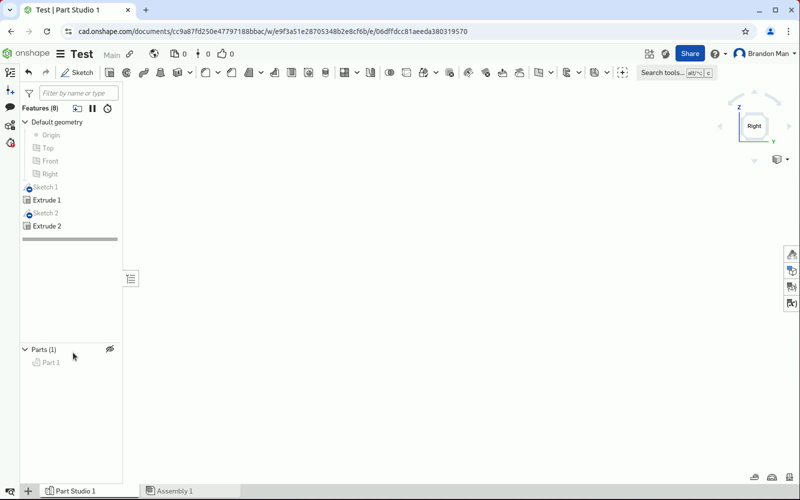
mouse_move(73, 352)
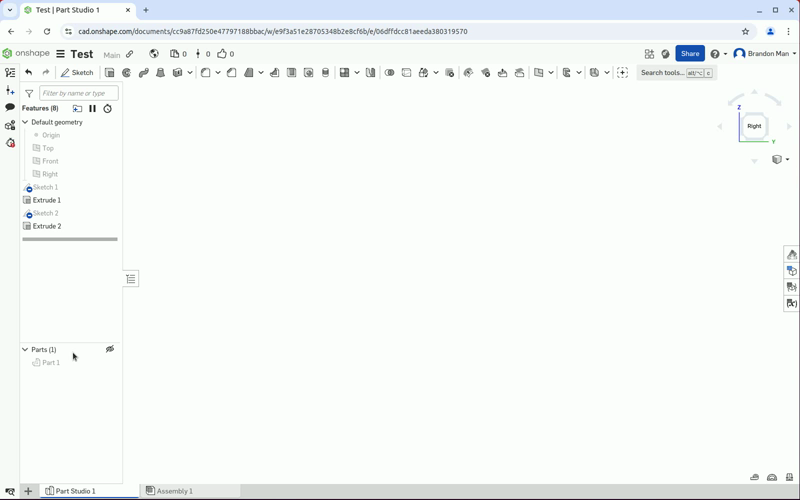
key(shift+y)
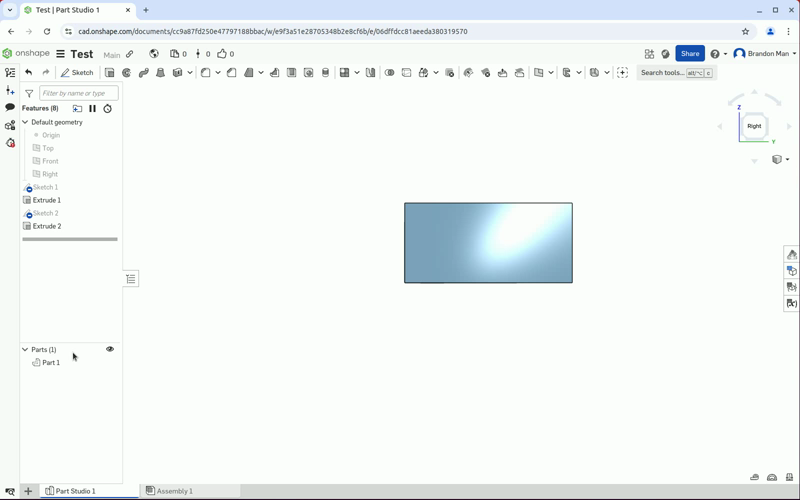
mouse_move(541, 75)
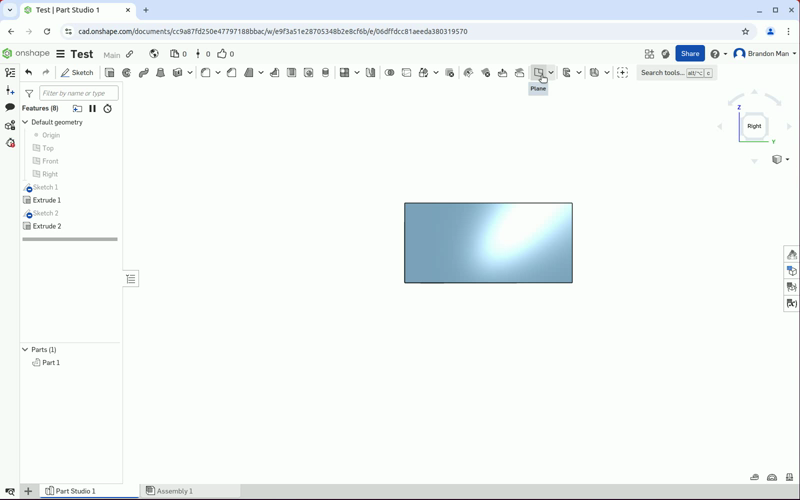
click(541, 75)
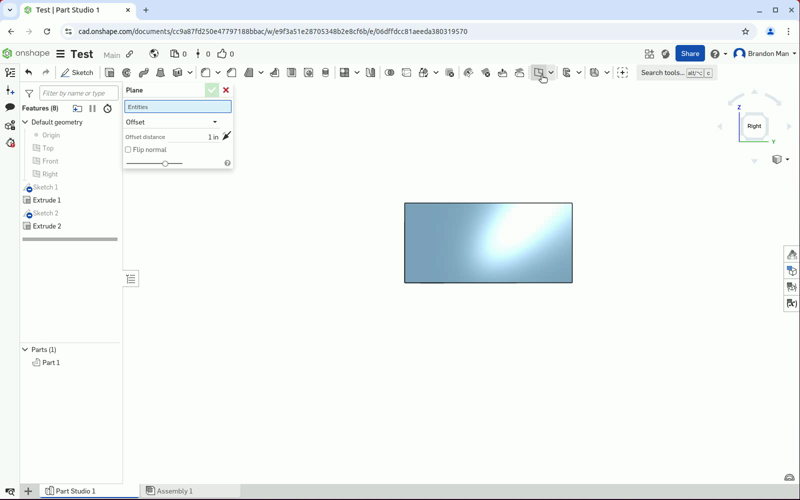
mouse_move(73, 176)
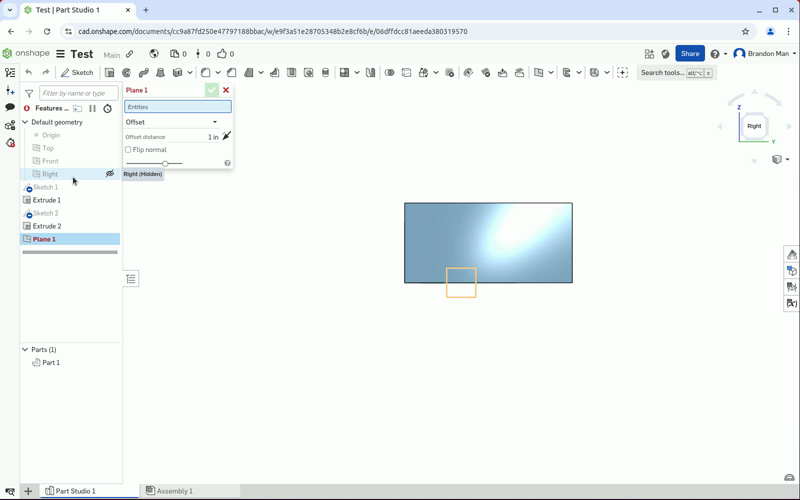
click(73, 176)
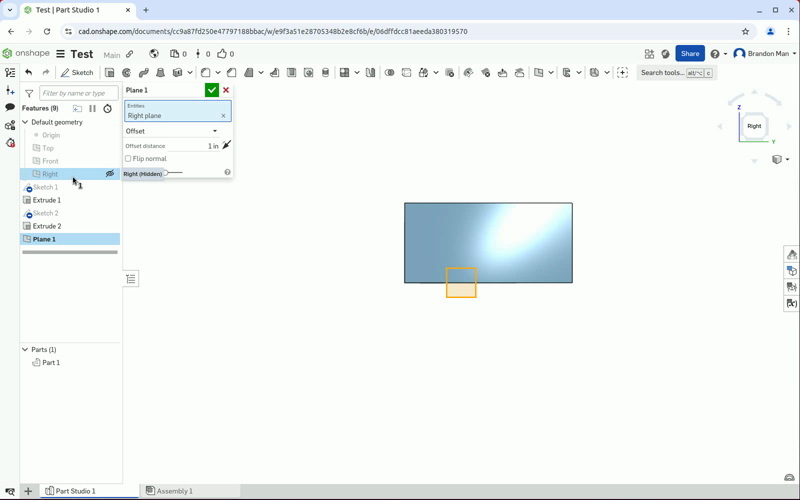
key(tab, 2)
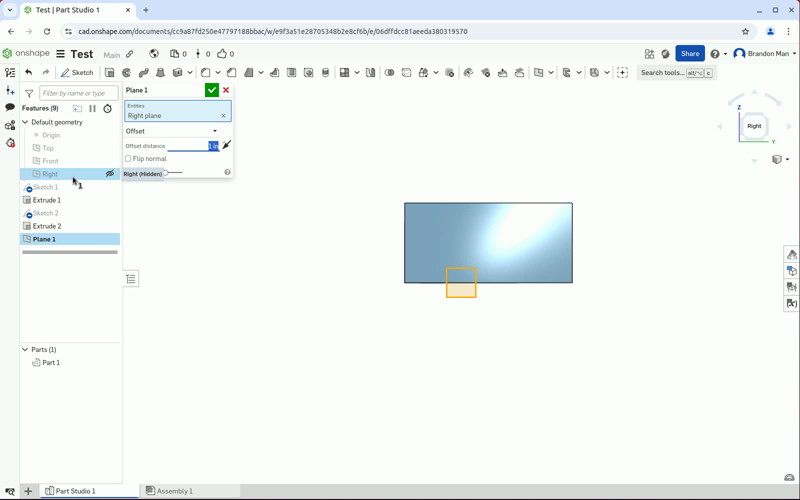
text(23.108)
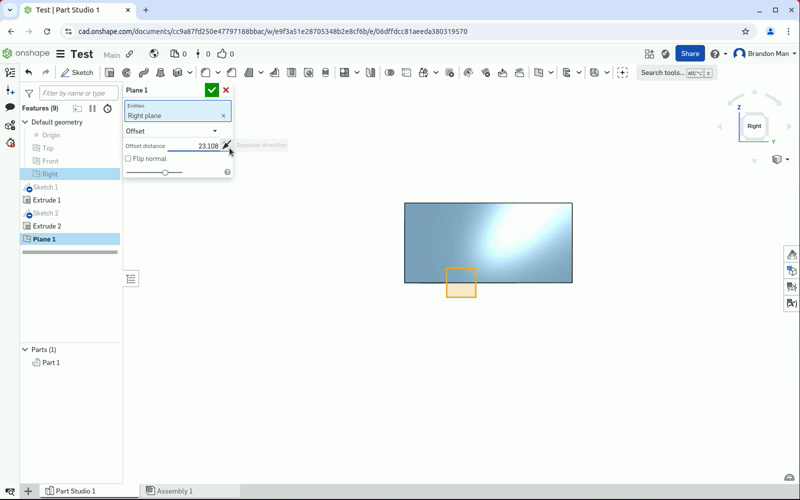
mouse_move(229, 147)
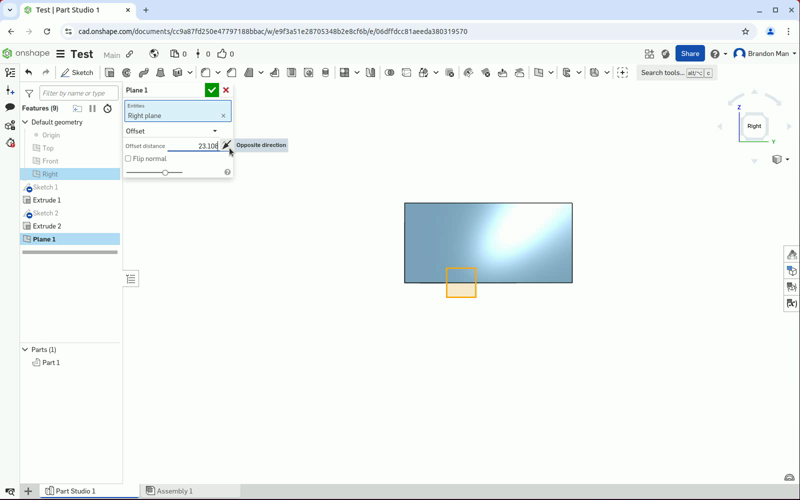
click(229, 147)
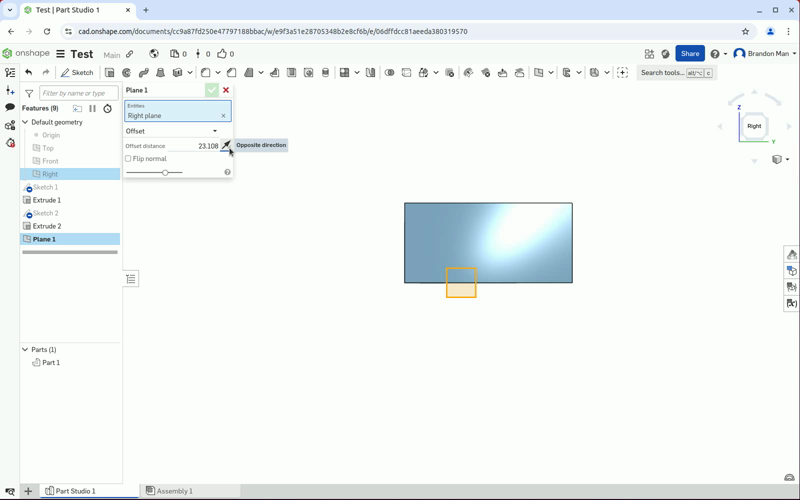
key(enter, 2)
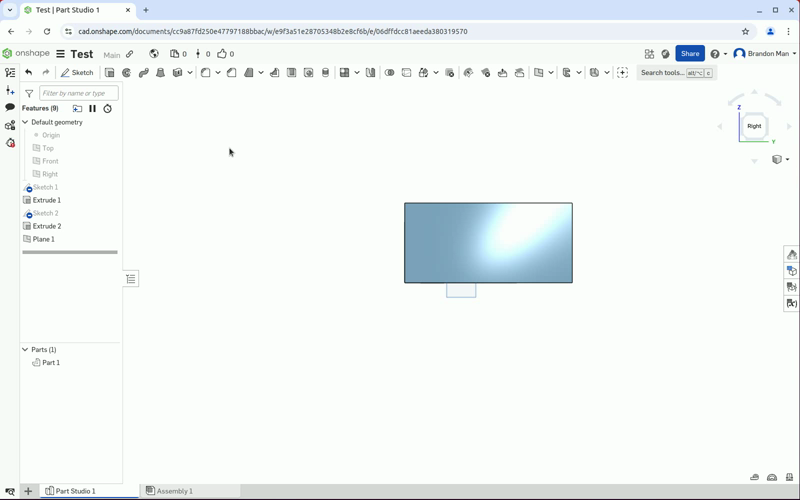
key(shift+s)
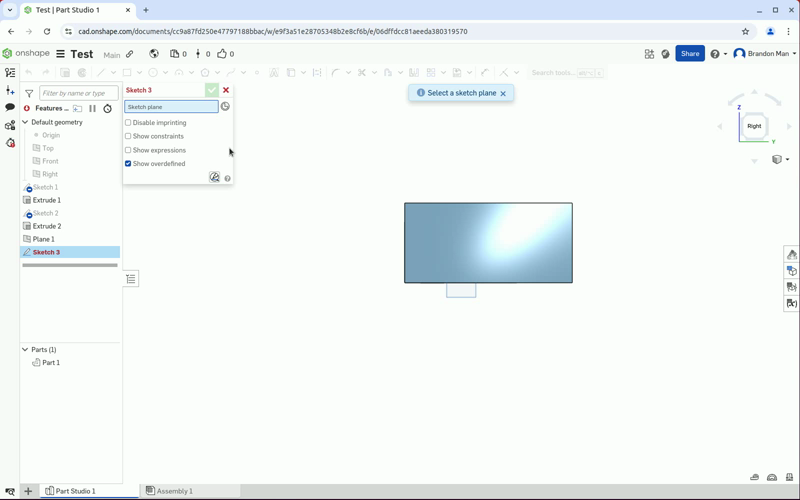
mouse_move(73, 241)
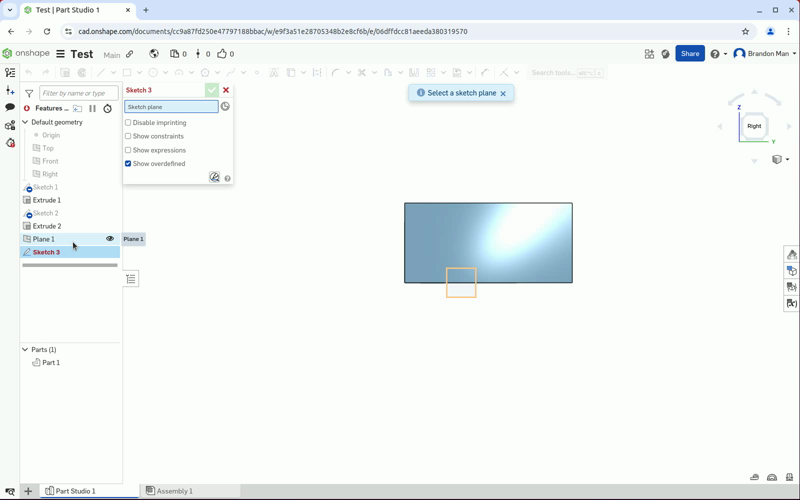
click(73, 241)
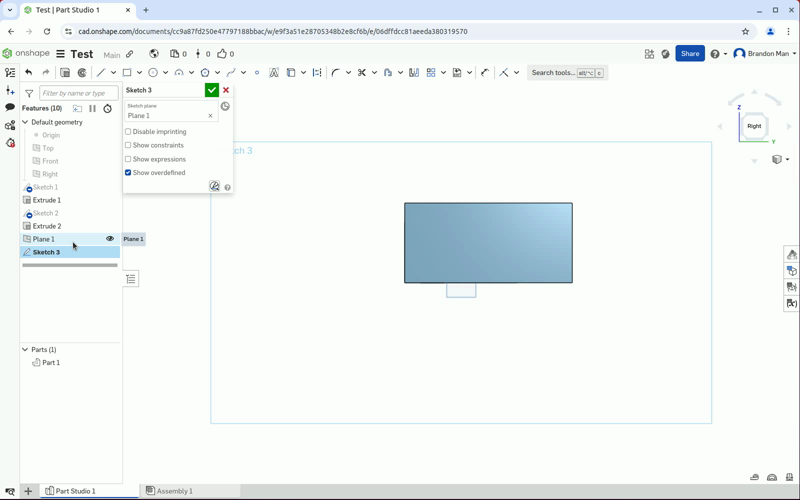
mouse_move(73, 352)
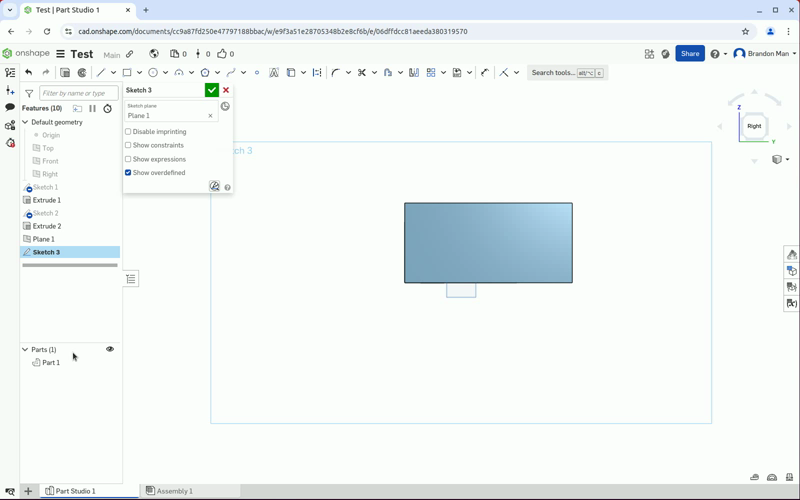
key(y)
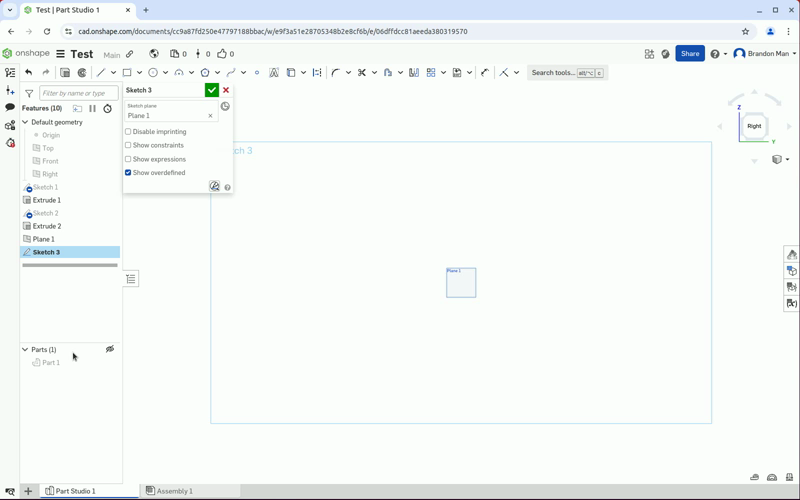
key(c)
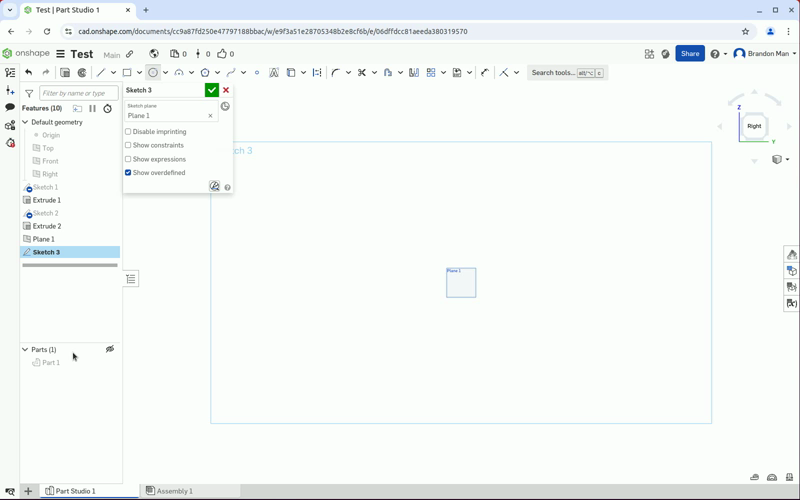
key_down(shift)
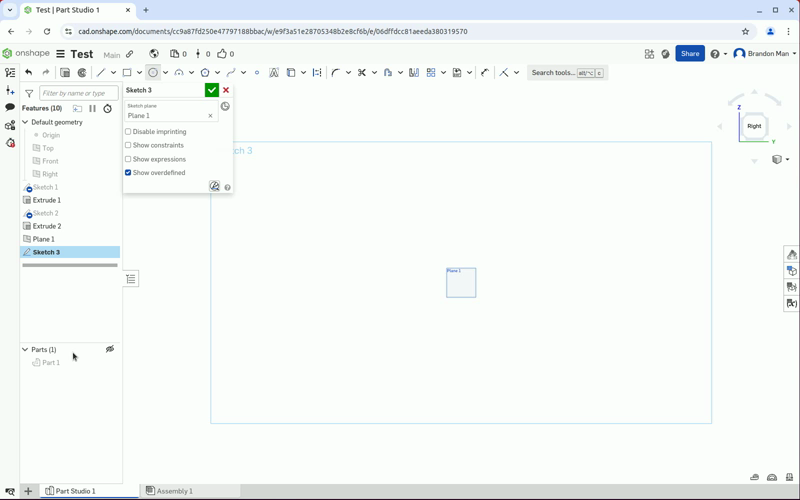
mouse_move(433, 243)
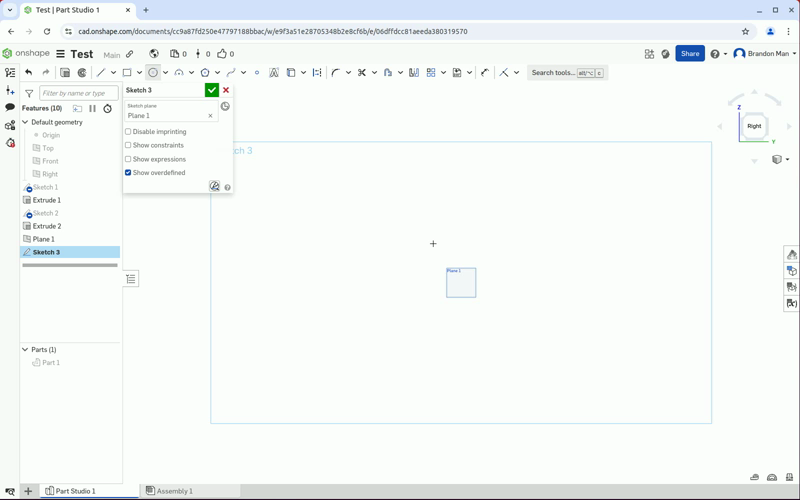
click(433, 243)
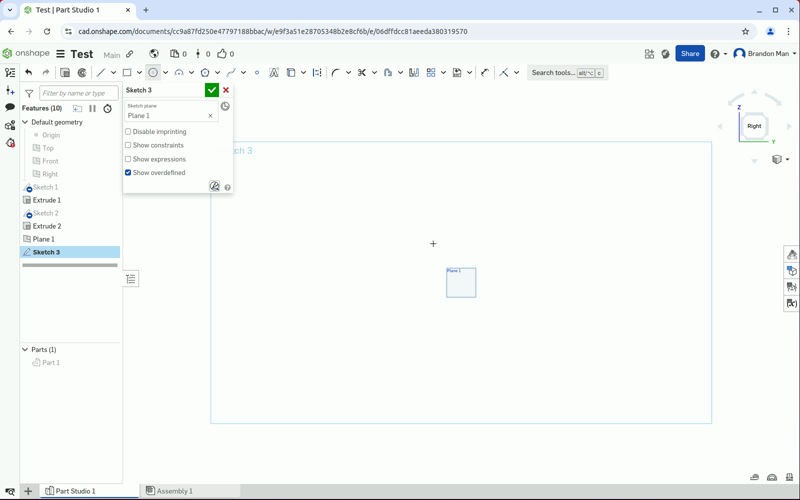
key_up(shift)
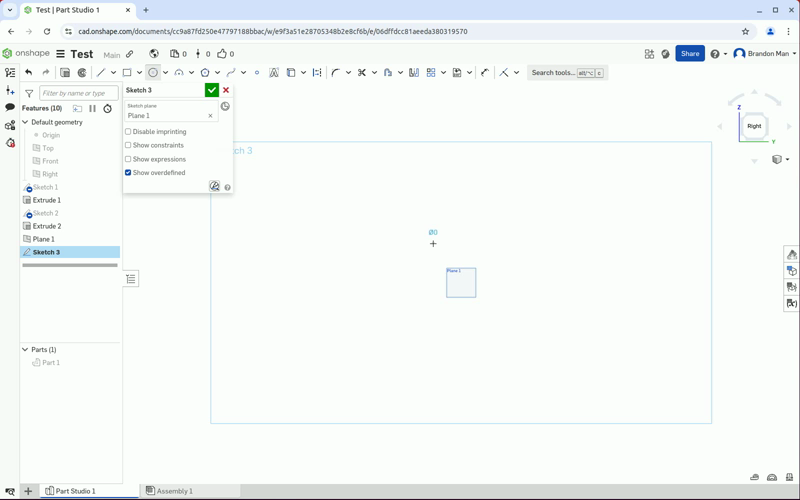
mouse_move(443, 243)
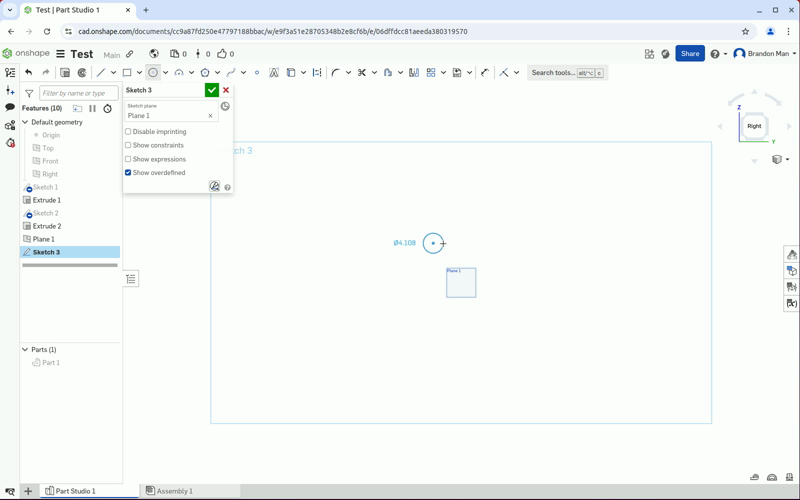
click(443, 243)
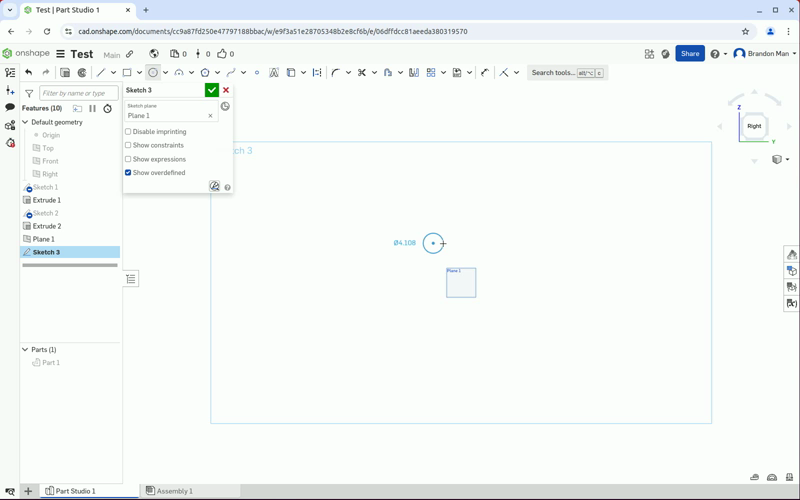
key(esc)
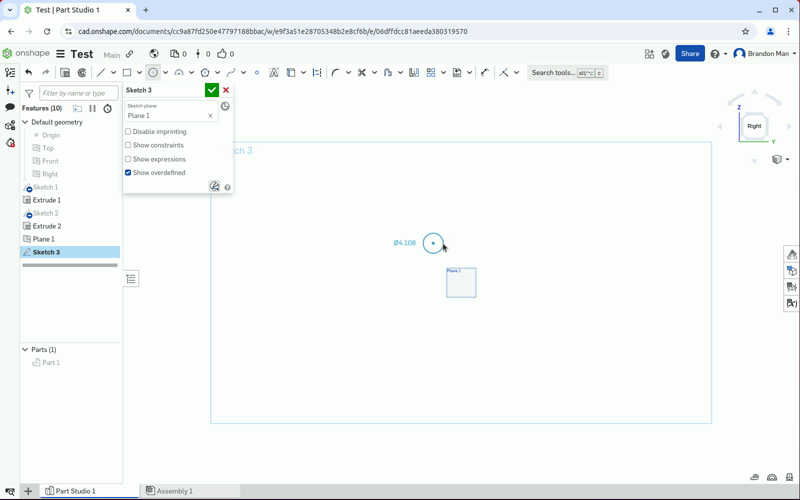
mouse_move(432, 248)
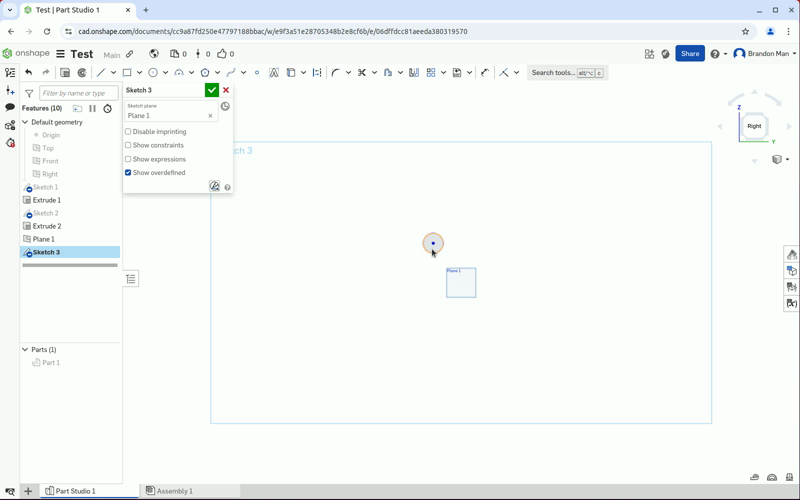
scroll(6)
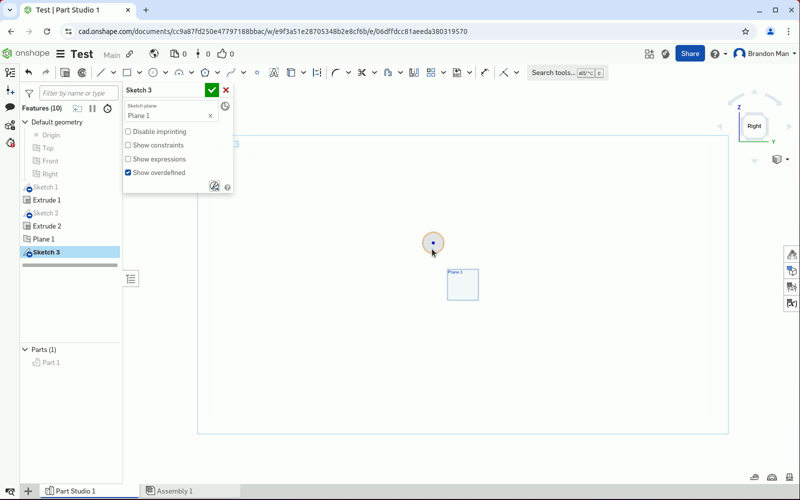
scroll(6)
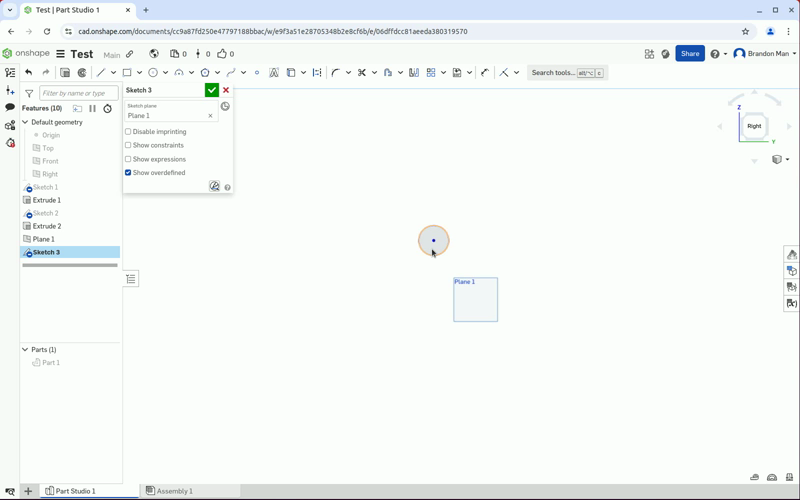
scroll(6)
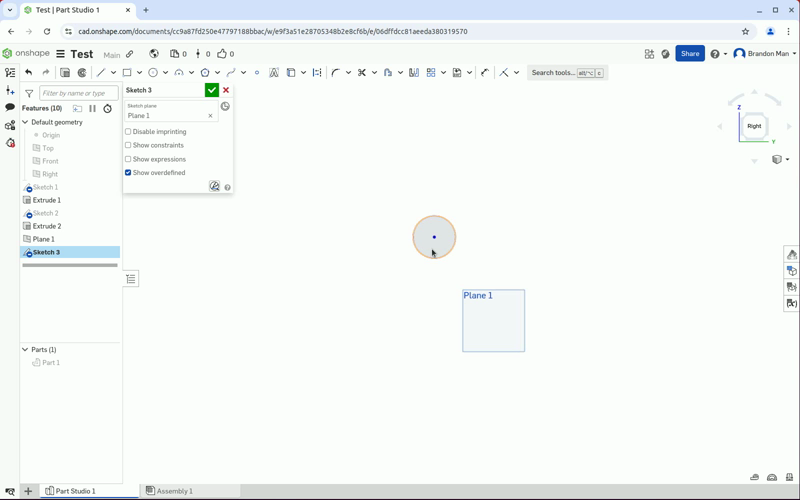
scroll(6)
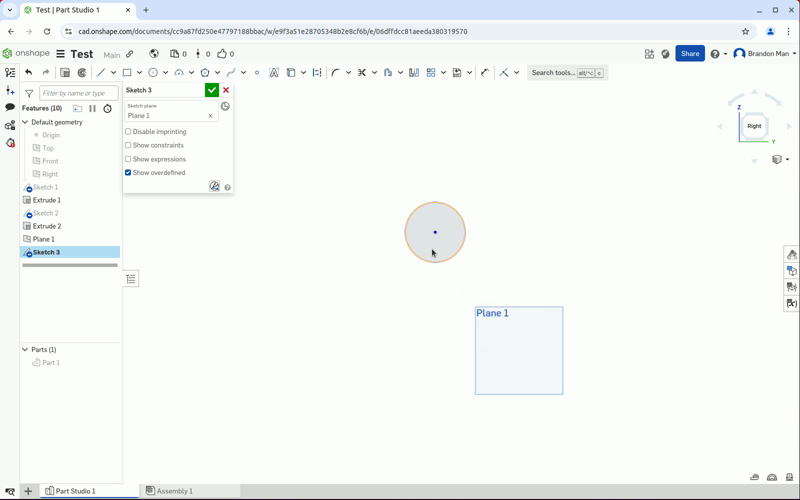
scroll(6)
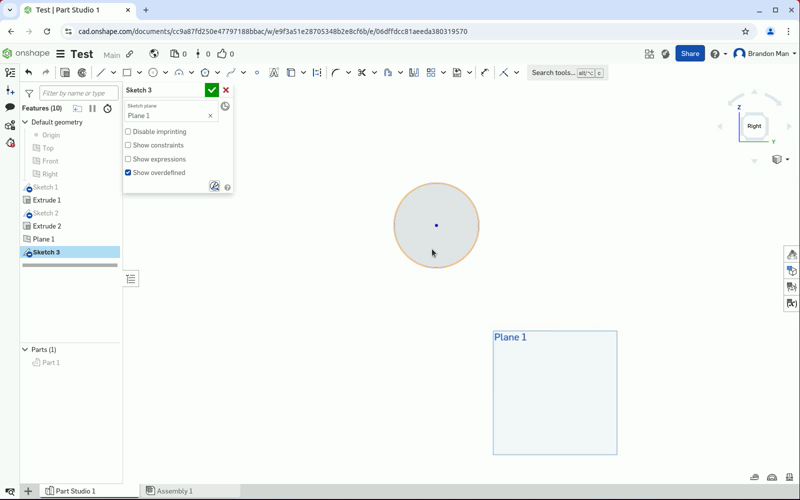
scroll(6)
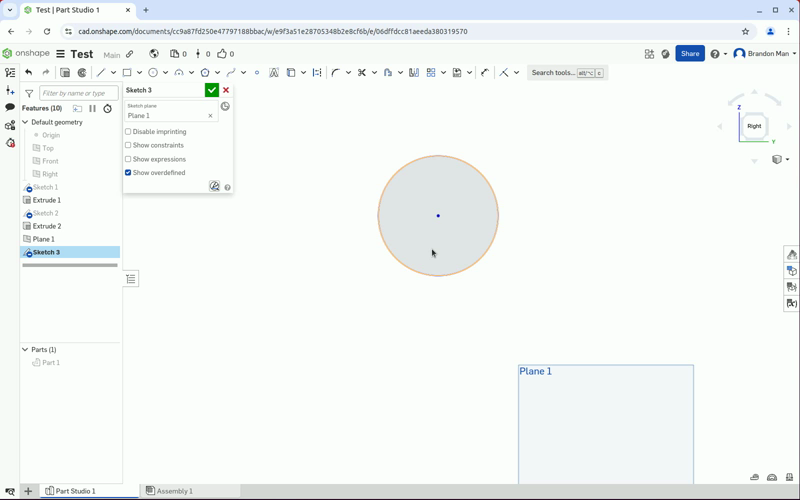
scroll(6)
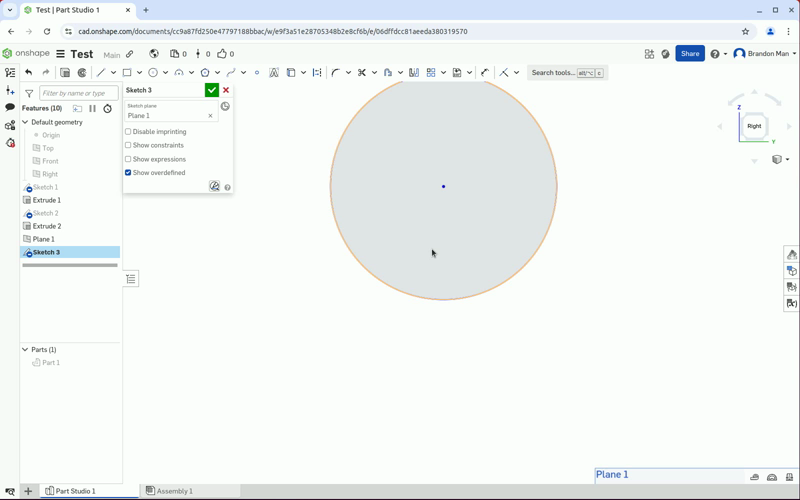
click(432, 248)
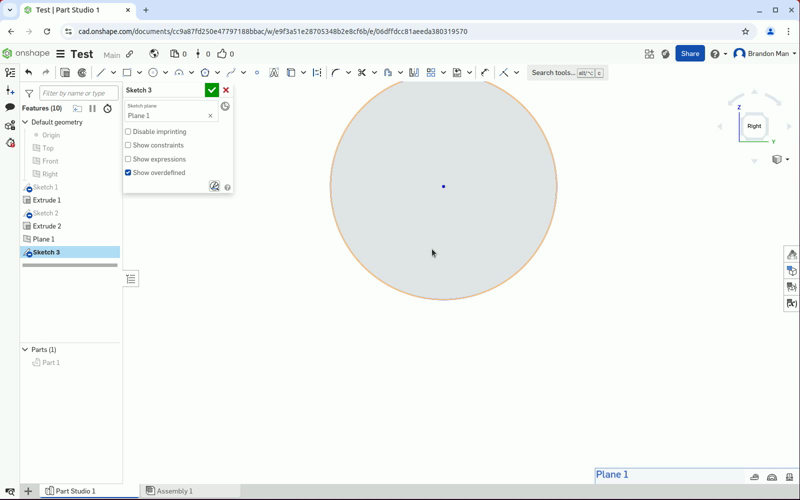
scroll(-6)
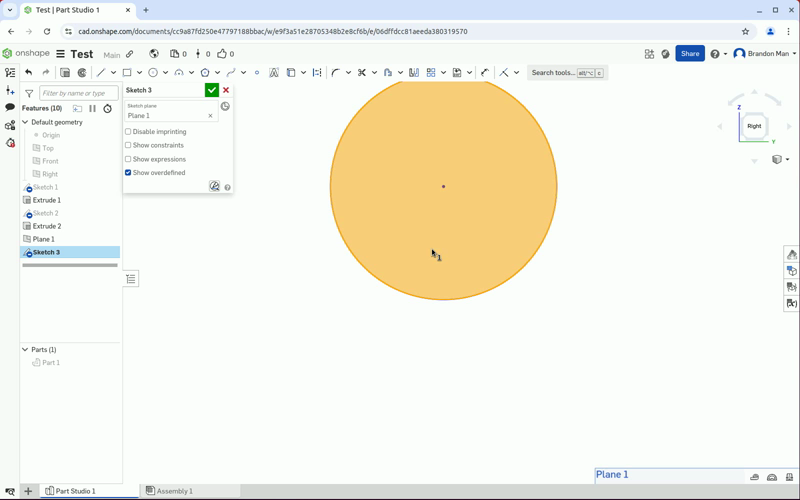
scroll(-6)
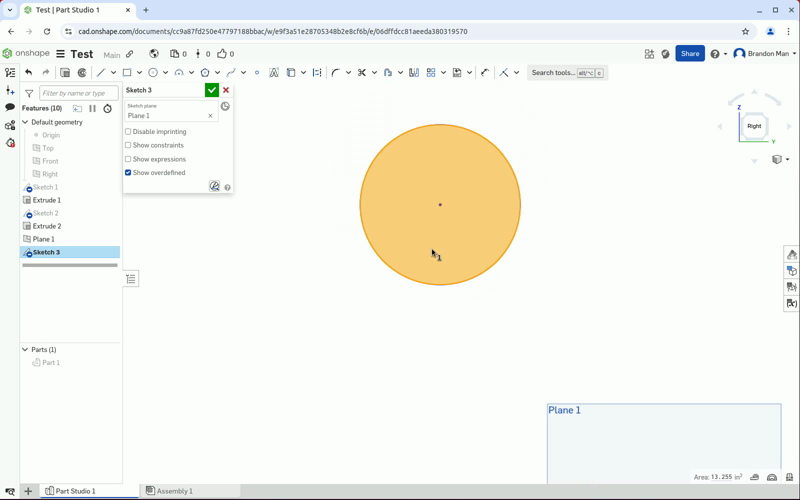
scroll(-6)
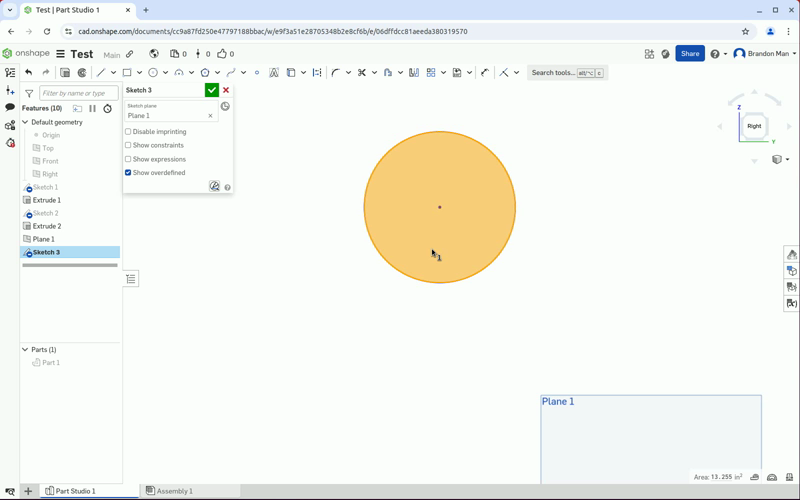
scroll(-6)
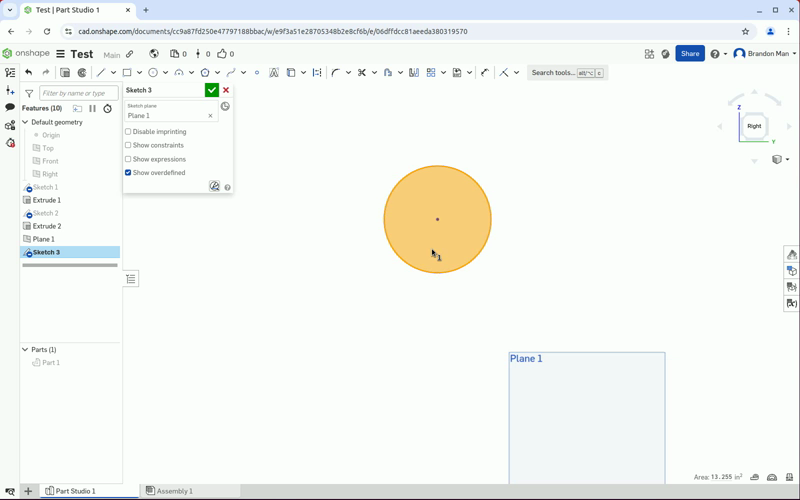
scroll(-6)
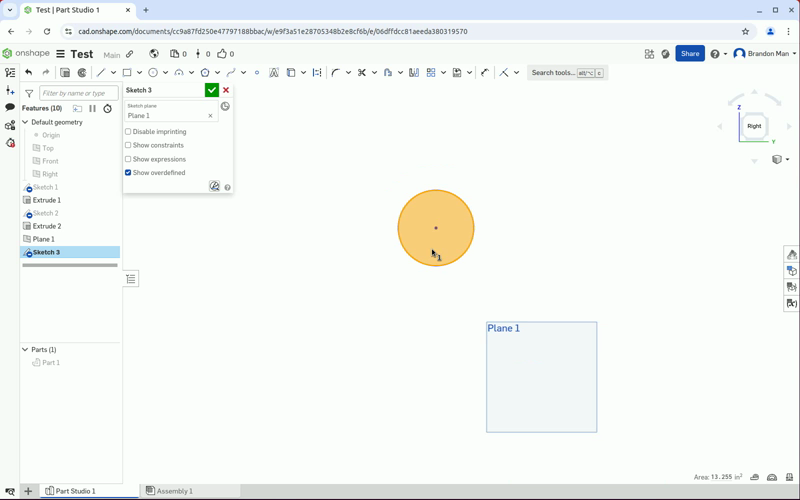
scroll(-6)
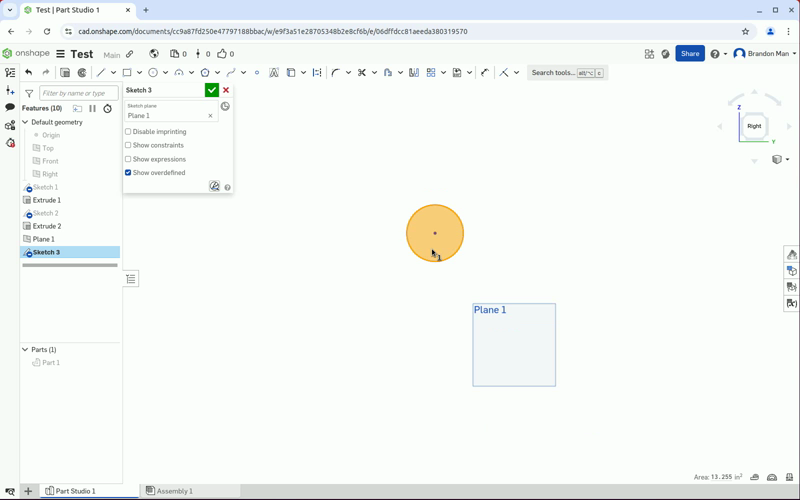
scroll(-6)
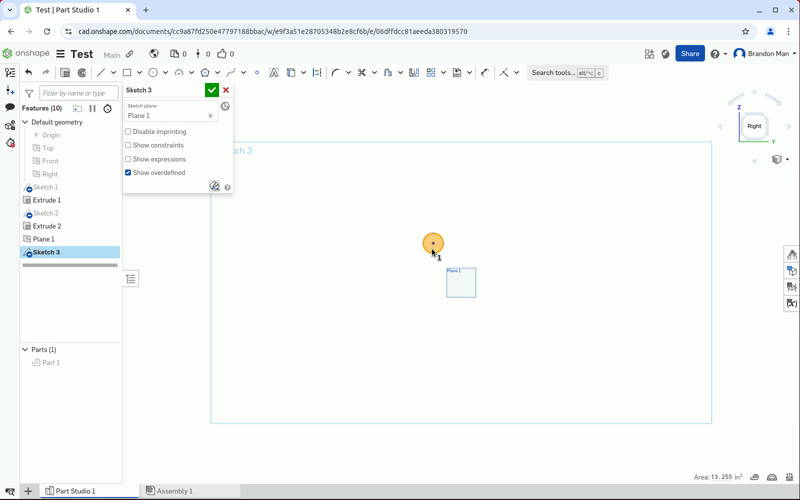
mouse_move(73, 352)
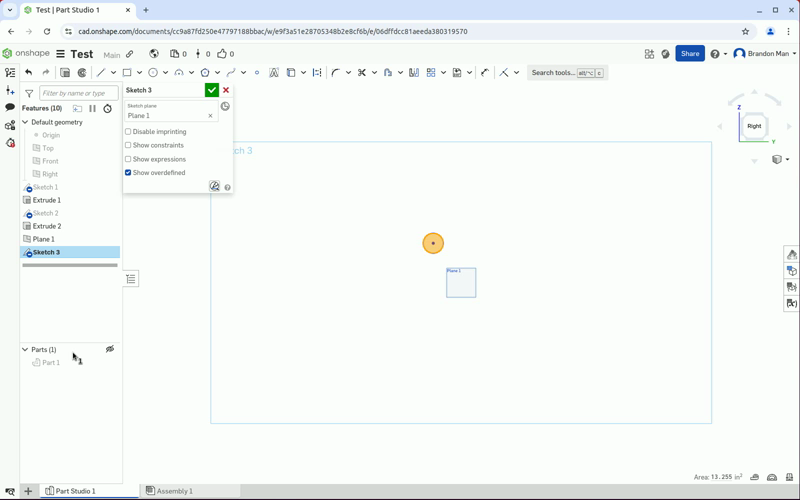
key(shift+y)
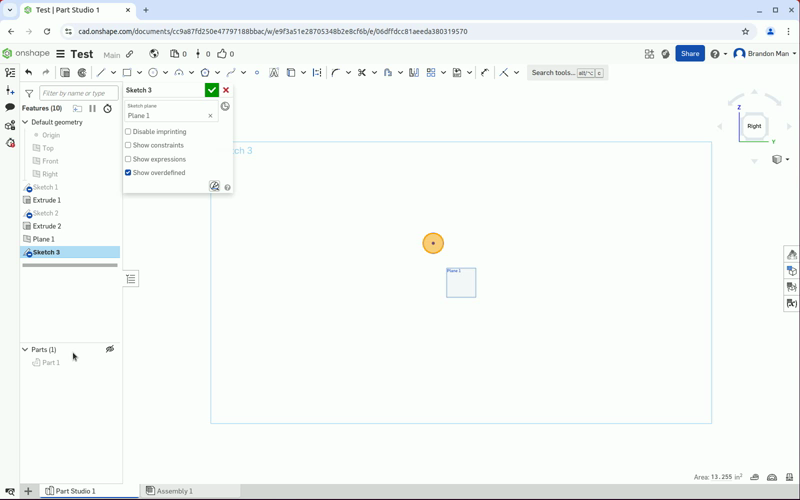
key(shift+e)
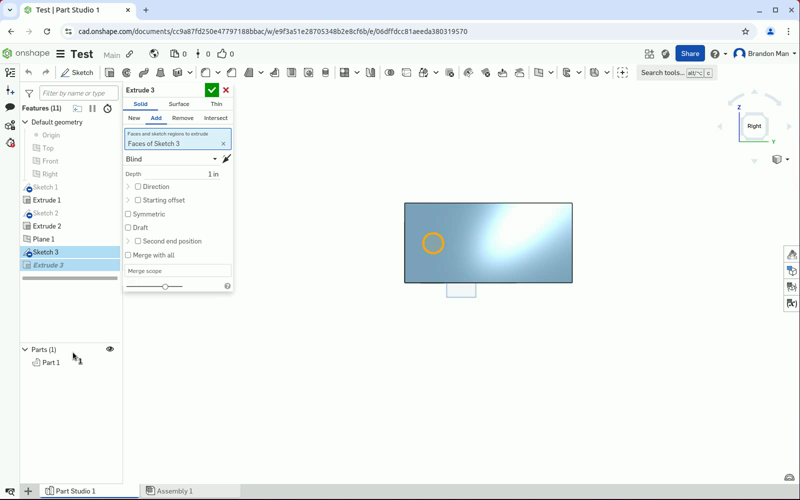
mouse_move(143, 106)
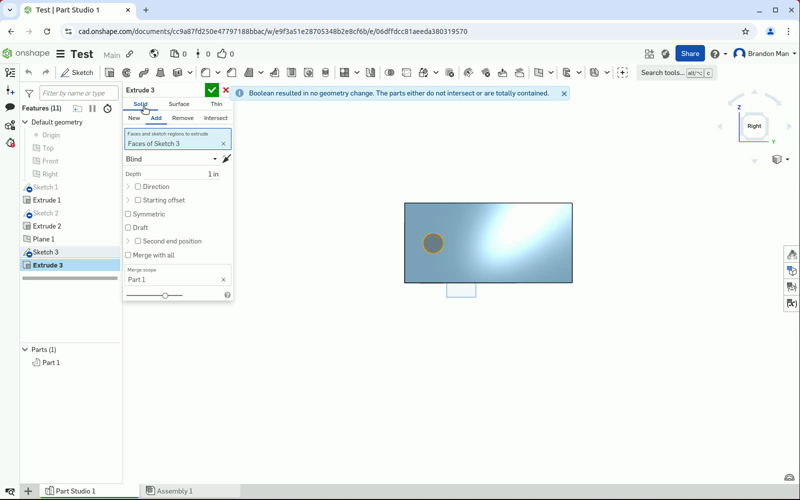
click(143, 106)
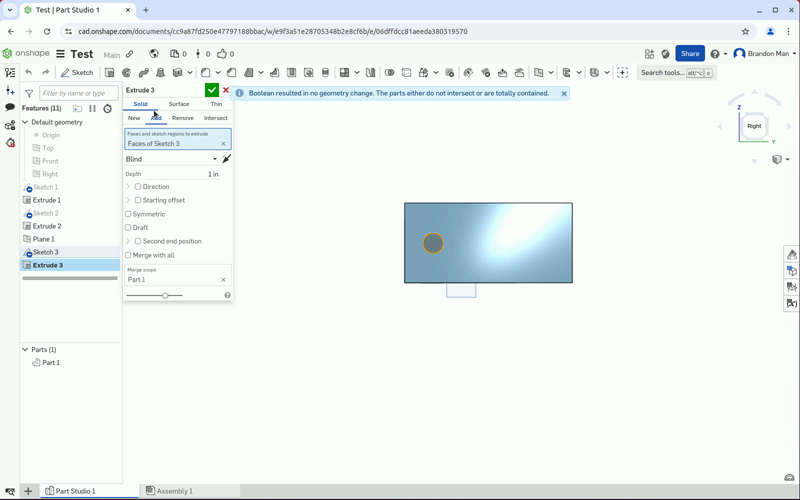
mouse_move(186, 120)
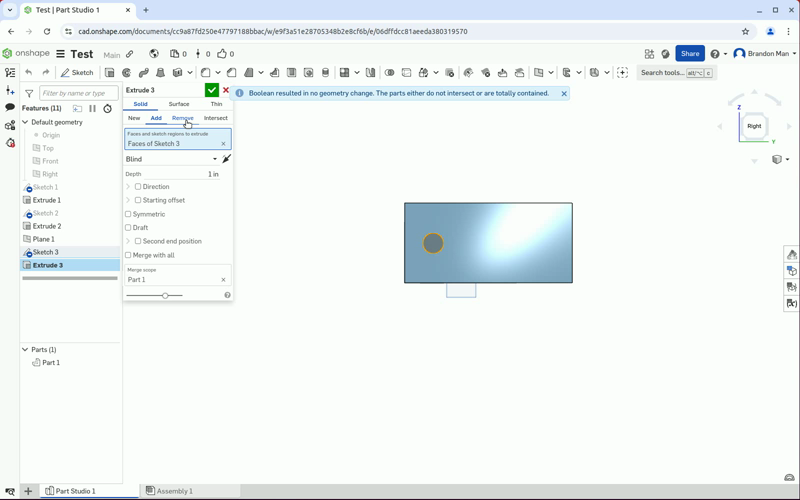
click(186, 120)
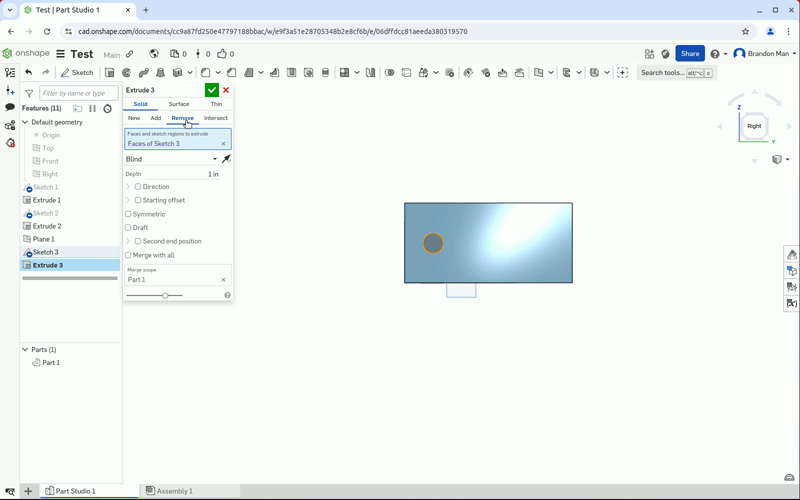
key(tab, 4)
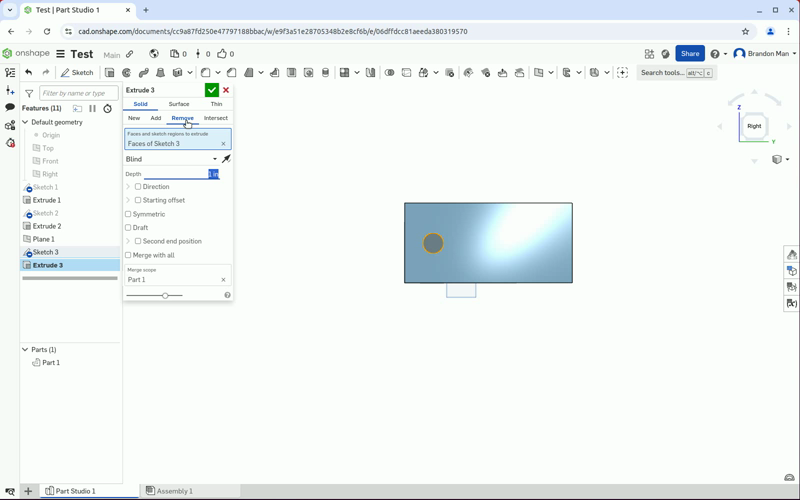
text(30.811)
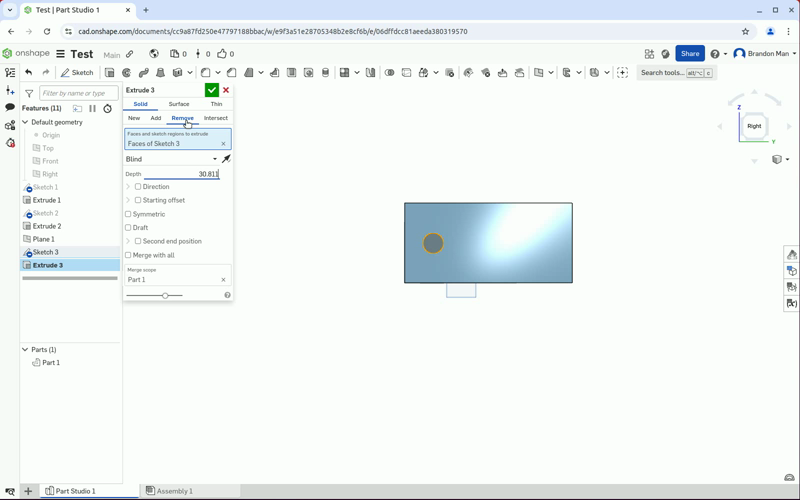
key(tab, 6)
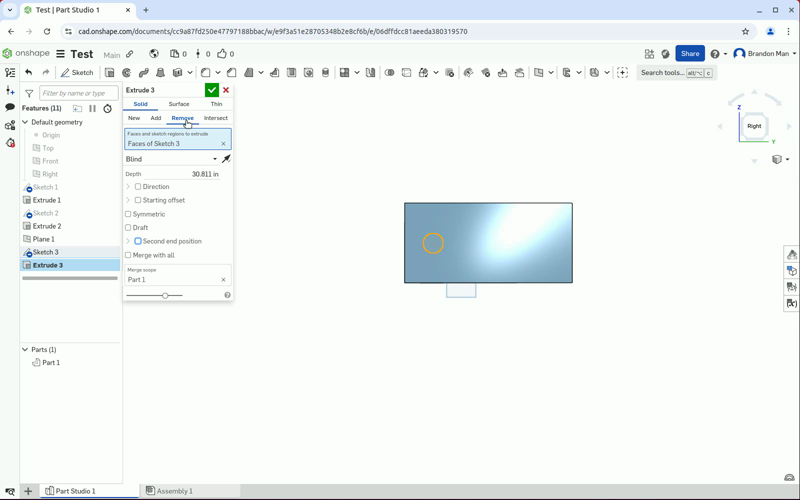
key(space)
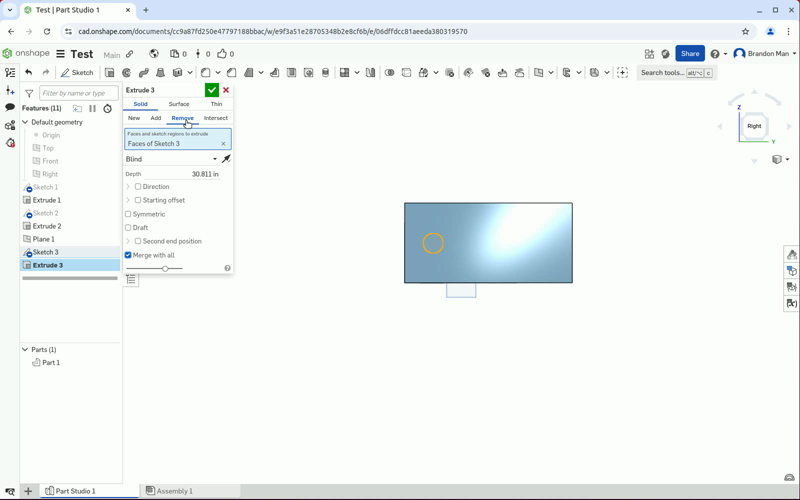
key(enter)
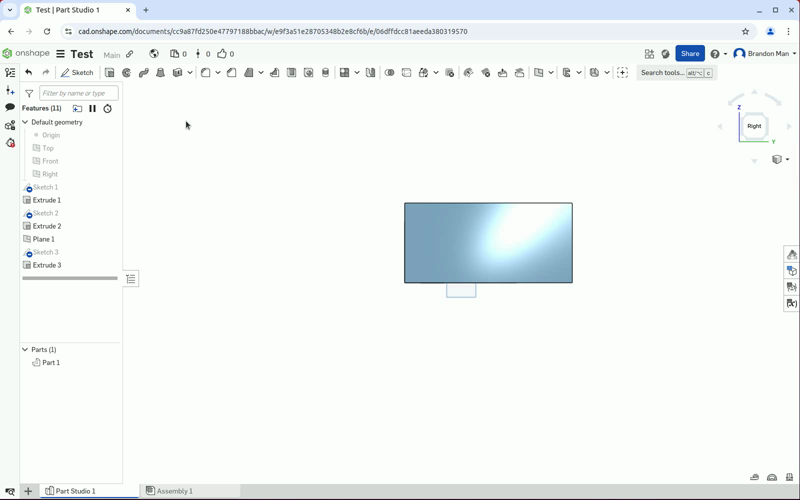
key(shift+h)
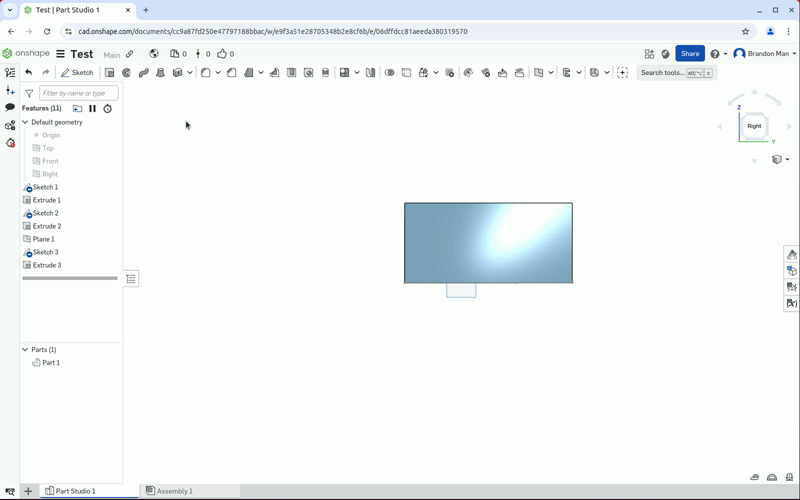
key(shift+h)
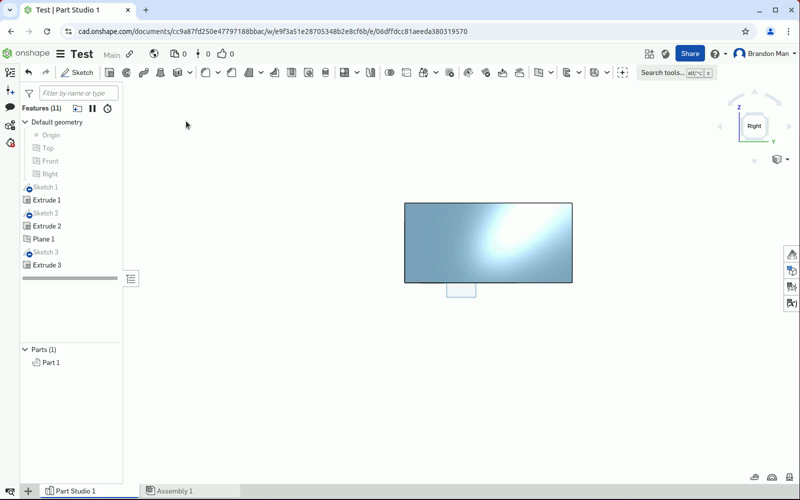
mouse_move(73, 189)
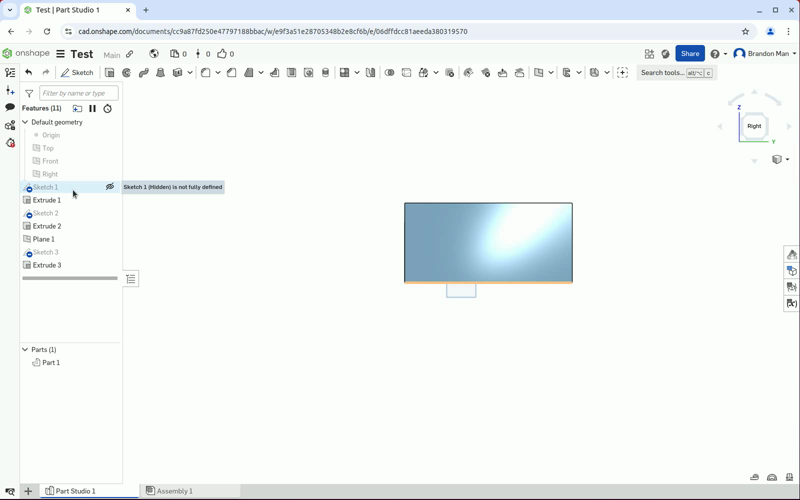
click(73, 189)
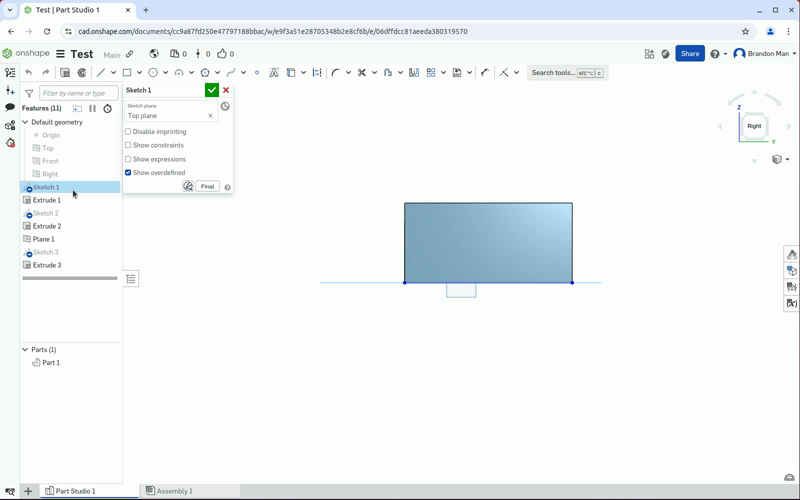
mouse_move(229, 92)
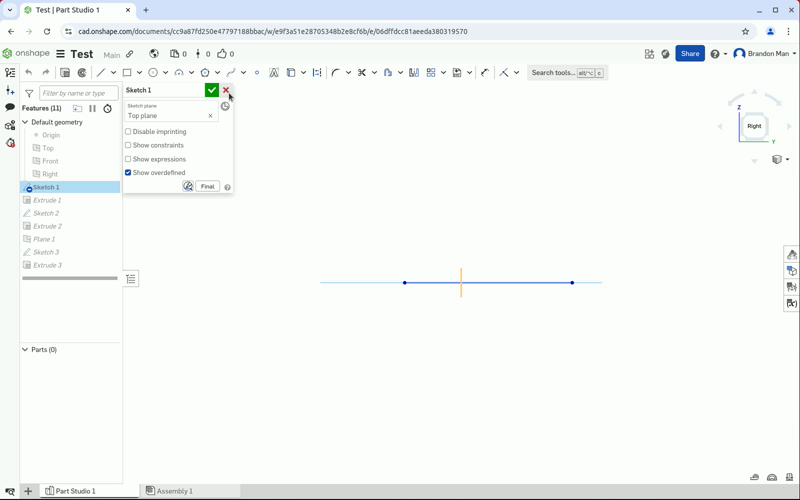
click(229, 92)
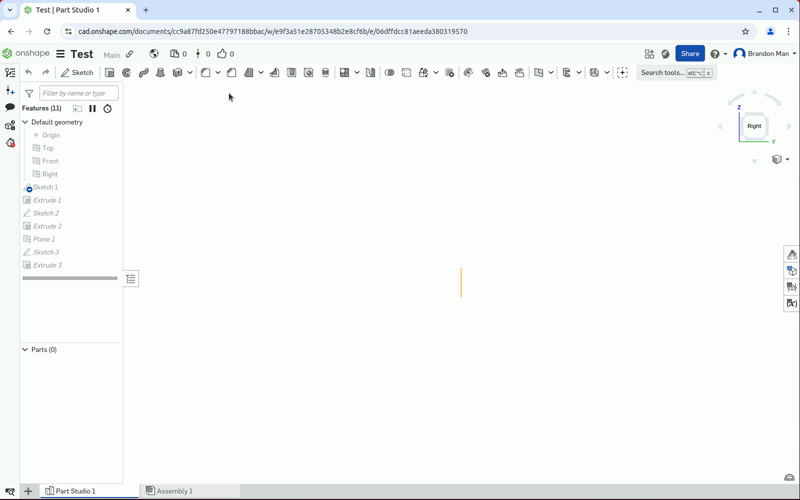
key(shift+s)
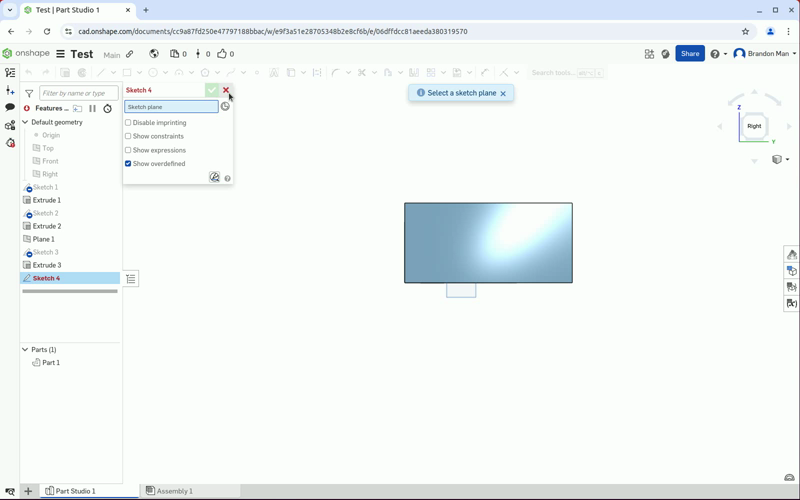
mouse_move(73, 241)
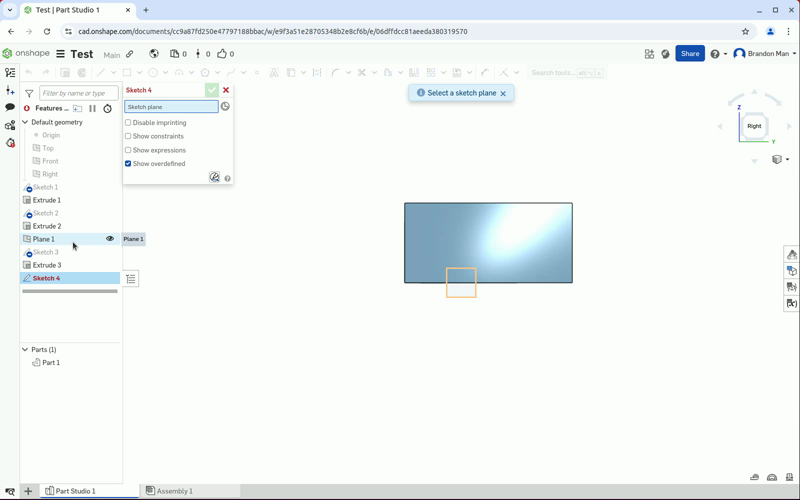
click(73, 241)
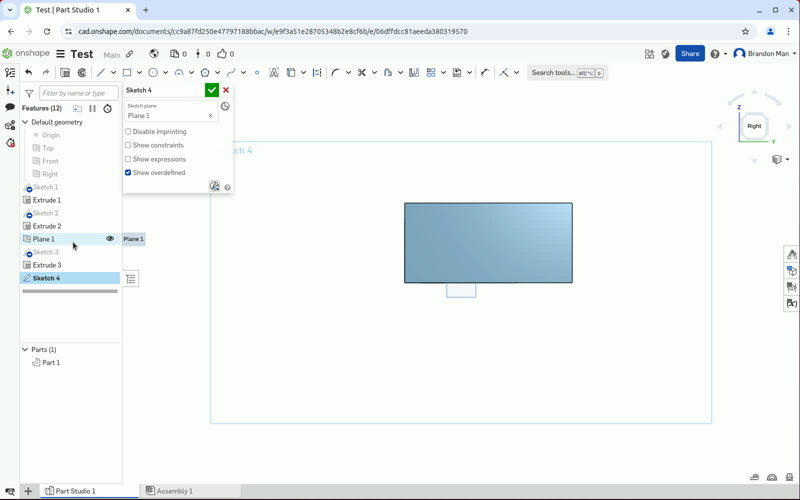
mouse_move(73, 352)
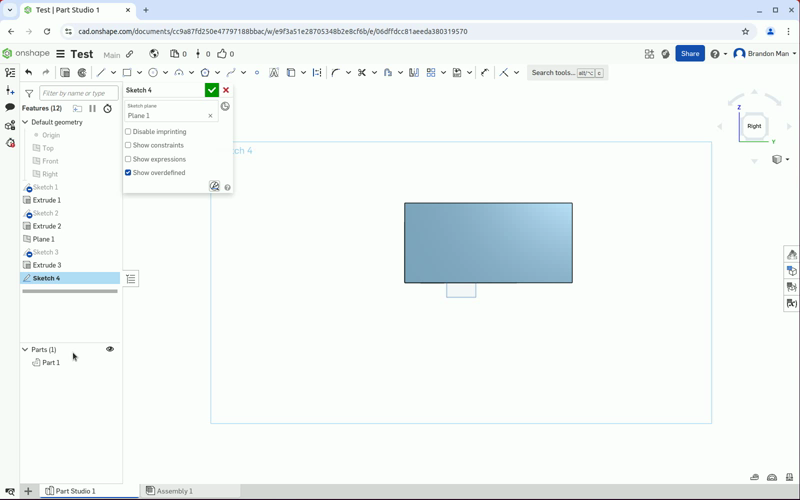
key(y)
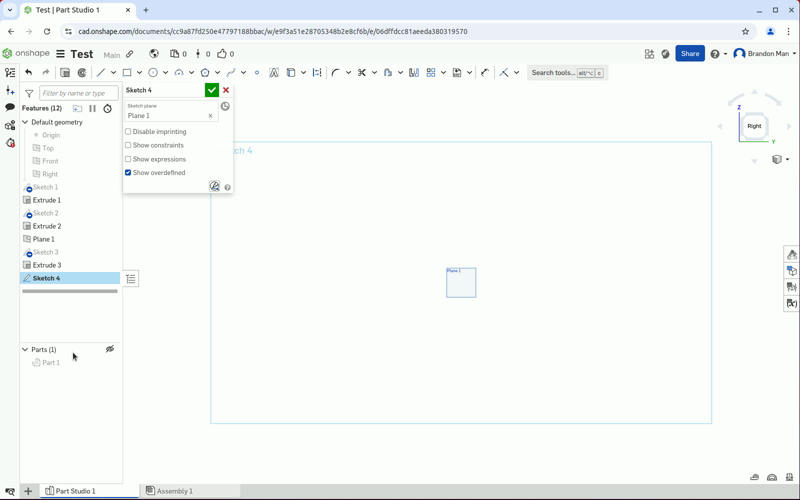
key(c)
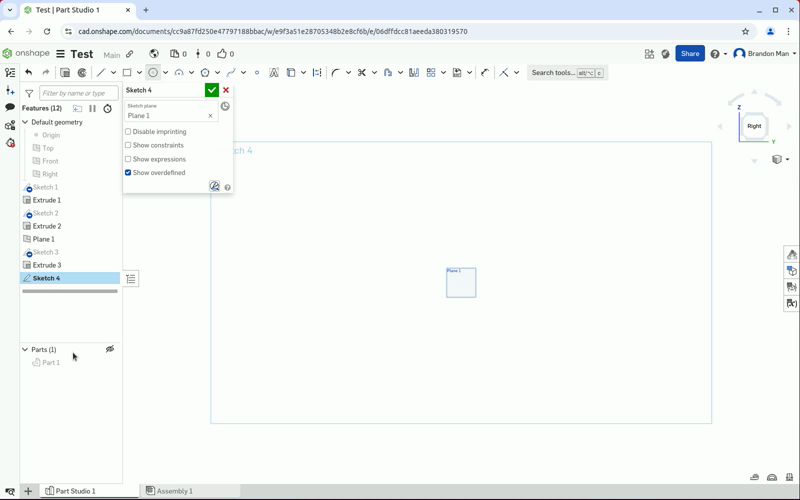
key_down(shift)
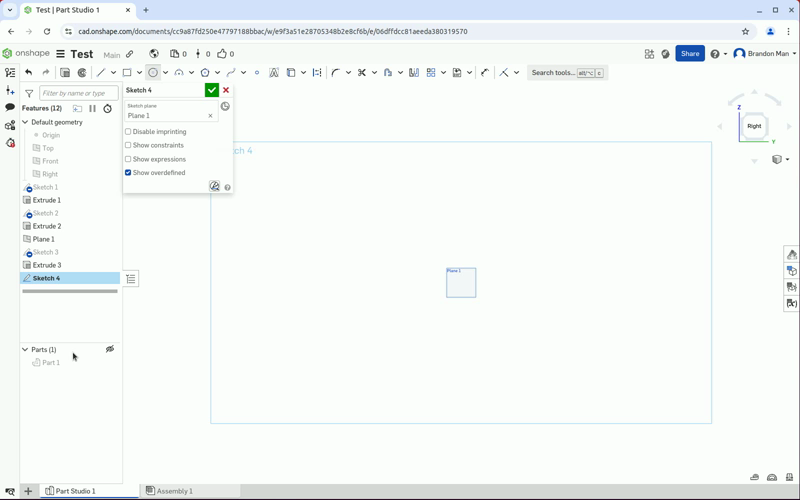
mouse_move(433, 243)
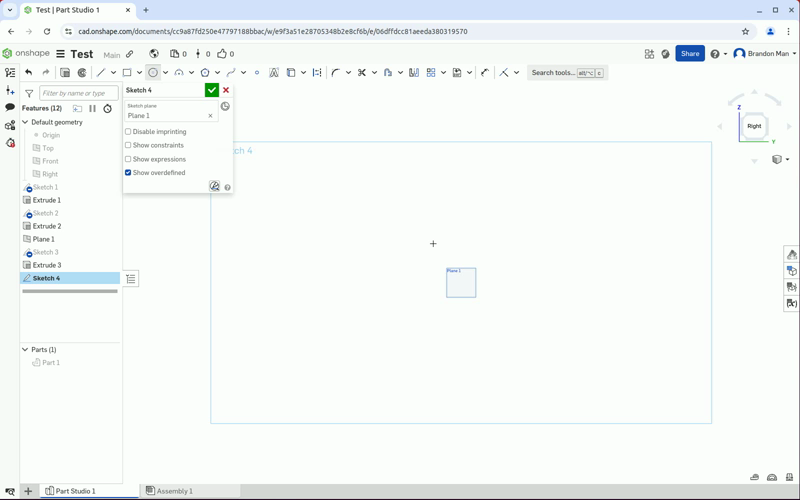
click(433, 243)
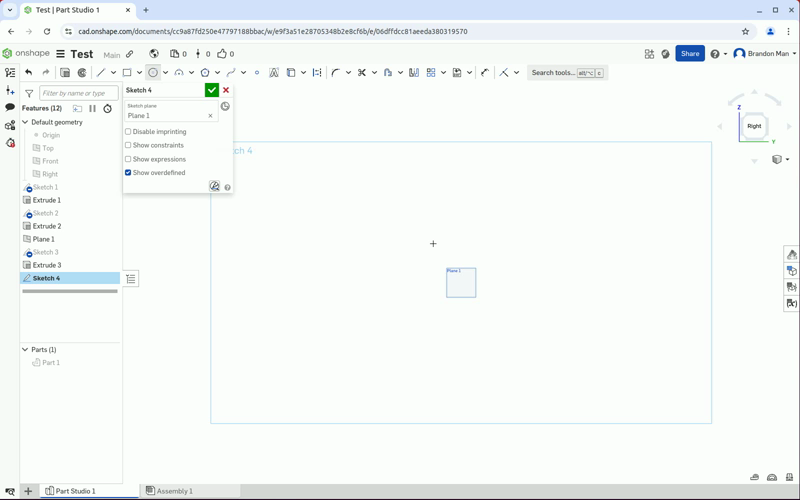
key_up(shift)
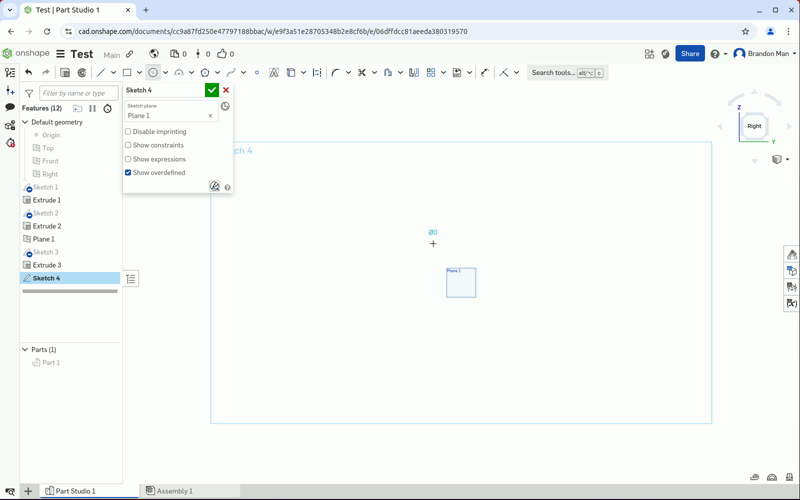
mouse_move(443, 243)
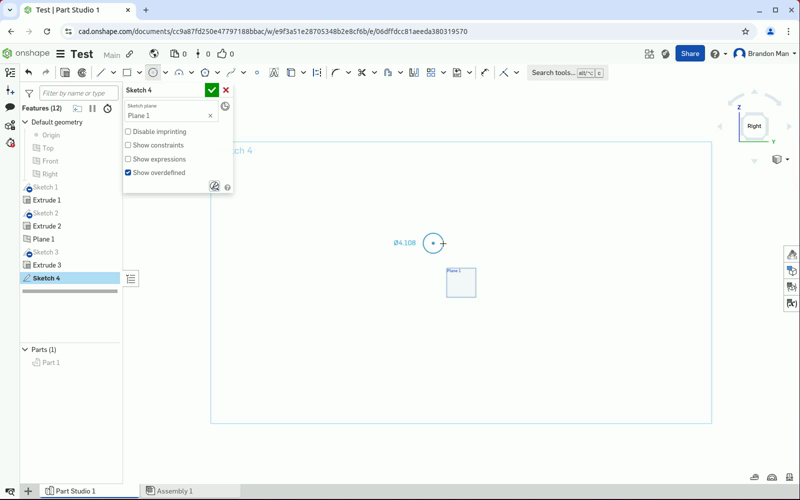
click(443, 243)
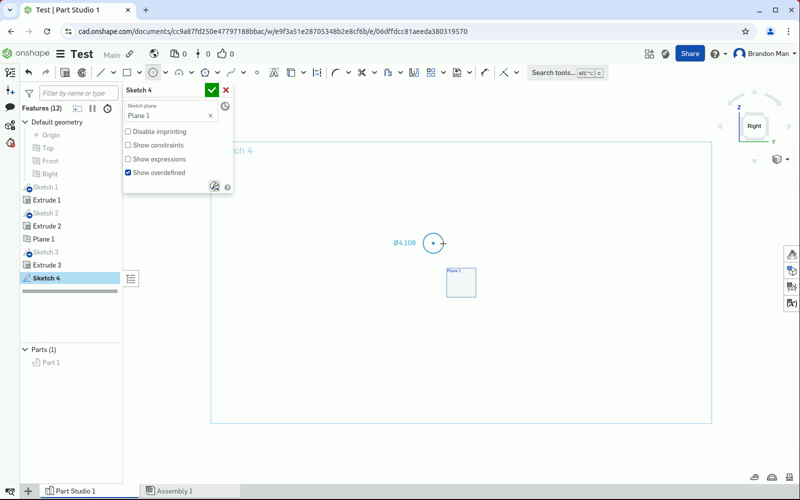
key(esc)
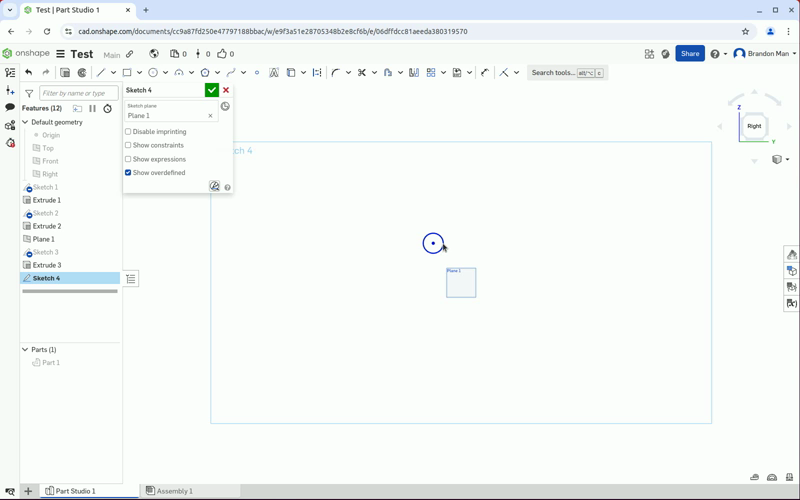
mouse_move(424, 244)
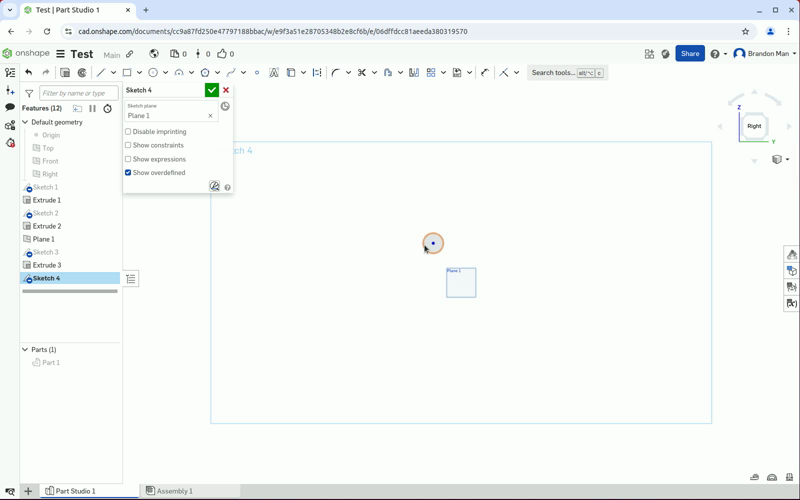
scroll(6)
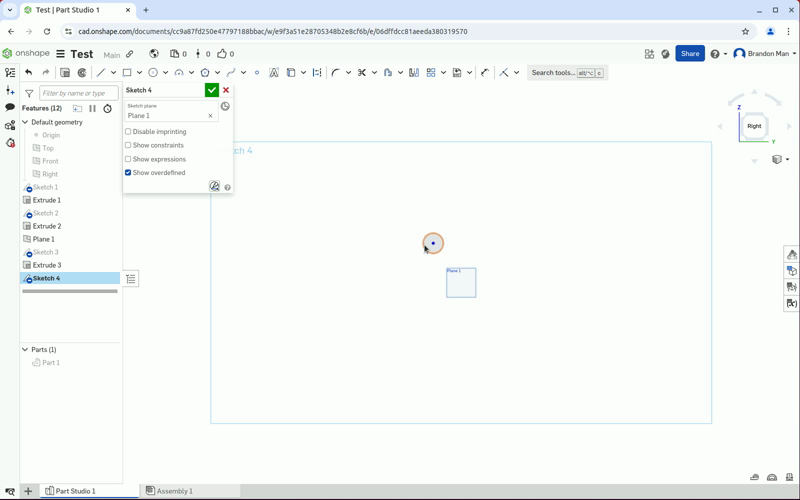
scroll(6)
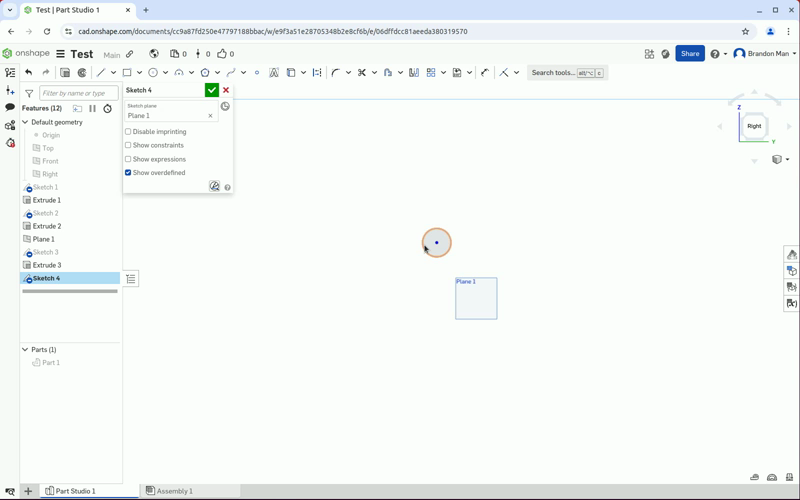
scroll(6)
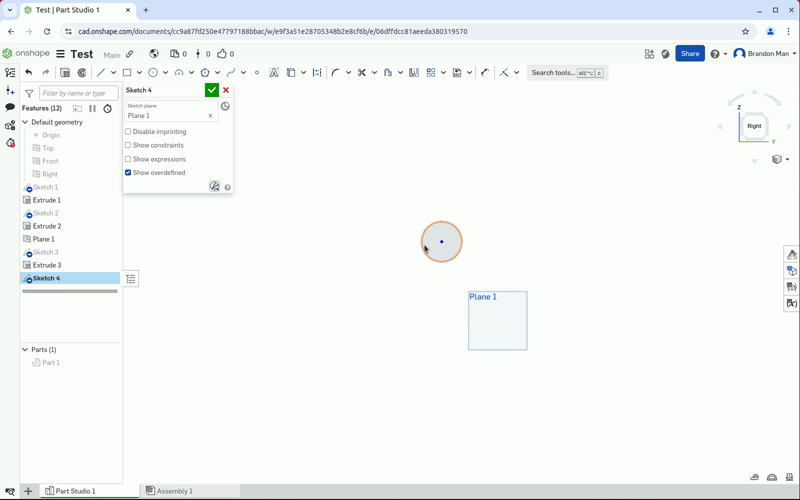
scroll(6)
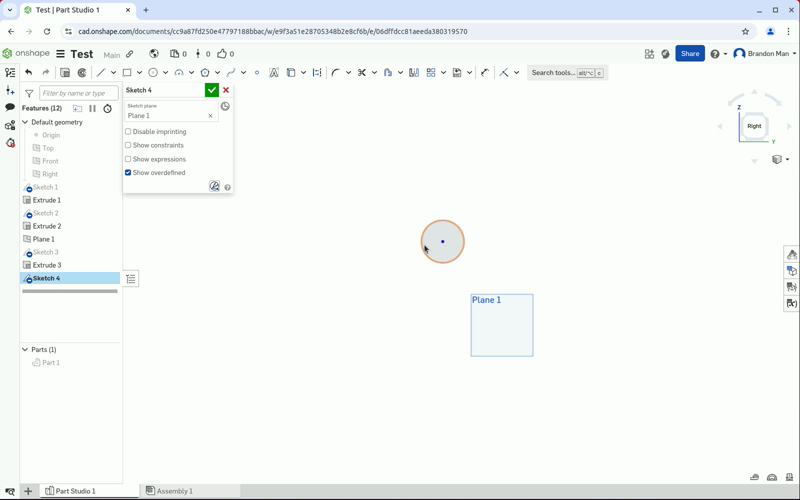
scroll(6)
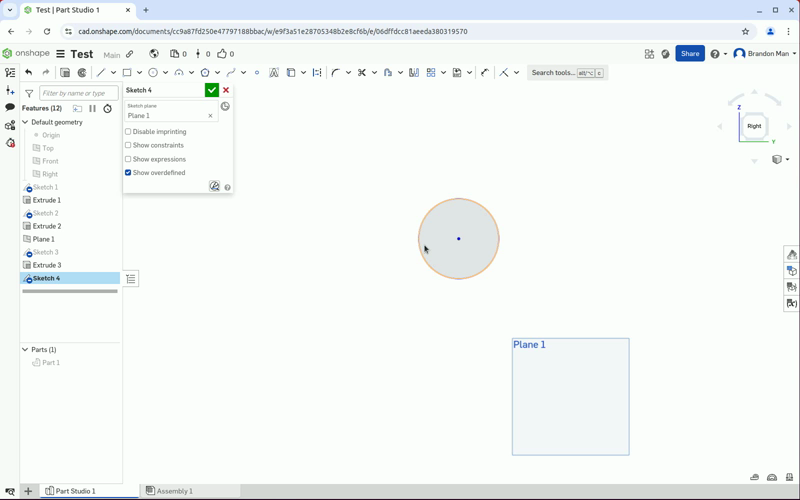
scroll(6)
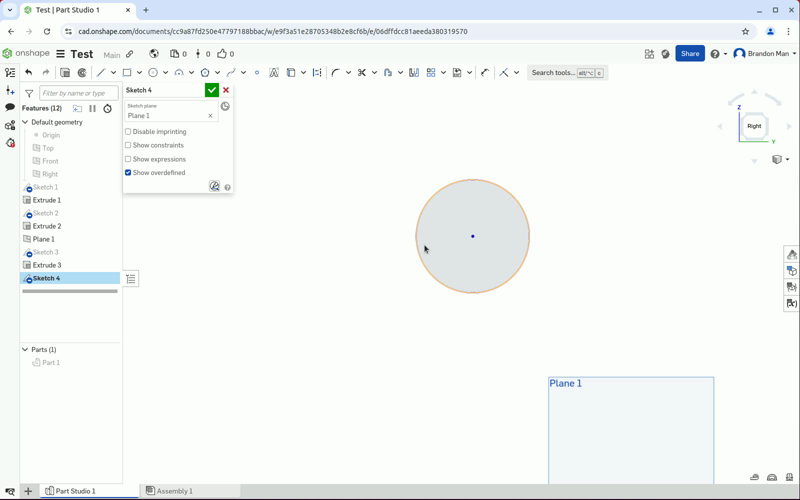
scroll(6)
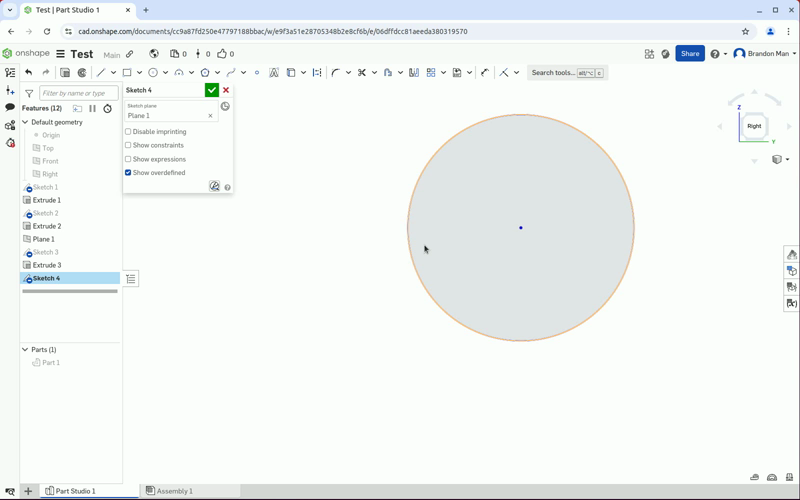
click(424, 244)
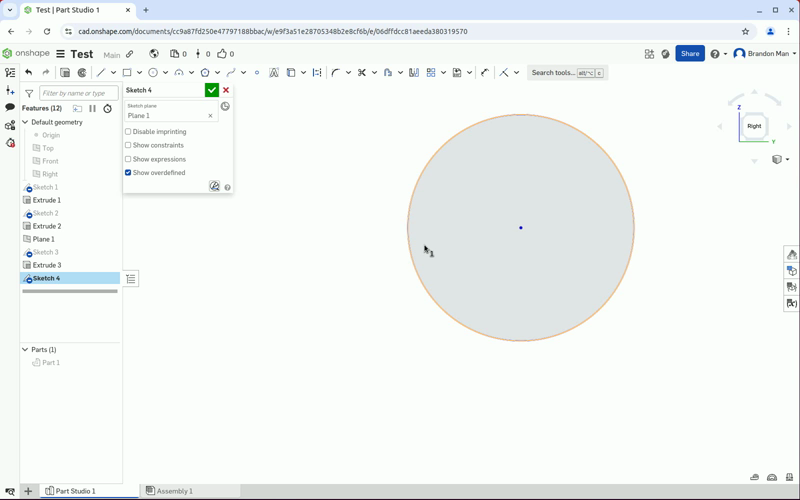
scroll(-6)
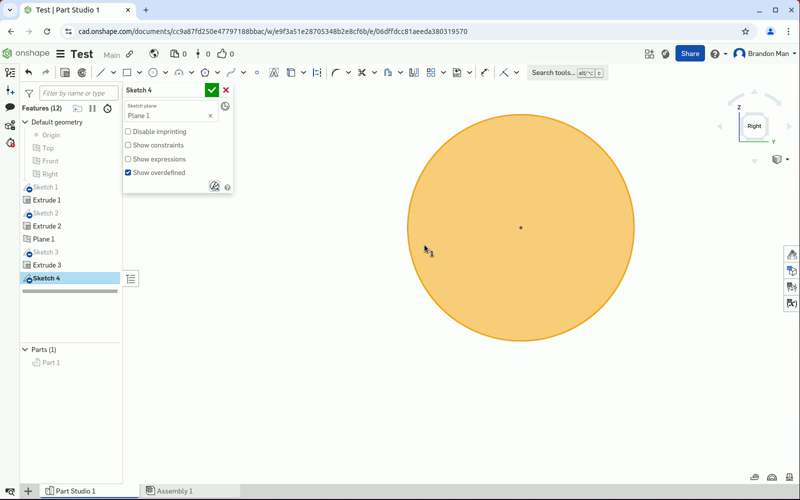
scroll(-6)
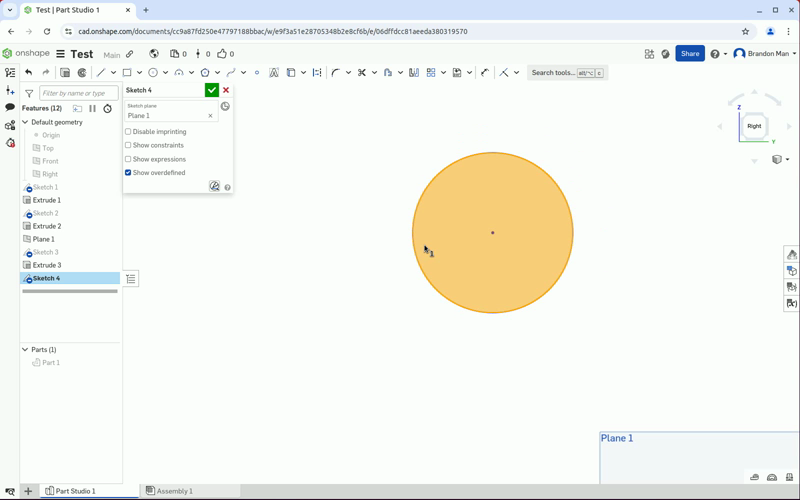
scroll(-6)
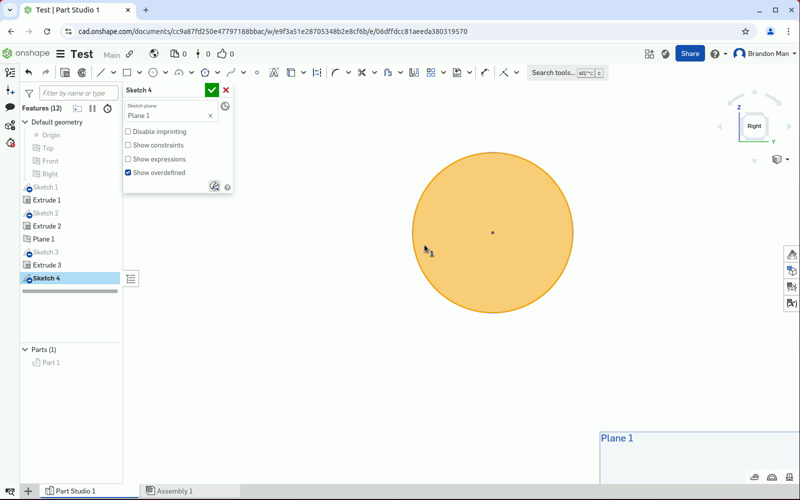
scroll(-6)
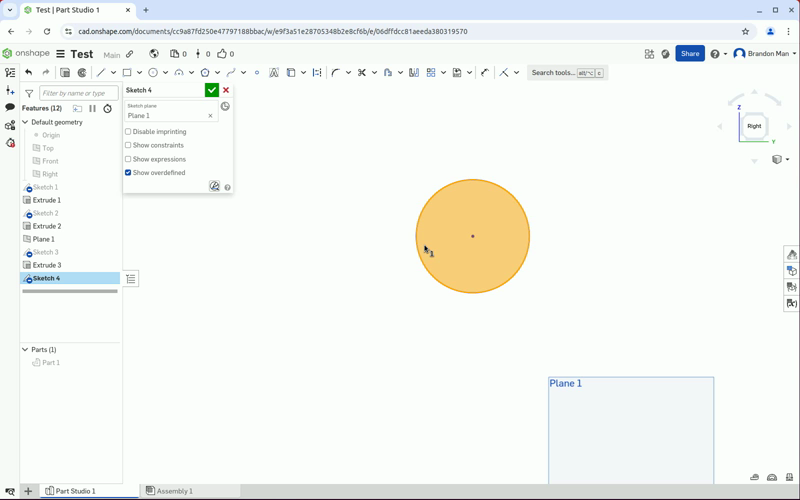
scroll(-6)
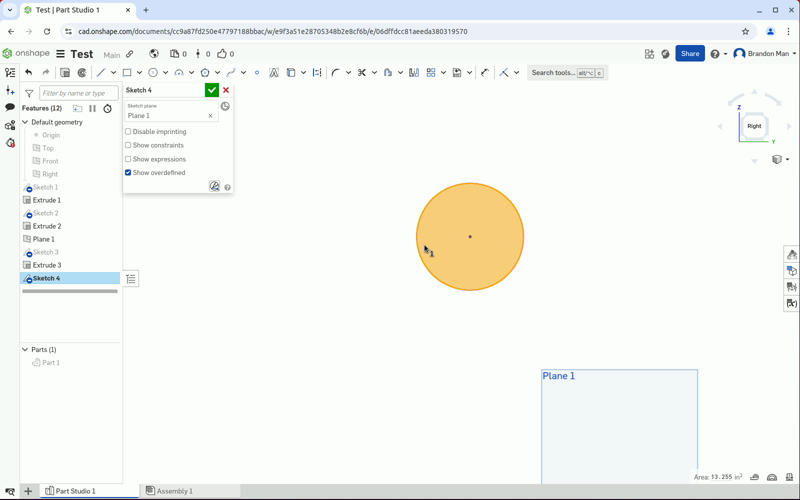
scroll(-6)
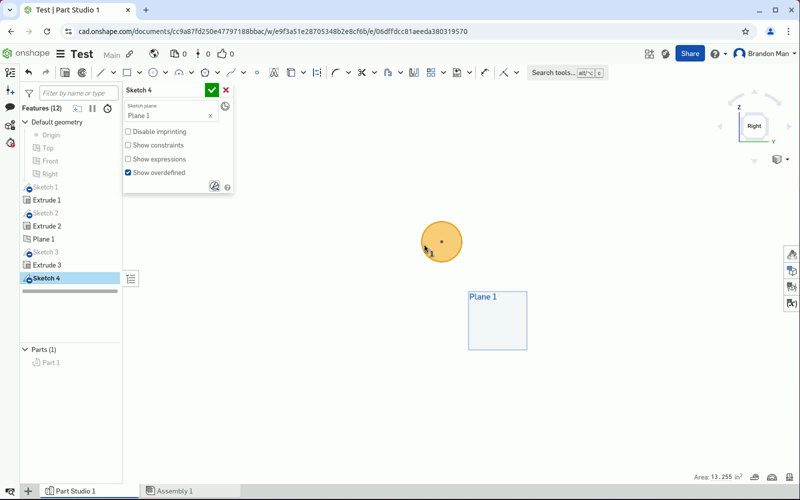
scroll(-6)
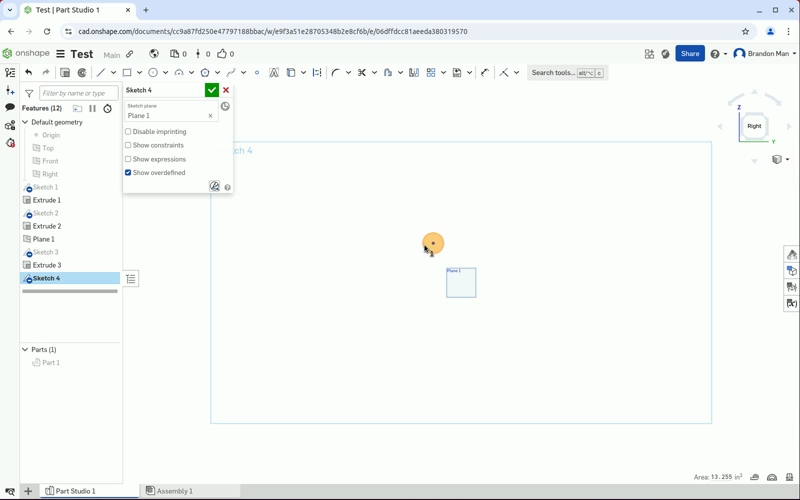
mouse_move(73, 352)
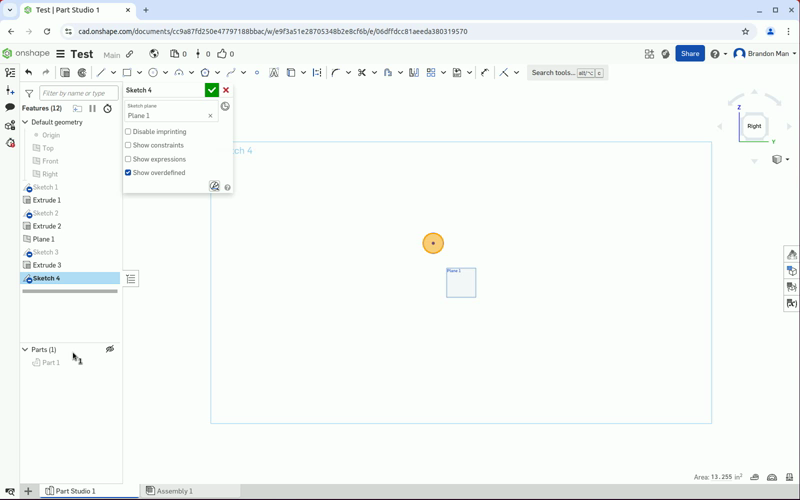
key(shift+y)
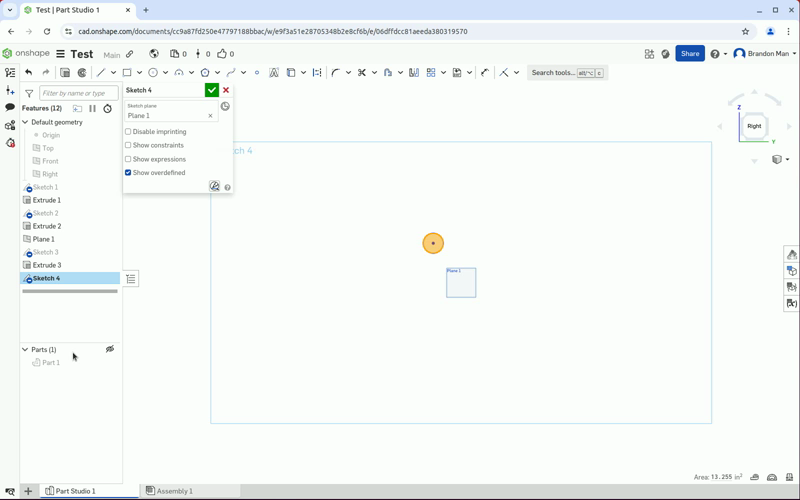
key(shift+e)
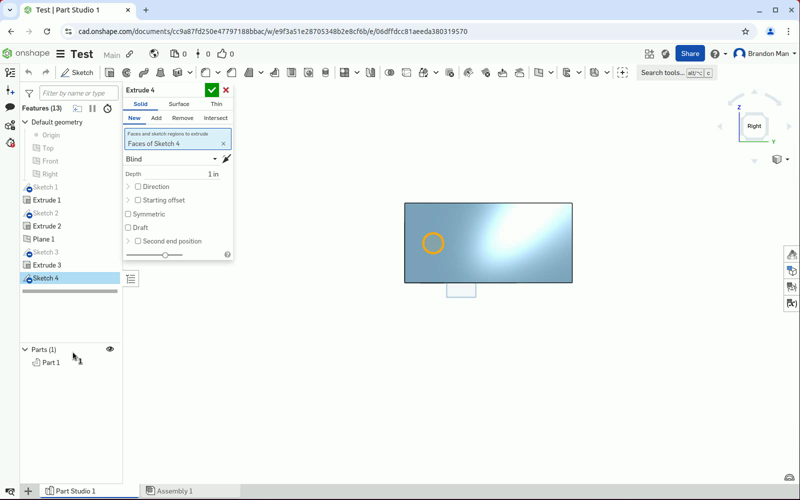
mouse_move(143, 106)
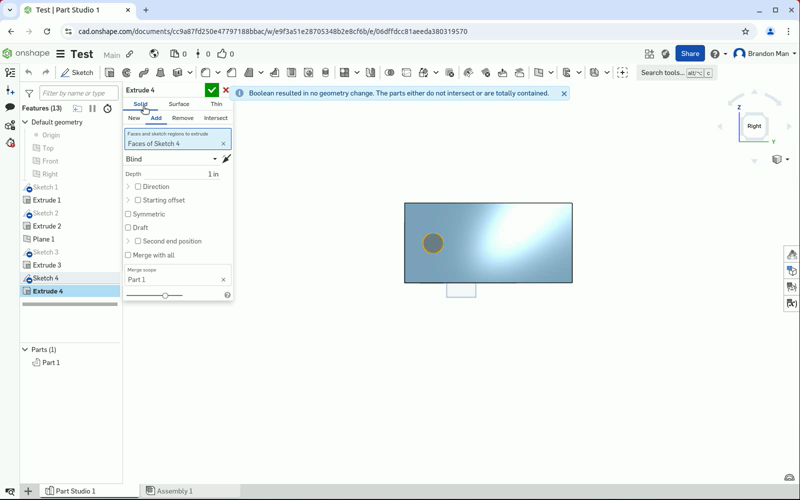
click(143, 106)
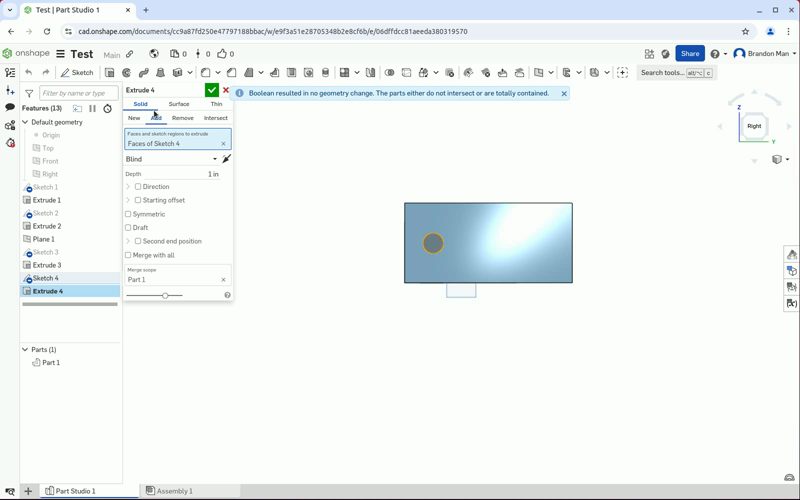
mouse_move(186, 120)
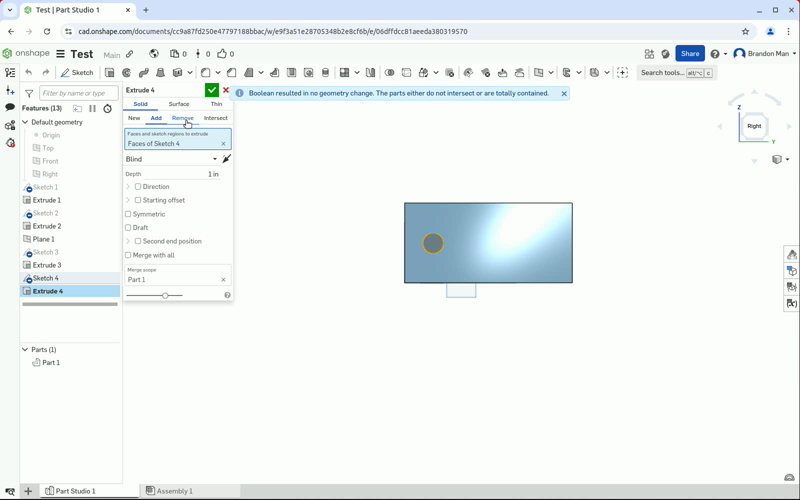
click(186, 120)
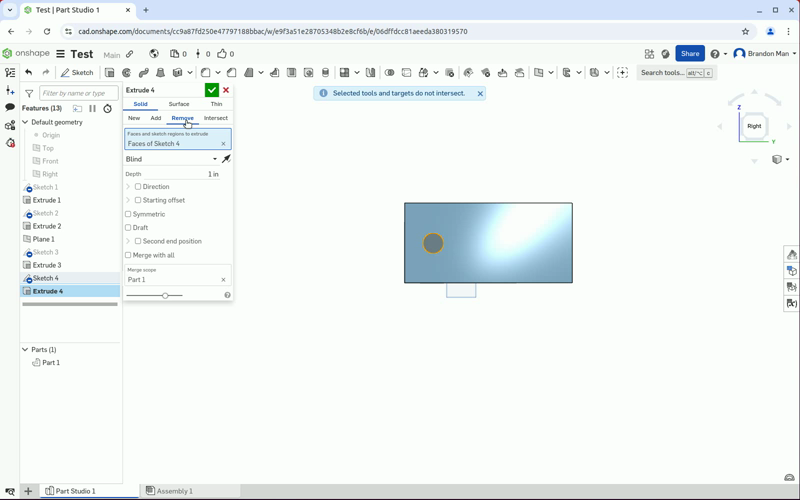
key(tab, 4)
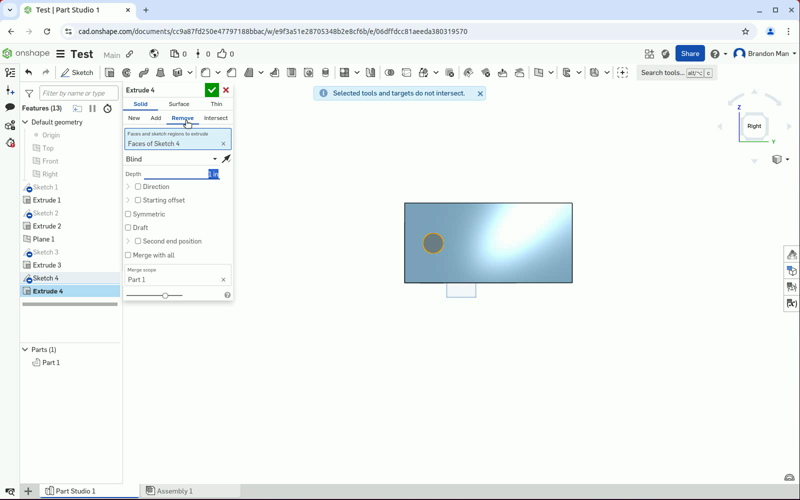
text(30.811)
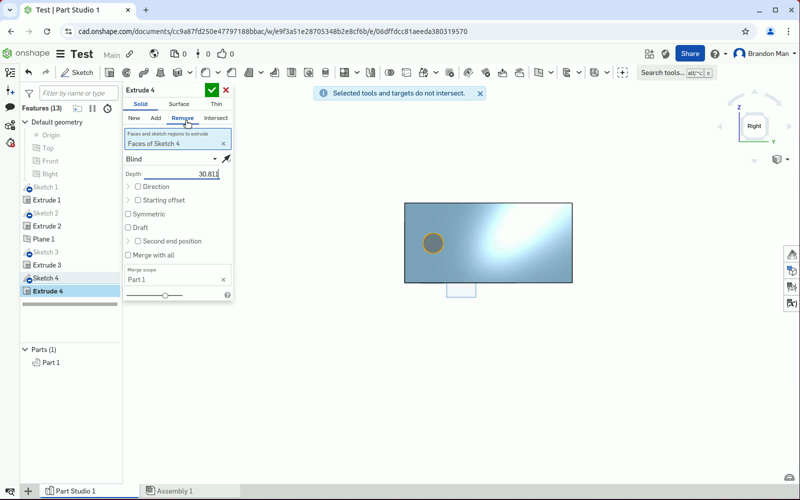
key(tab, 6)
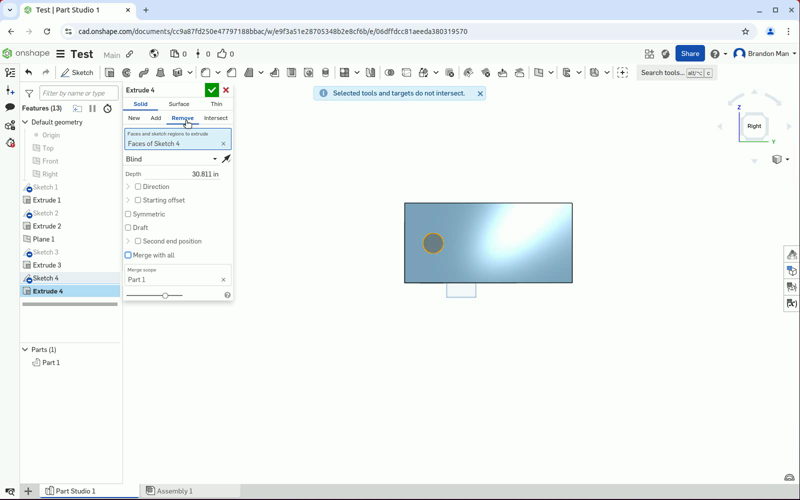
key(space)
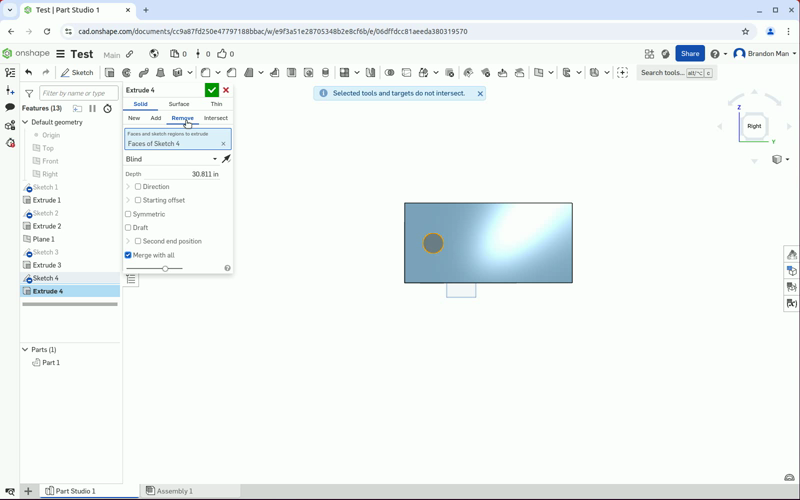
key(enter)
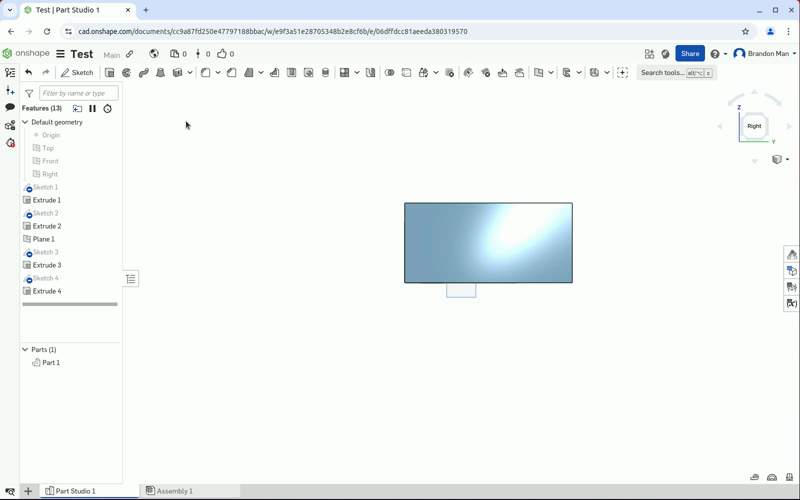
key(shift+h)
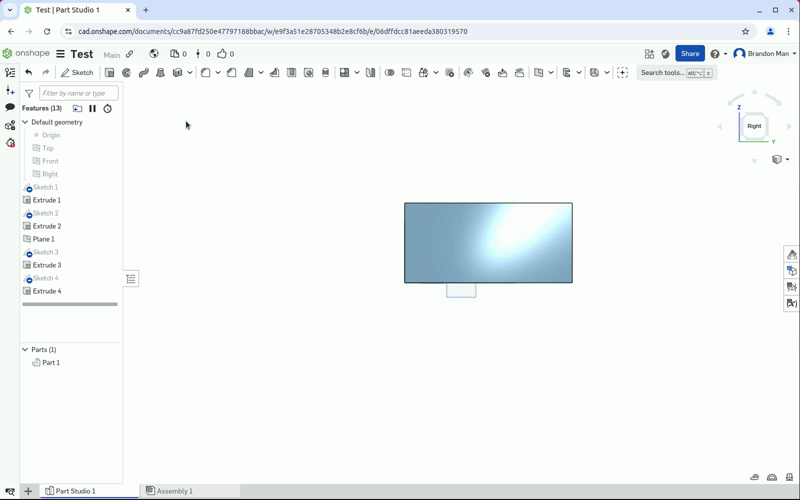
key(shift+h)
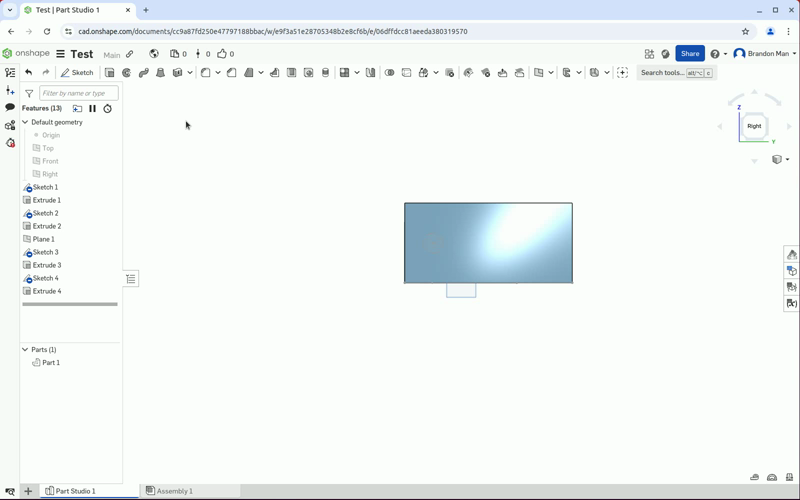
key(shift+7)
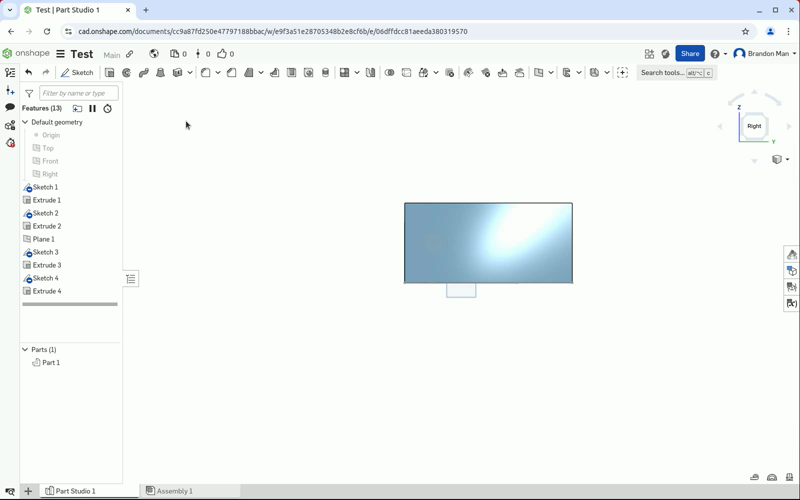
key(right, 2)
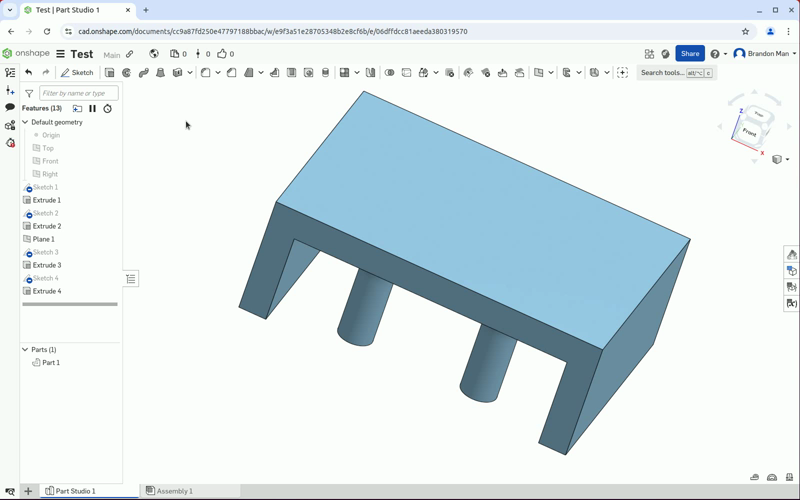
key(down, 2)
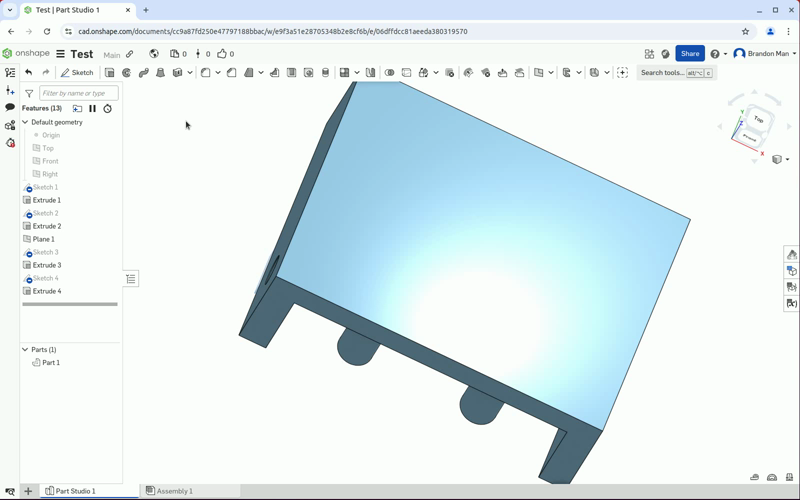
key(up, 2)
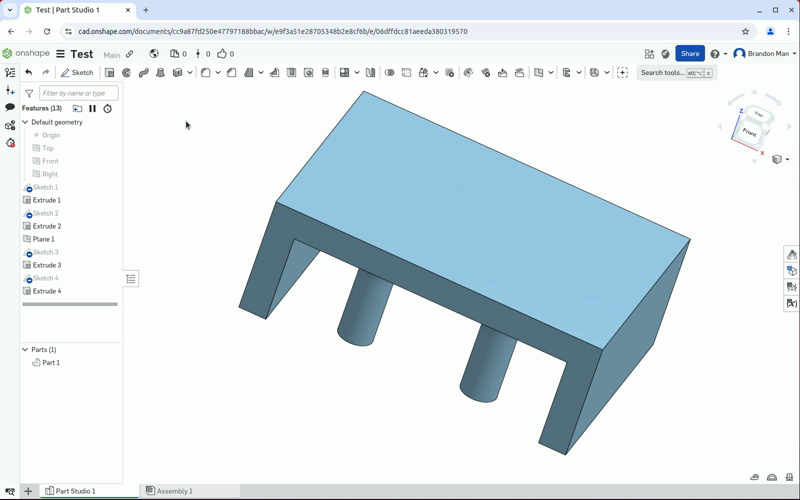
key(left, 2)
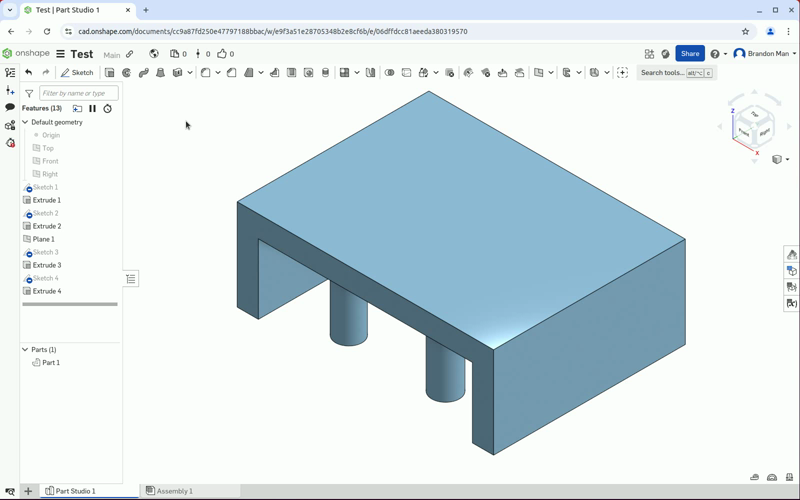
mouse_move(73, 189)
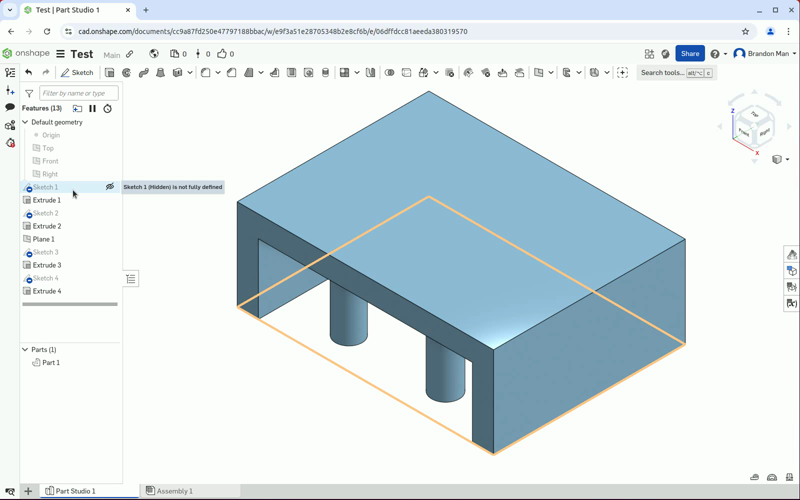
click(73, 189)